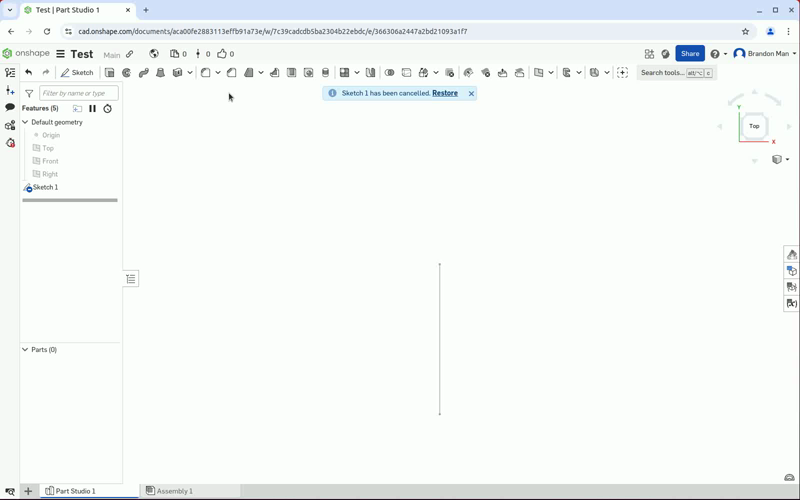
key(shift+h)
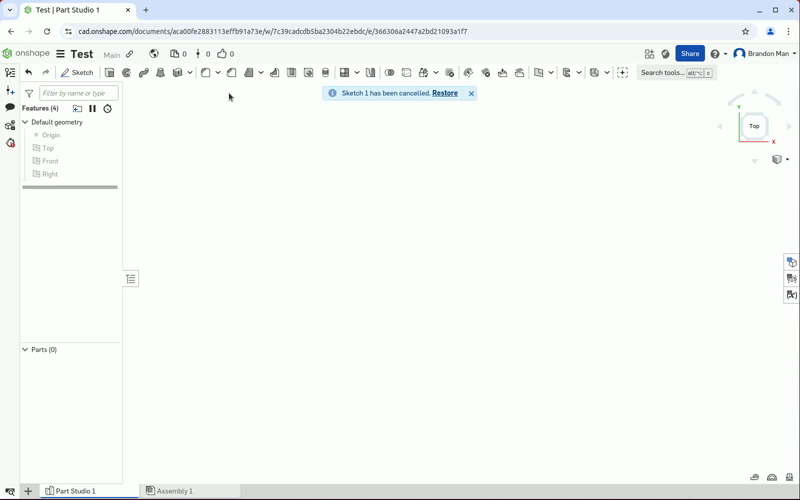
mouse_move(73, 352)
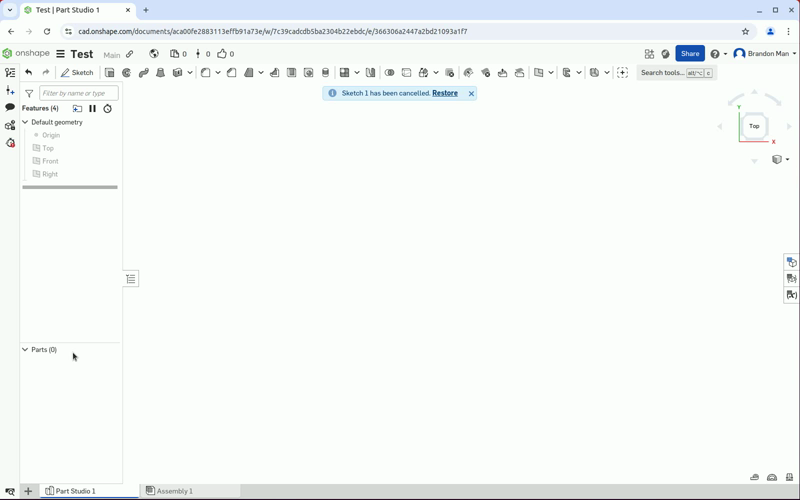
key(y)
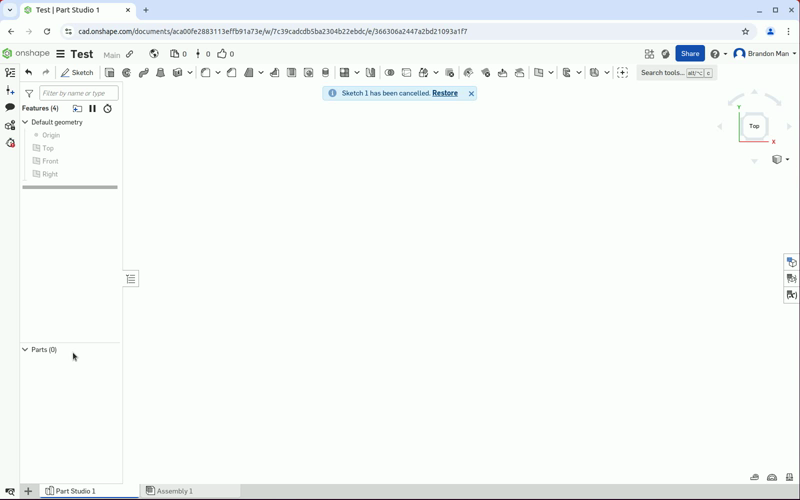
key(shift+p)
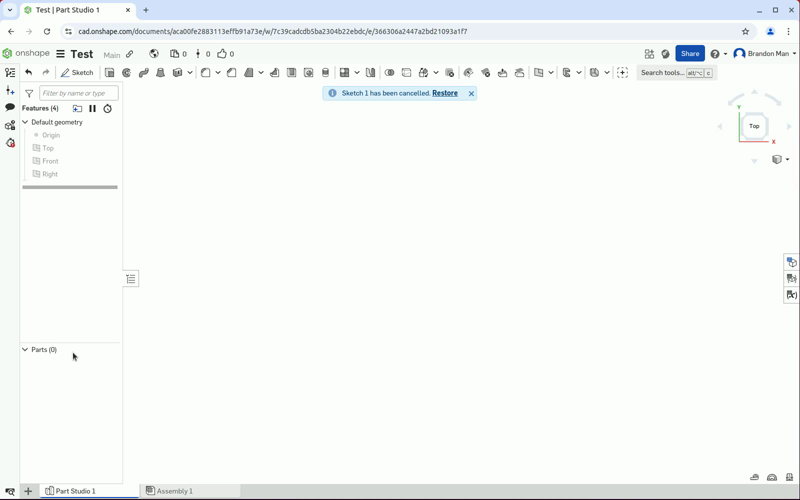
key(space)
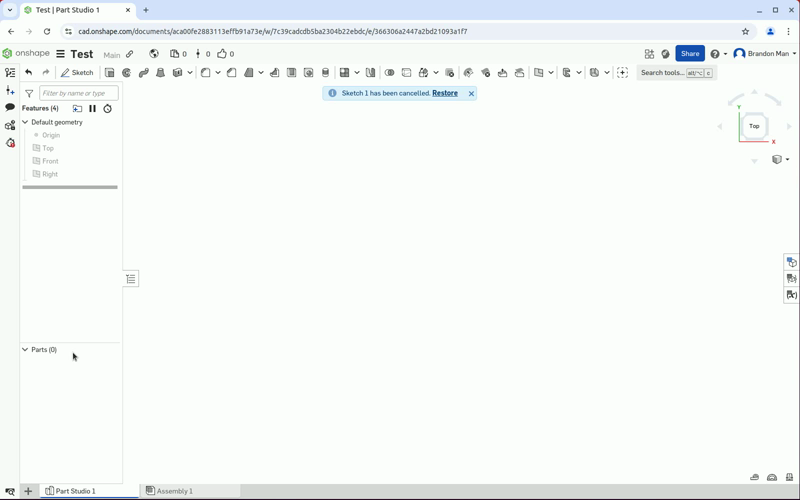
key_down(shift)
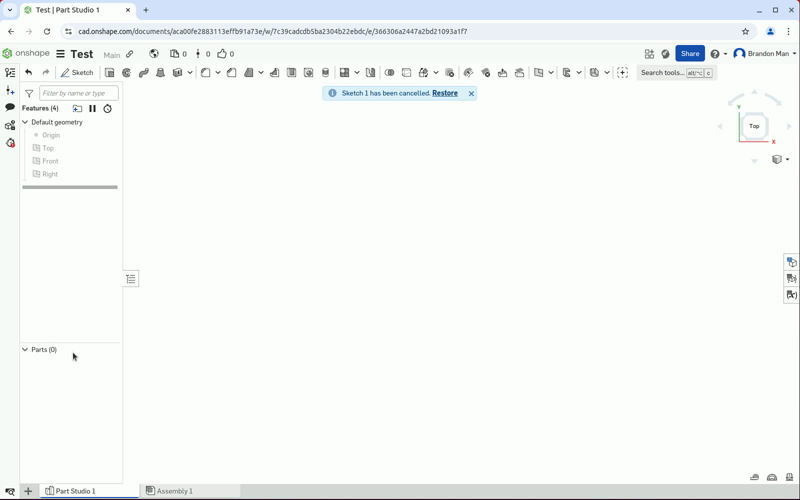
key(up)
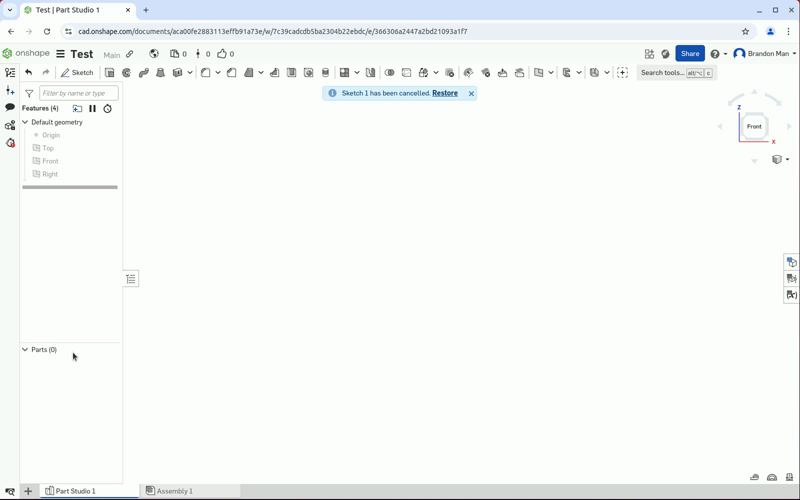
key_up(shift)
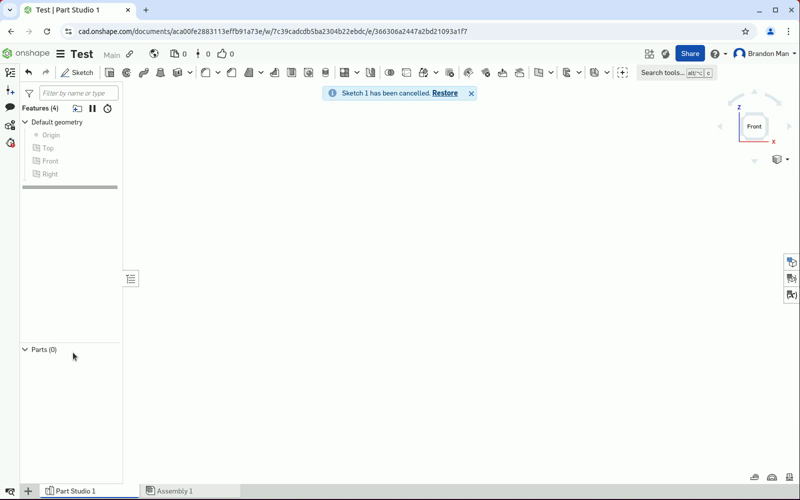
mouse_move(73, 352)
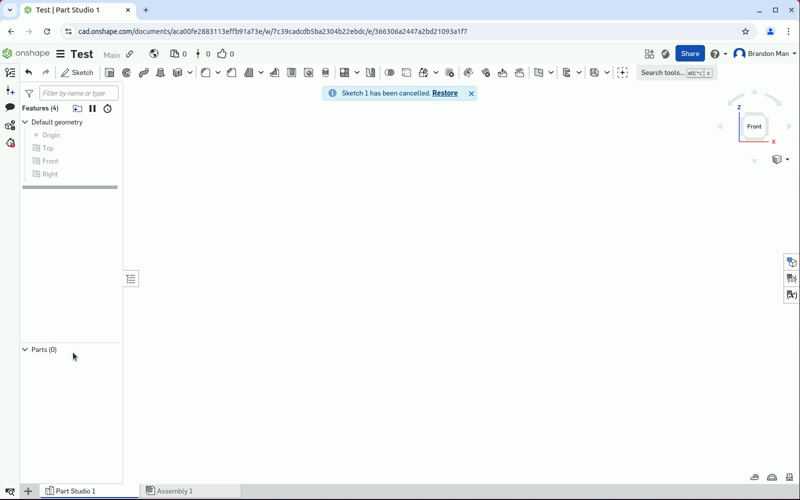
key(shift+y)
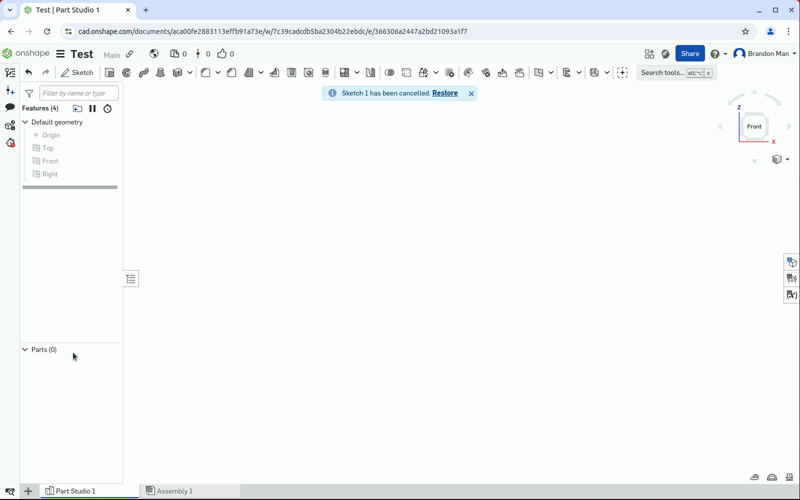
key(shift+s)
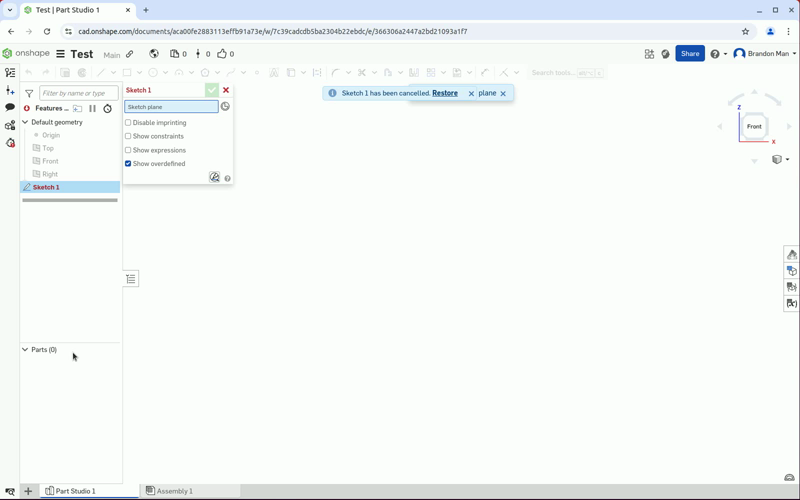
mouse_move(73, 163)
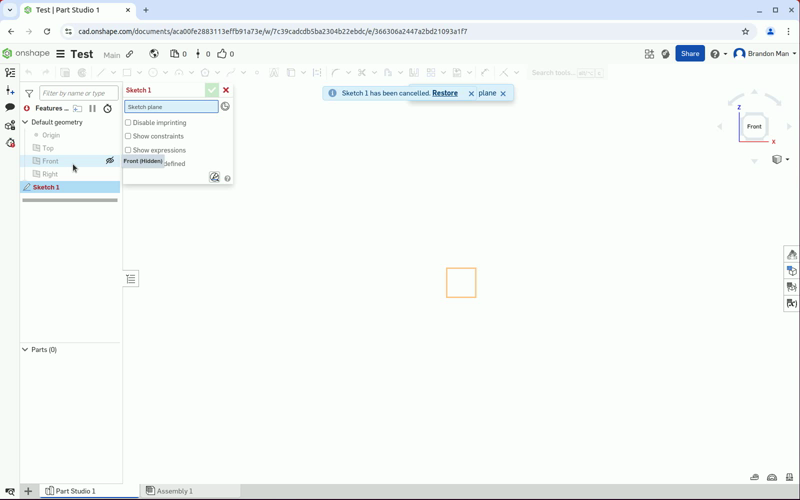
click(73, 163)
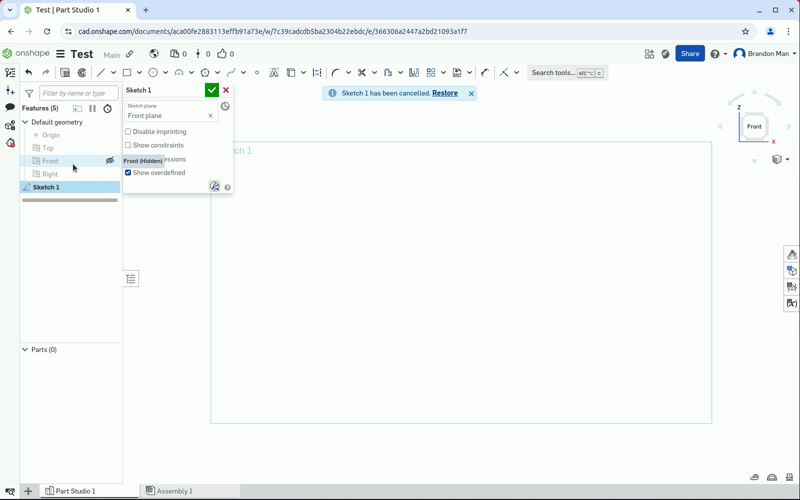
mouse_move(73, 352)
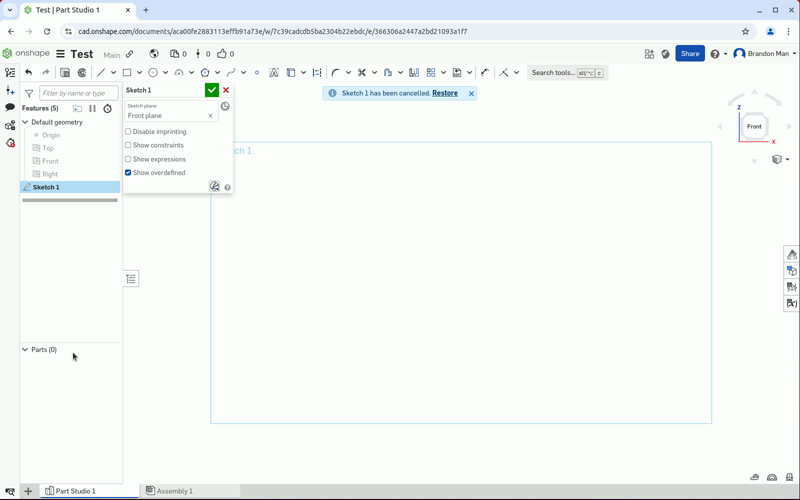
key(y)
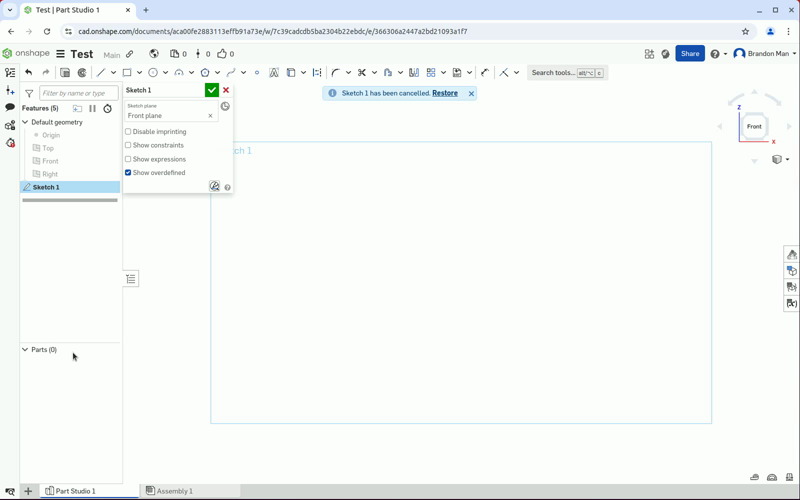
key(l)
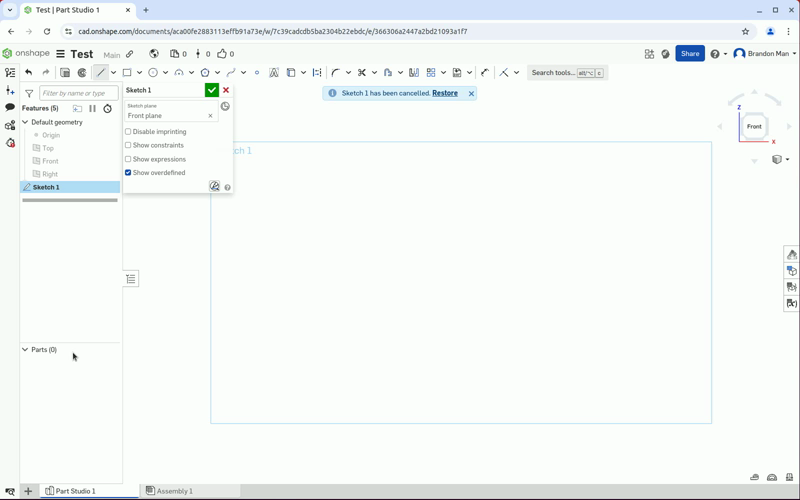
key_down(shift)
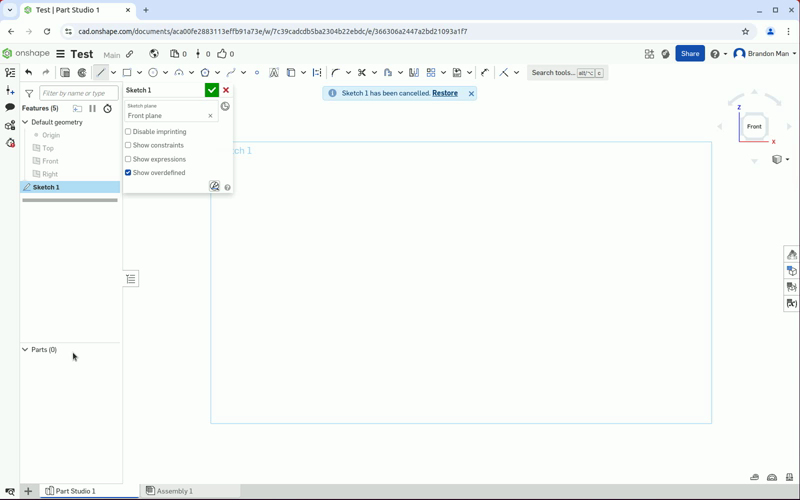
mouse_move(405, 339)
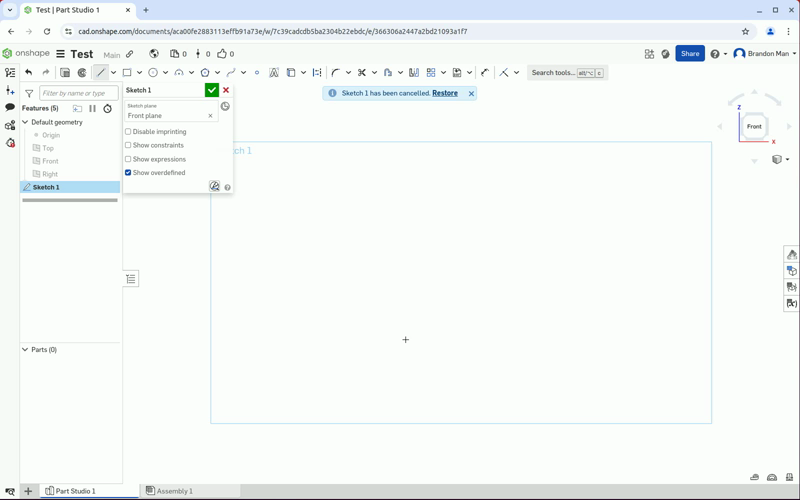
click(405, 339)
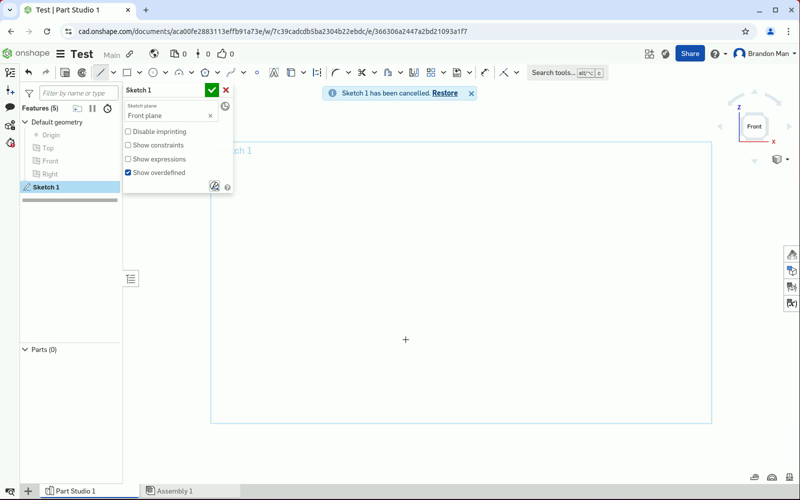
key_up(shift)
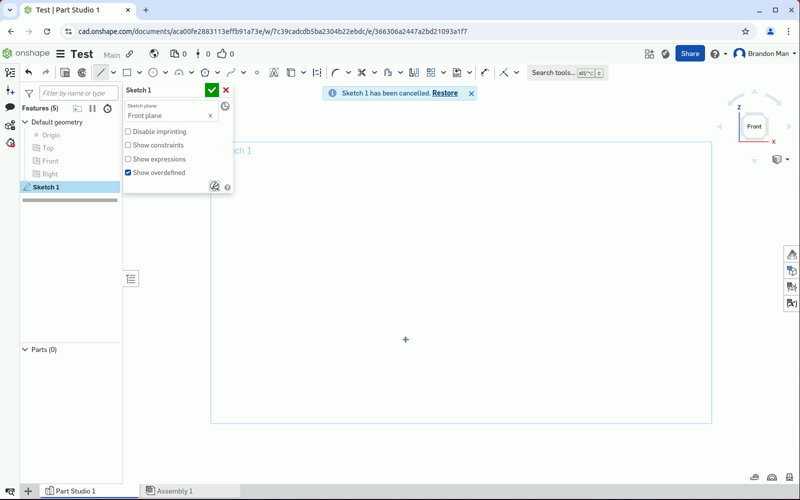
key_down(shift)
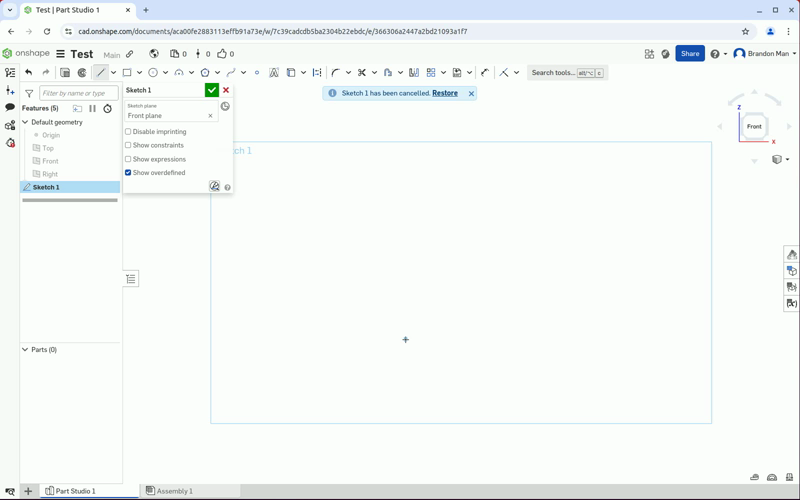
mouse_move(514, 339)
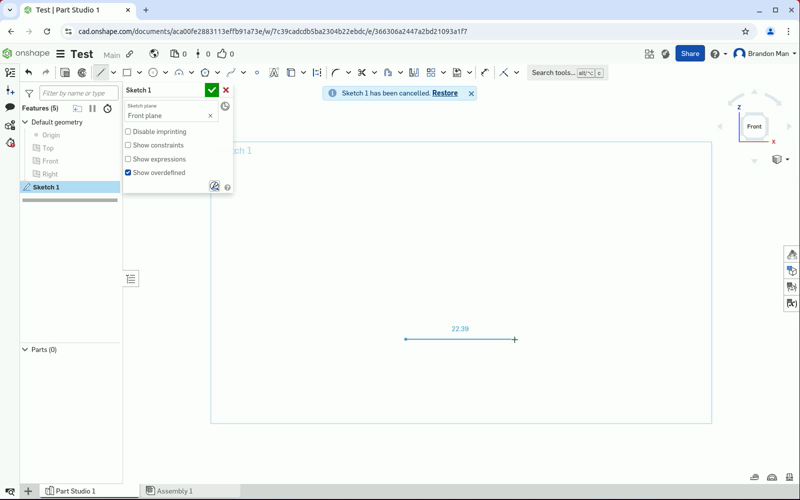
click(514, 339)
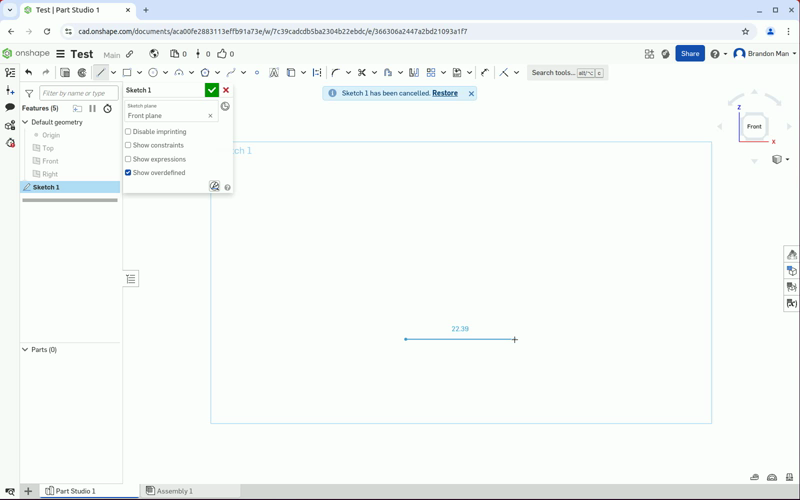
key_up(shift)
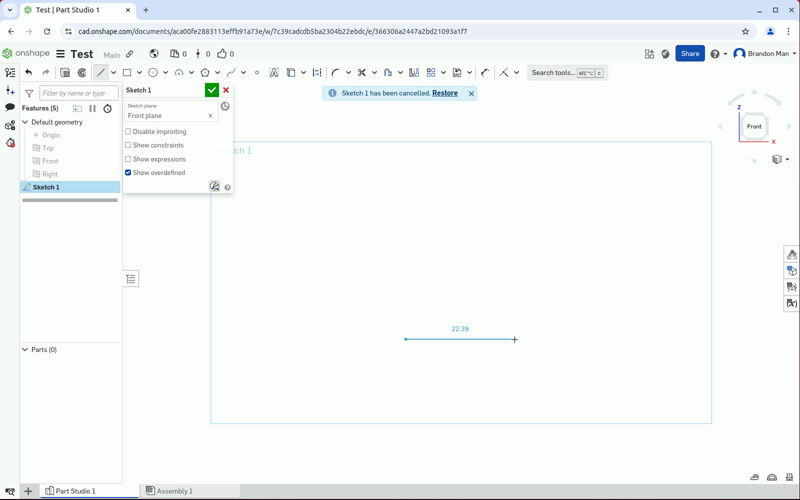
key_down(shift)
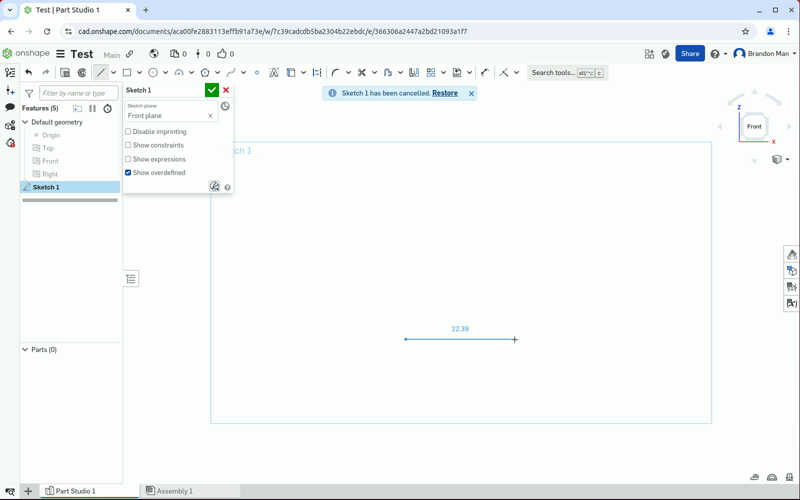
mouse_move(514, 226)
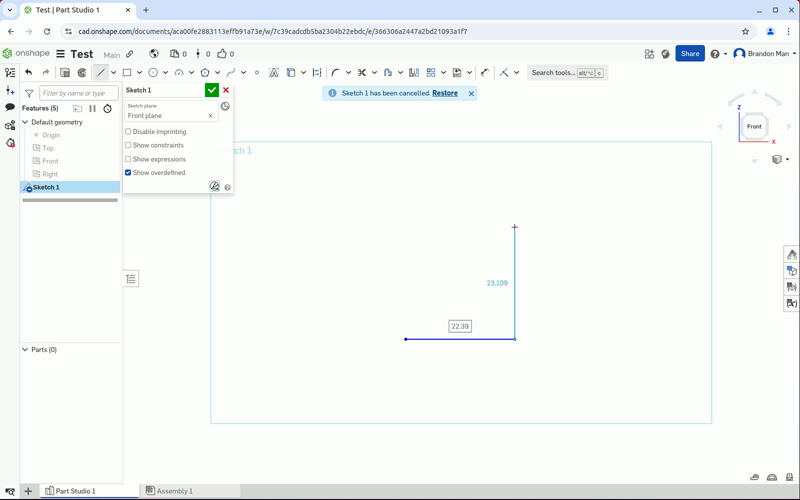
click(514, 226)
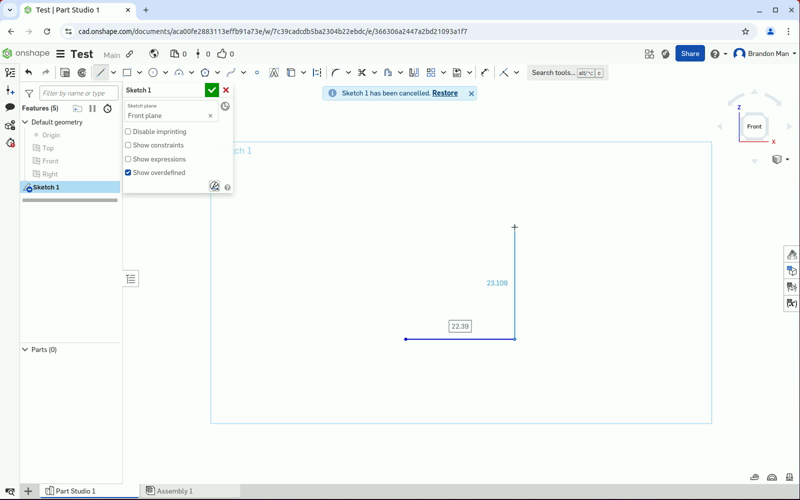
key_up(shift)
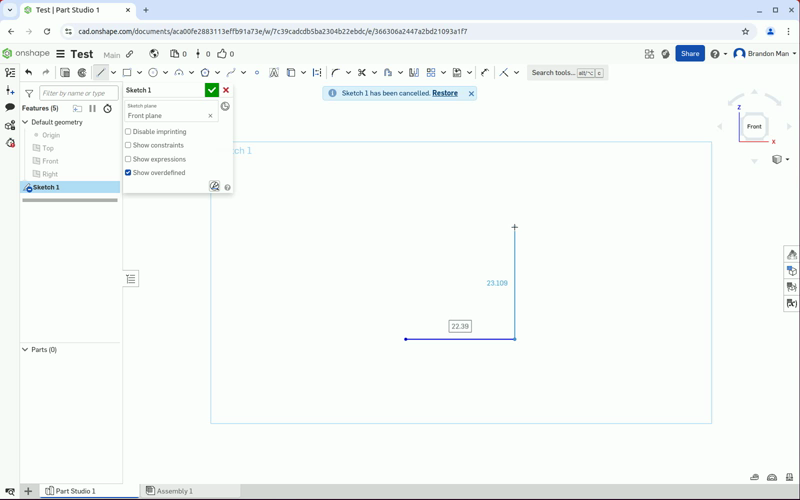
key_down(shift)
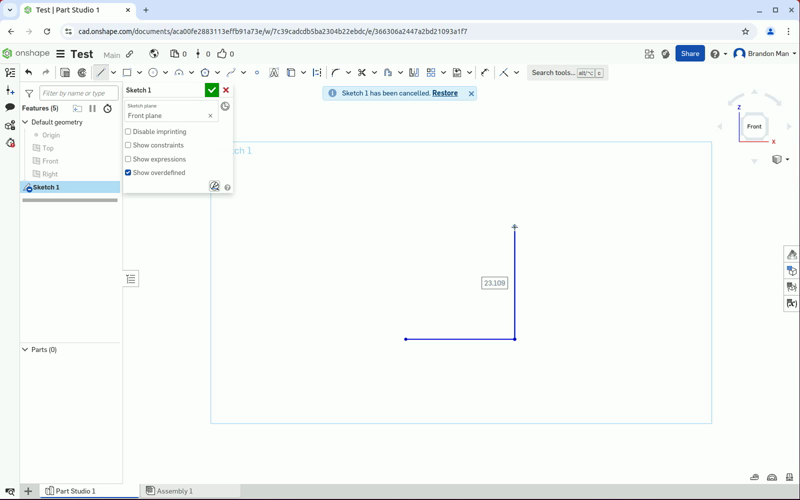
mouse_move(405, 226)
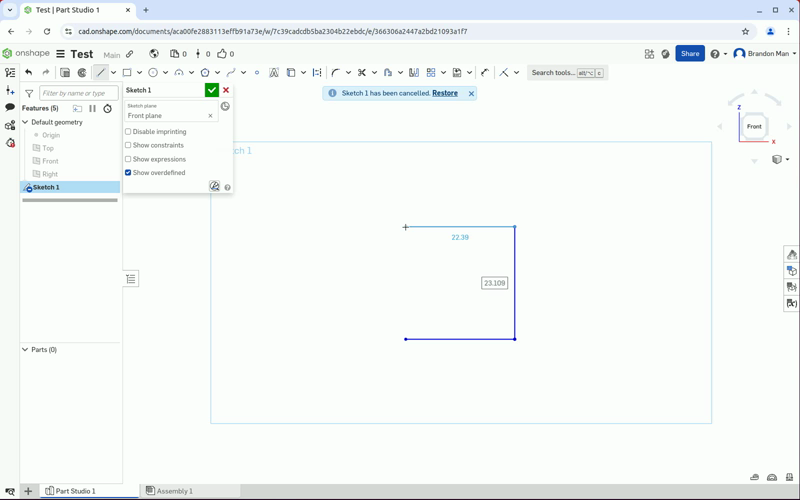
click(405, 226)
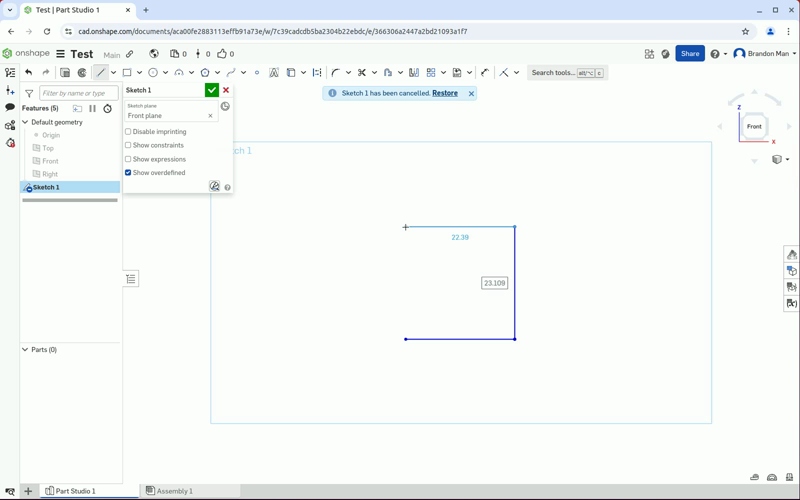
key_up(shift)
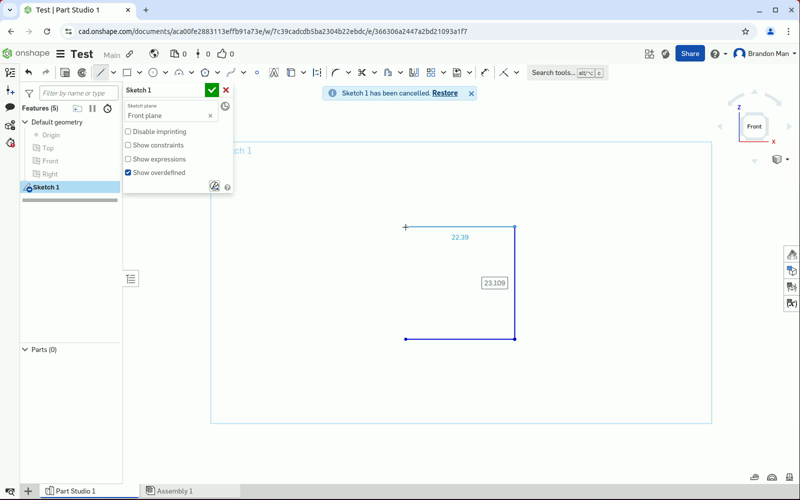
key_down(shift)
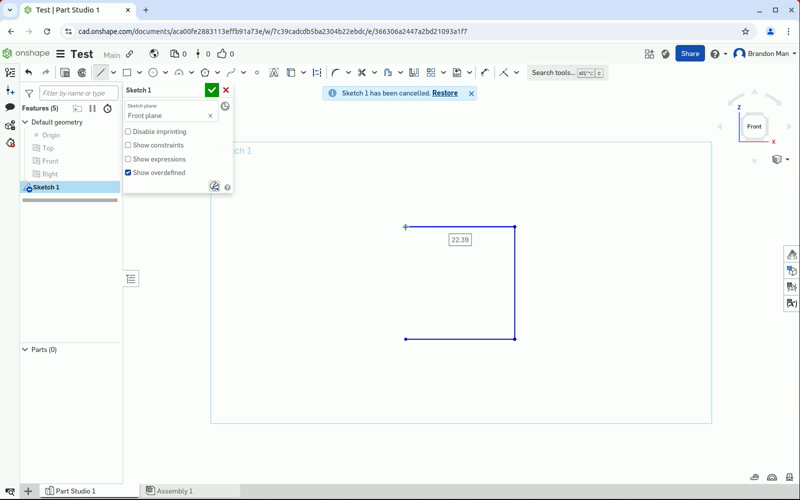
mouse_move(405, 339)
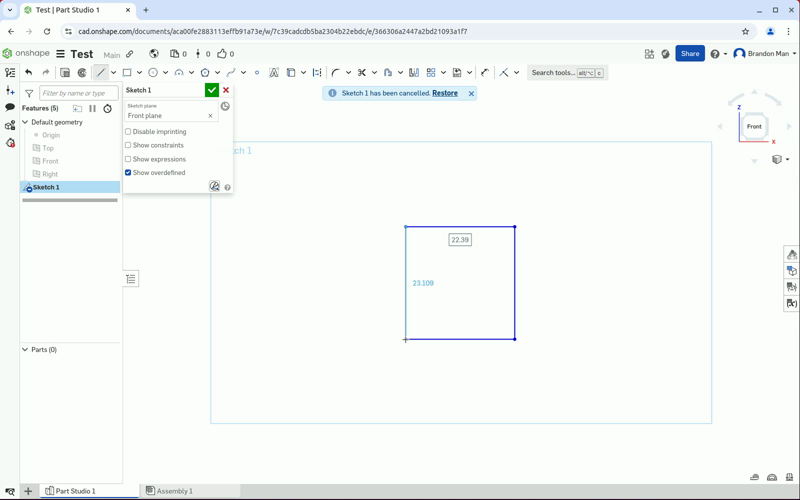
key_up(shift)
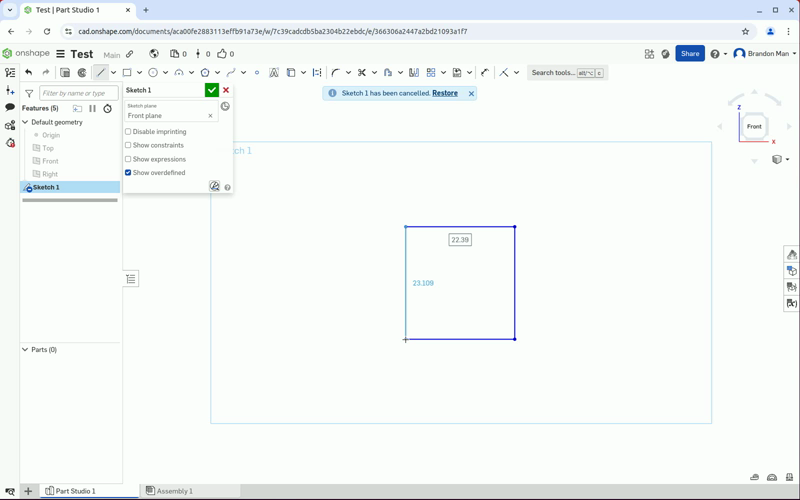
click(405, 339)
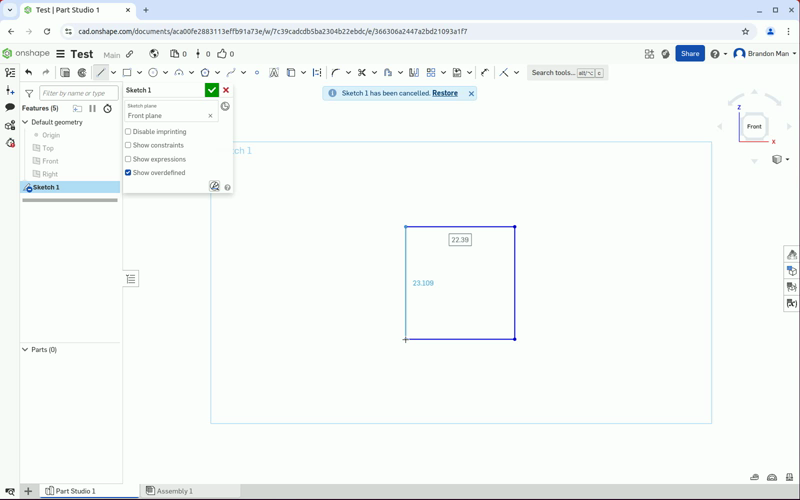
key(esc)
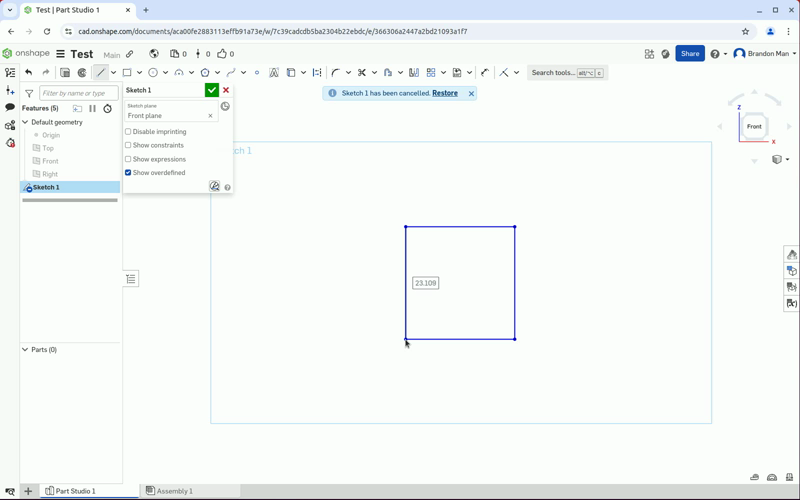
mouse_move(471, 302)
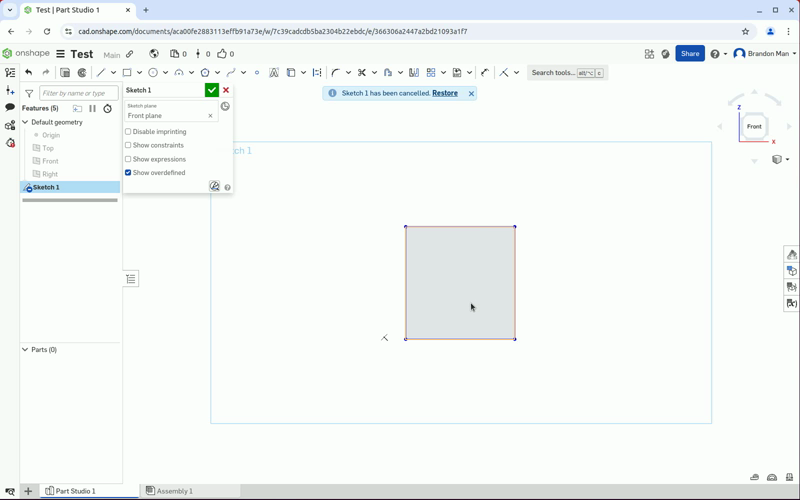
click(471, 302)
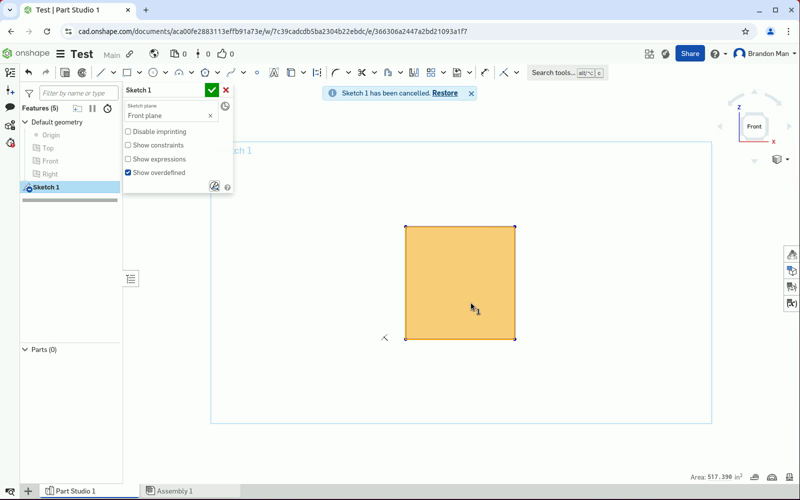
mouse_move(73, 352)
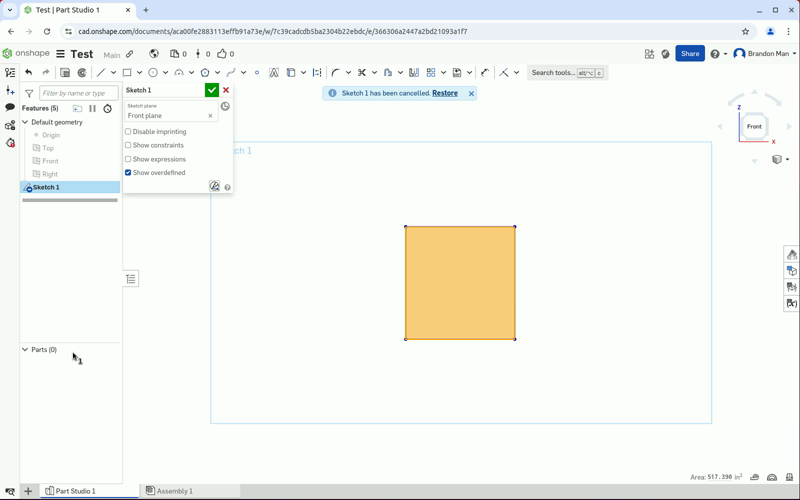
key(shift+y)
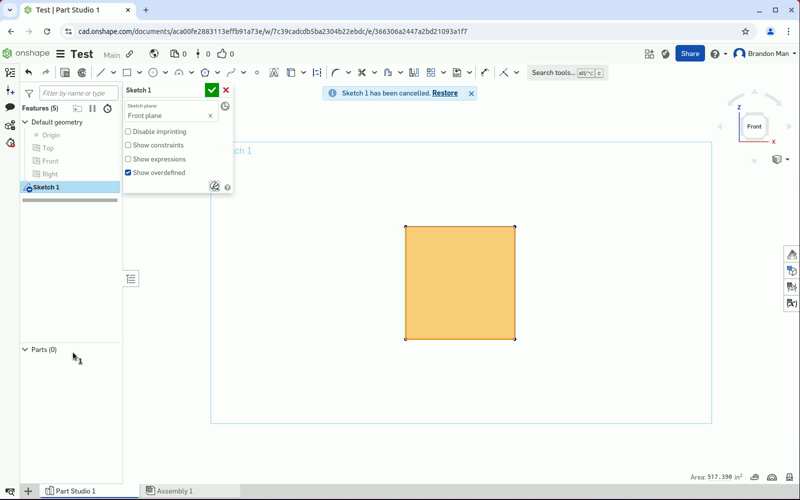
key(shift+e)
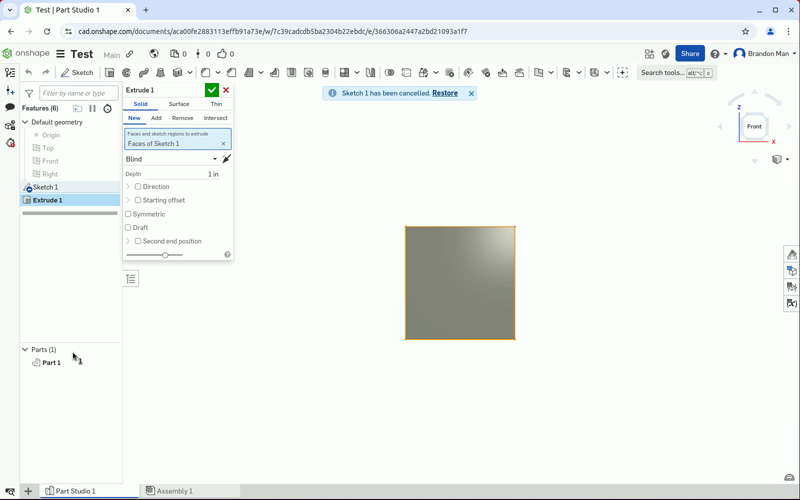
mouse_move(143, 106)
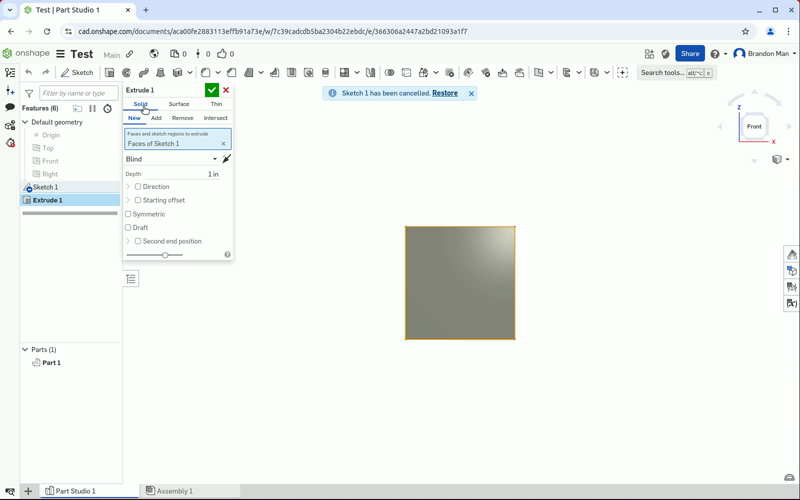
click(143, 106)
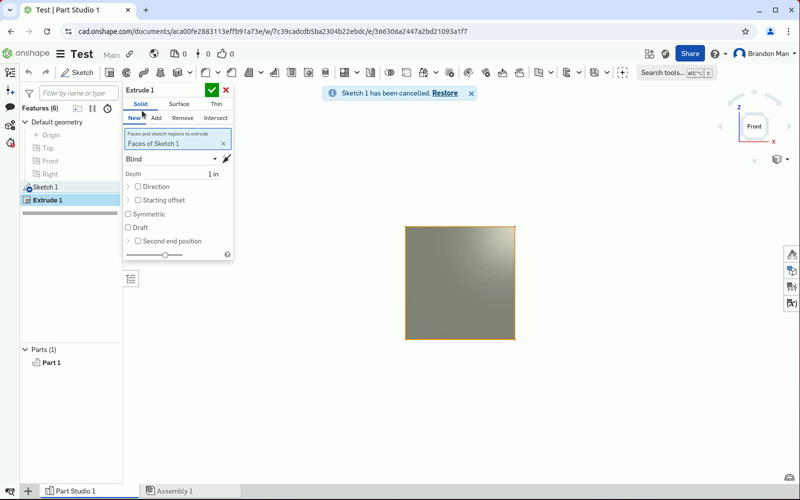
mouse_move(137, 120)
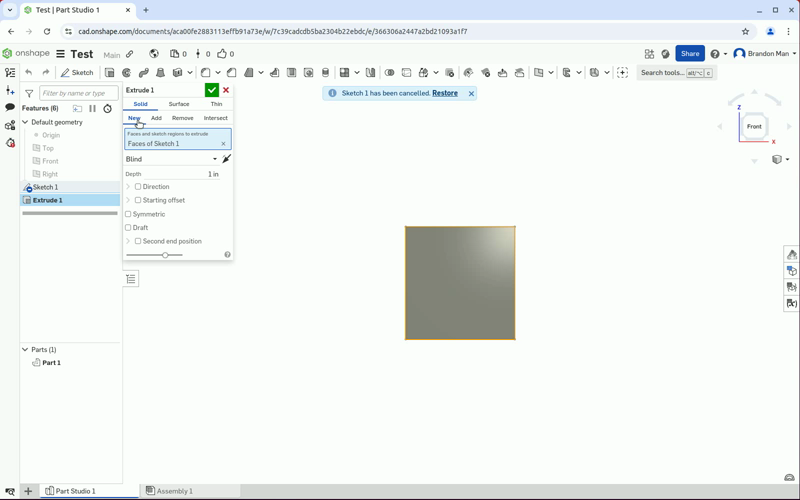
click(137, 120)
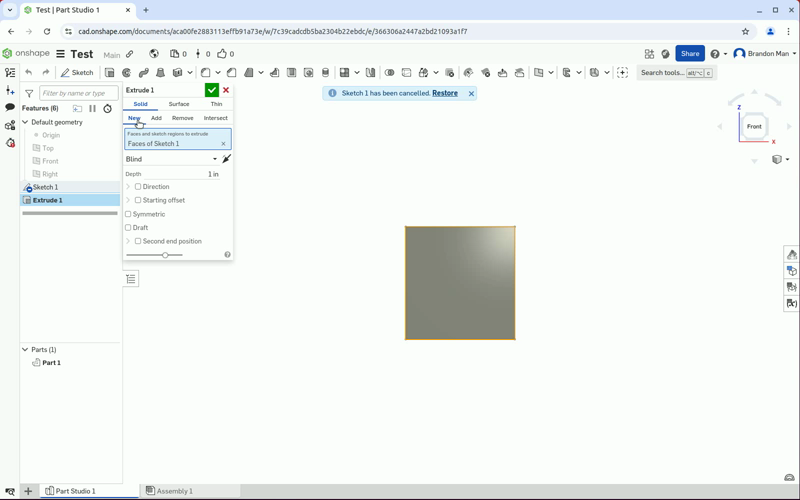
key(tab, 4)
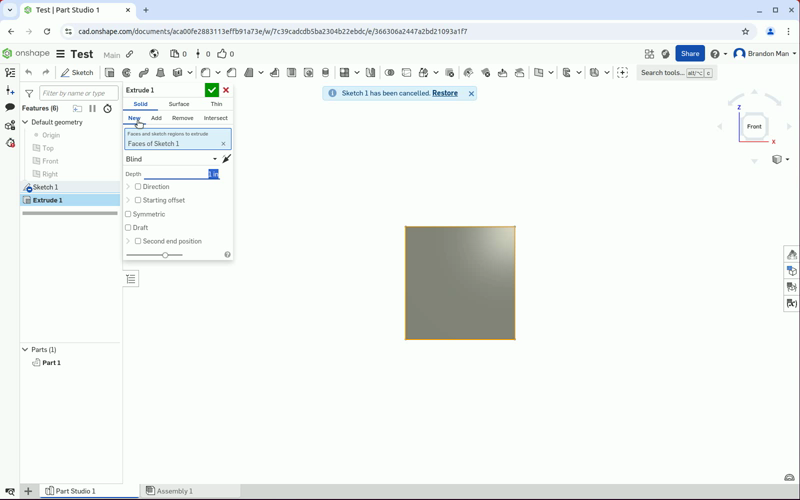
text(23.108)
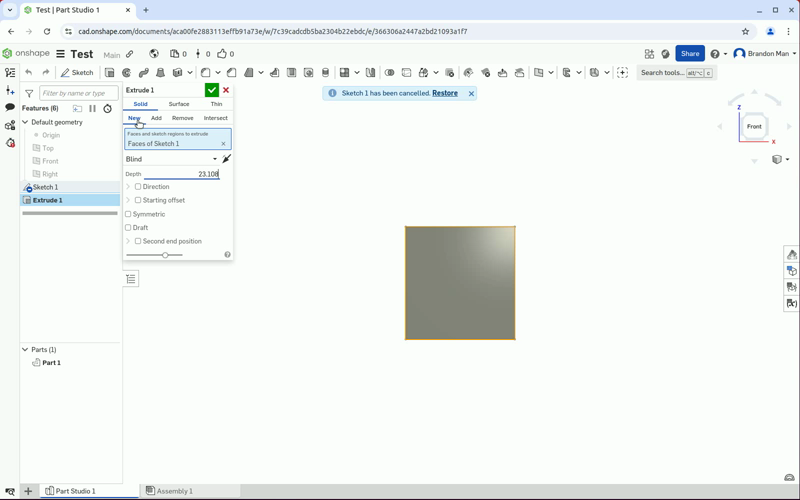
key(enter)
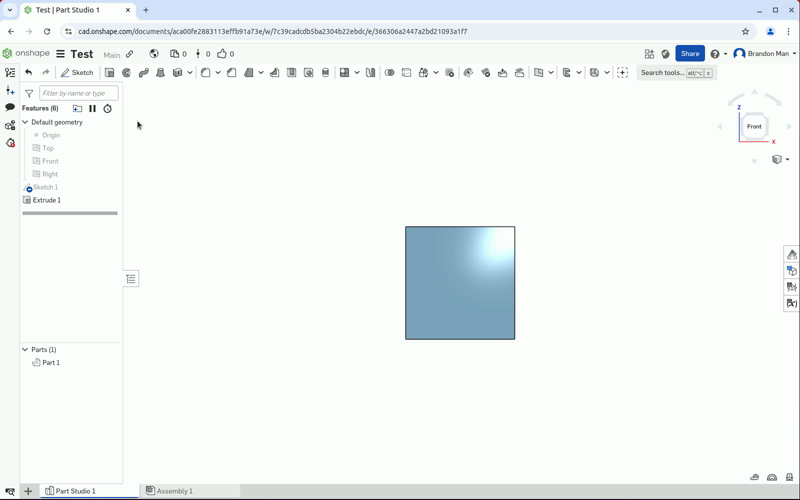
key(shift+h)
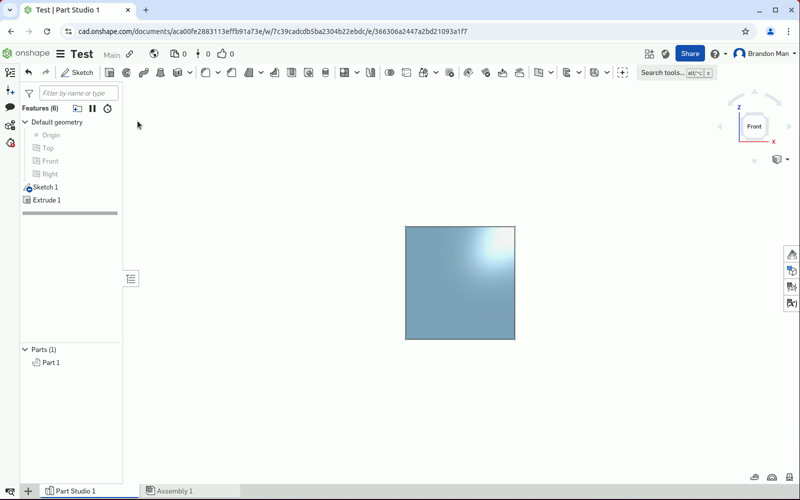
key(shift+h)
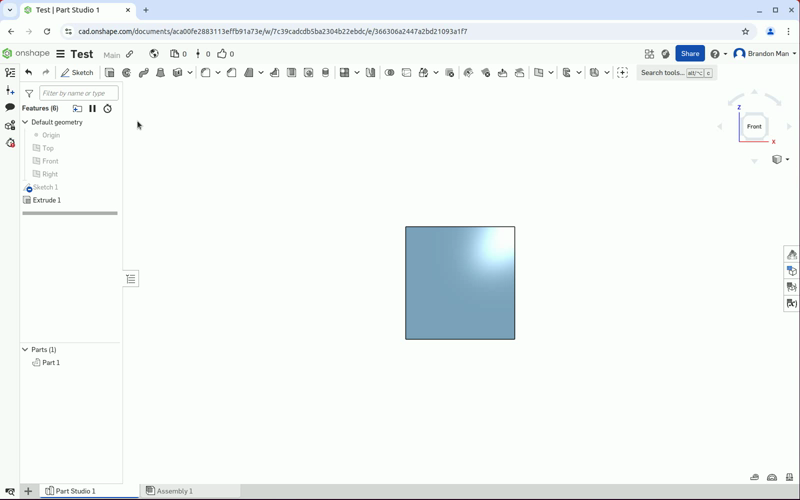
mouse_move(73, 189)
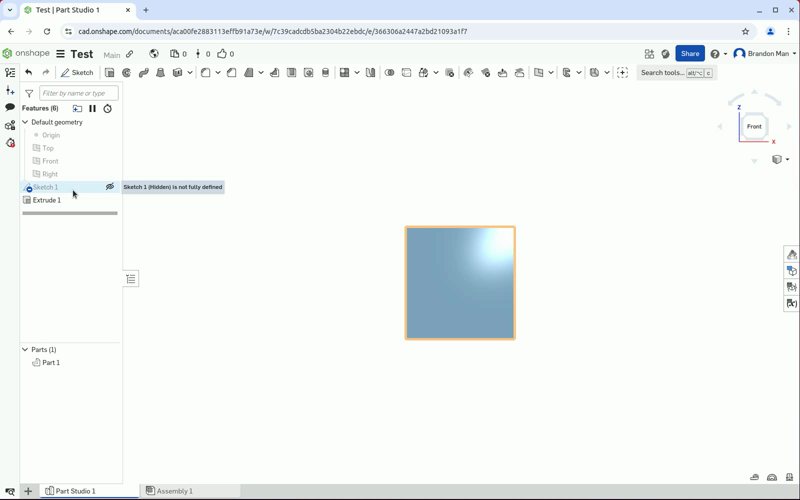
click(73, 189)
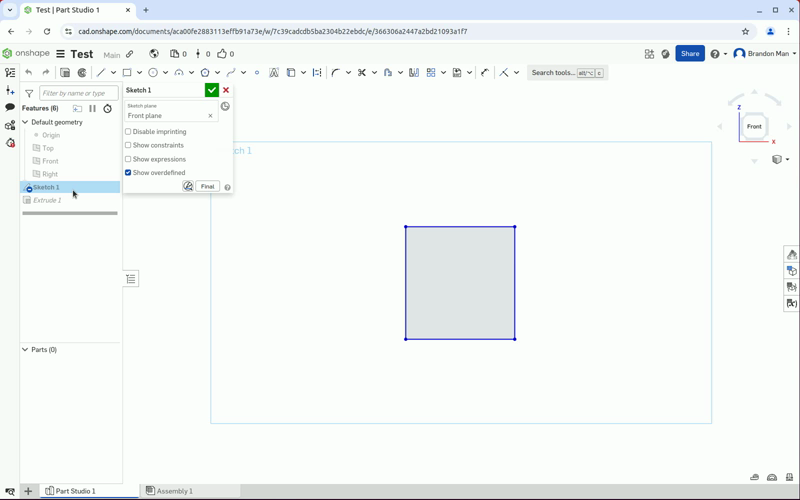
mouse_move(229, 92)
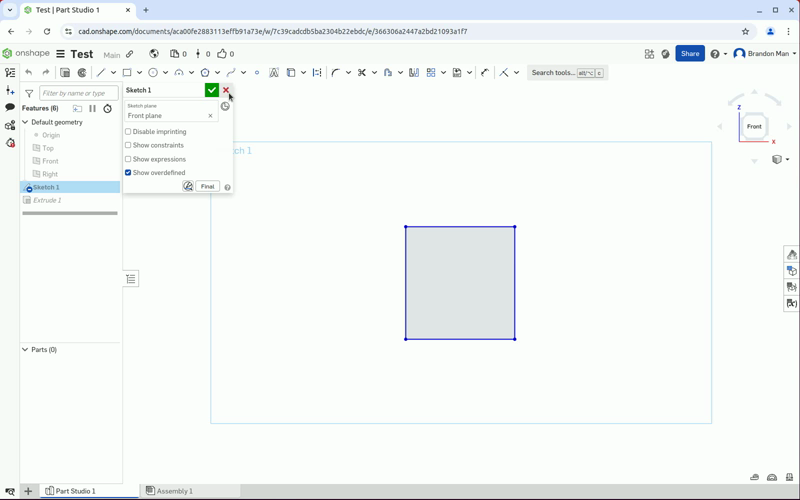
click(229, 92)
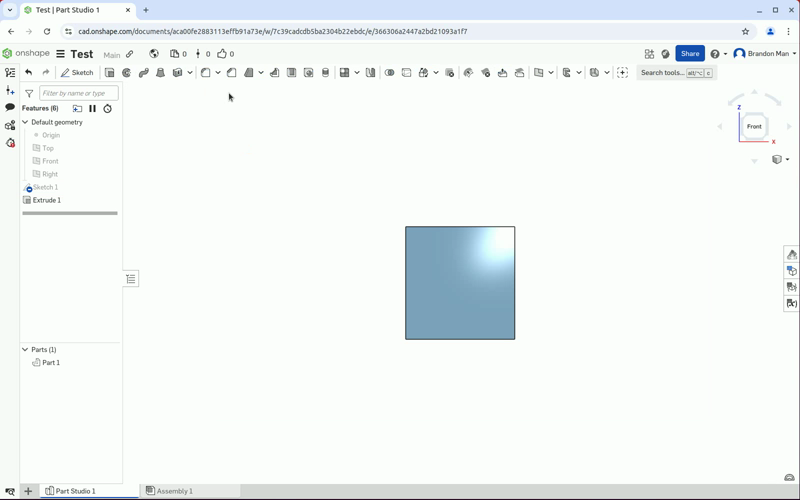
mouse_move(541, 75)
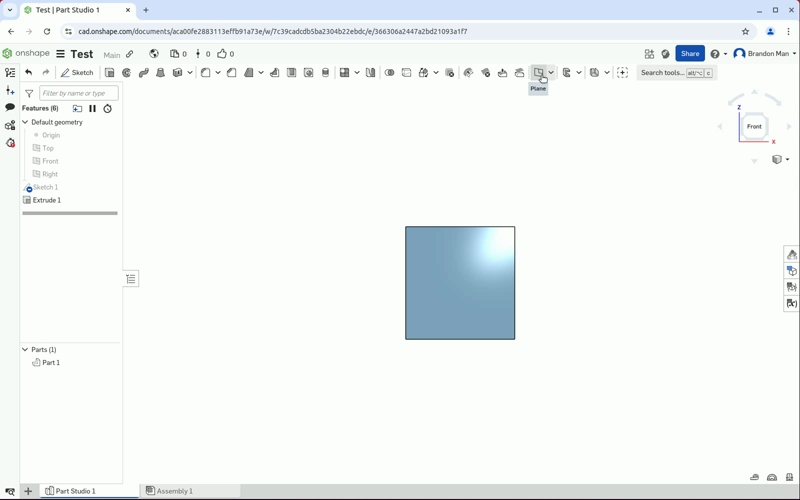
click(541, 75)
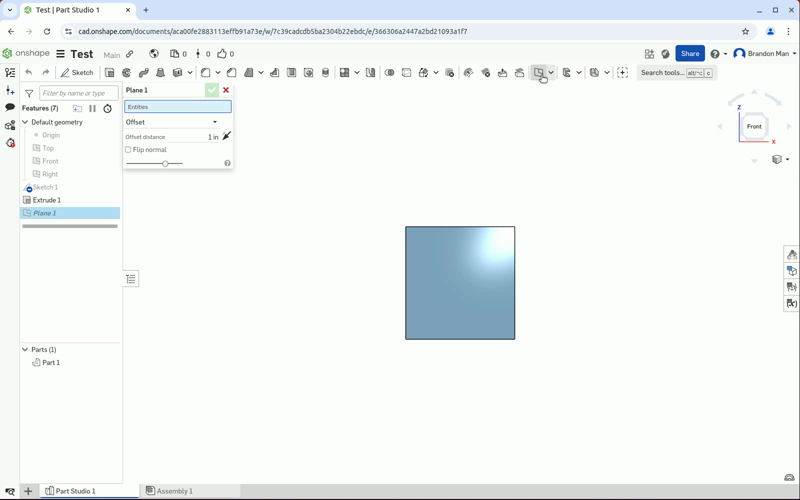
mouse_move(73, 163)
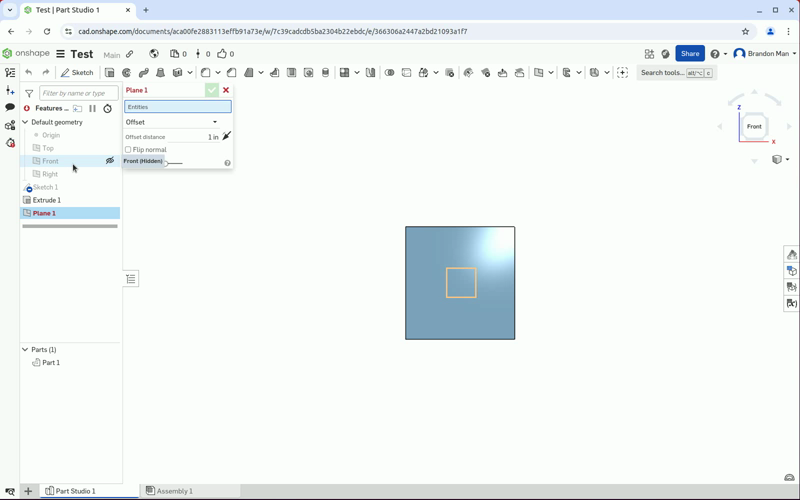
click(73, 163)
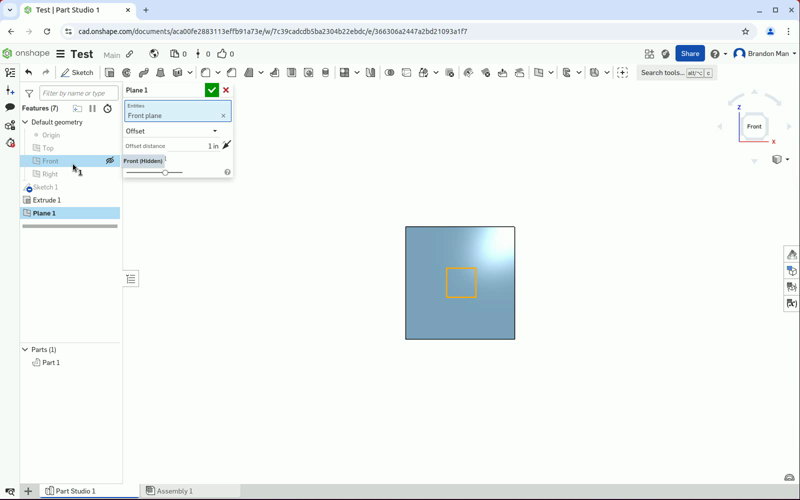
key(tab, 2)
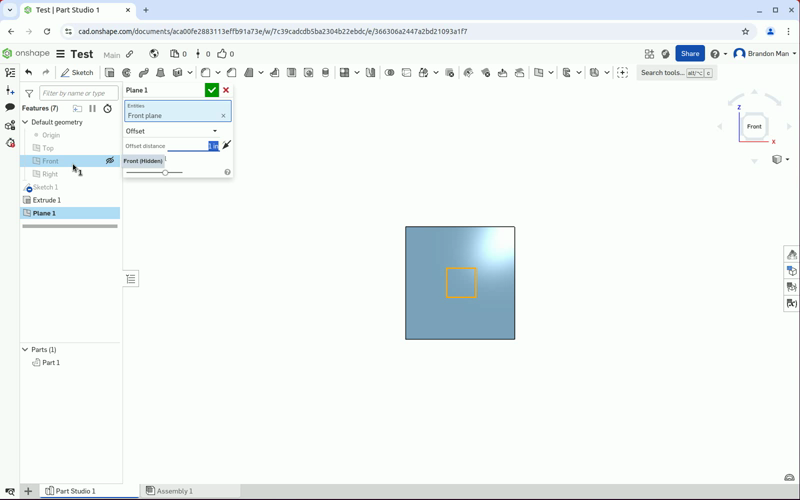
text(23.108)
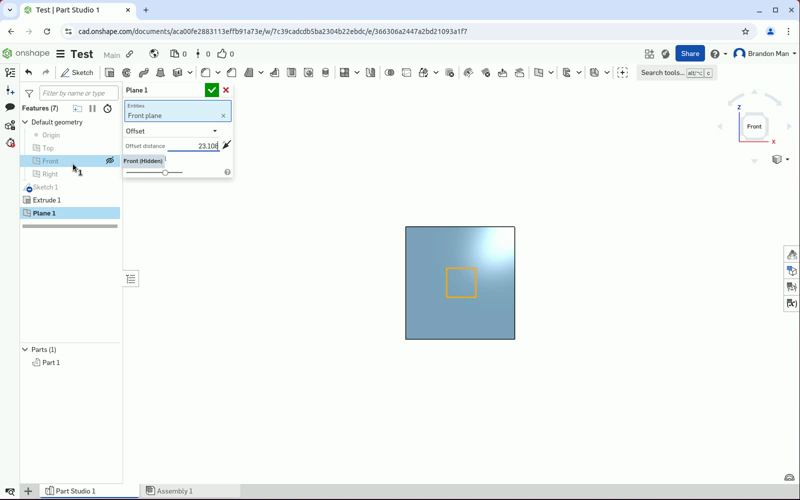
key(enter, 2)
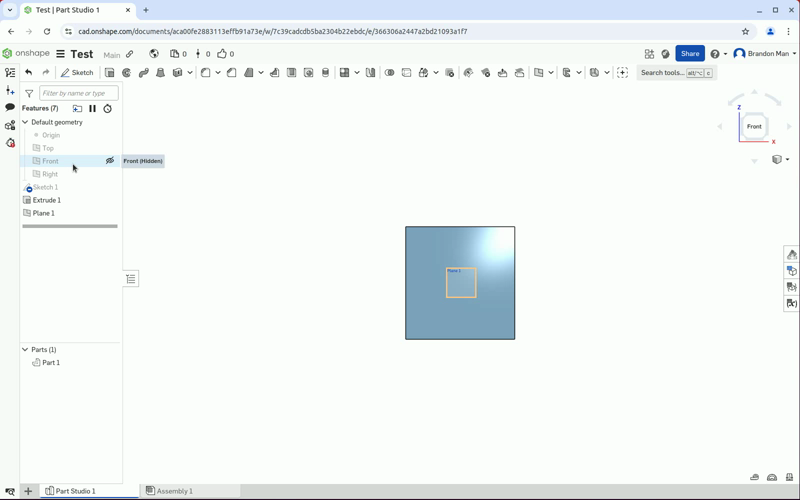
key(shift+s)
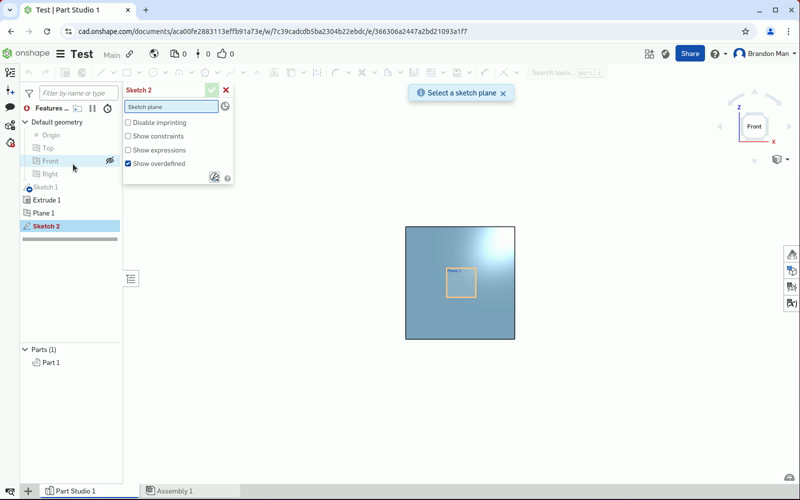
mouse_move(73, 215)
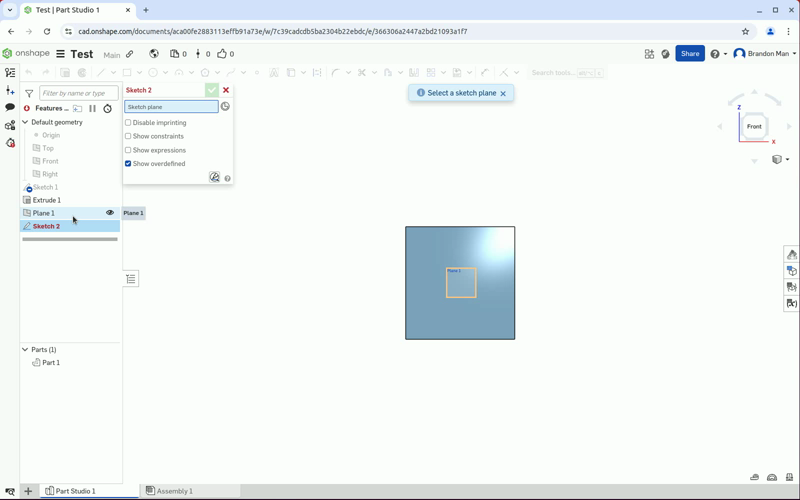
click(73, 215)
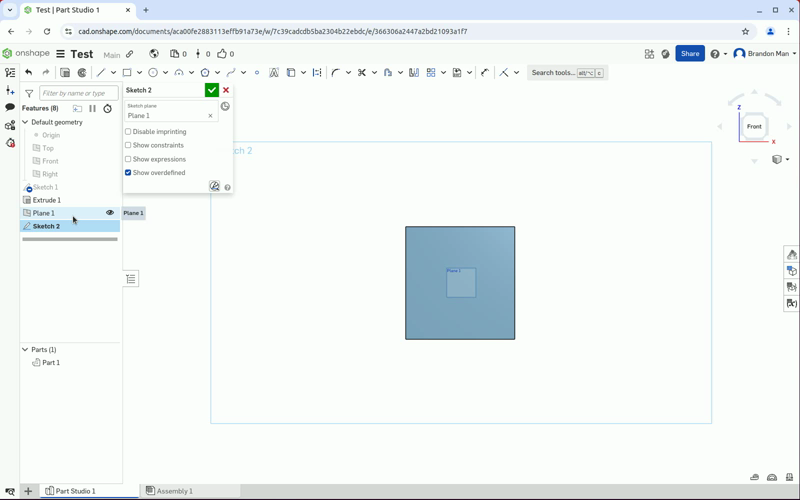
mouse_move(73, 352)
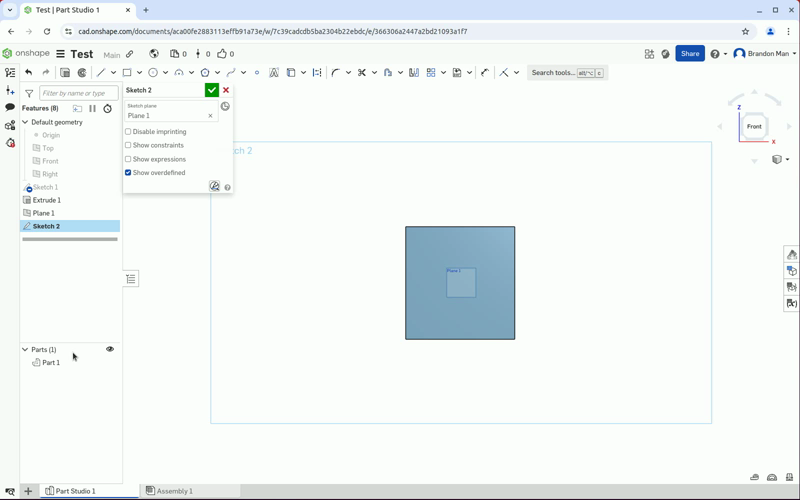
key(y)
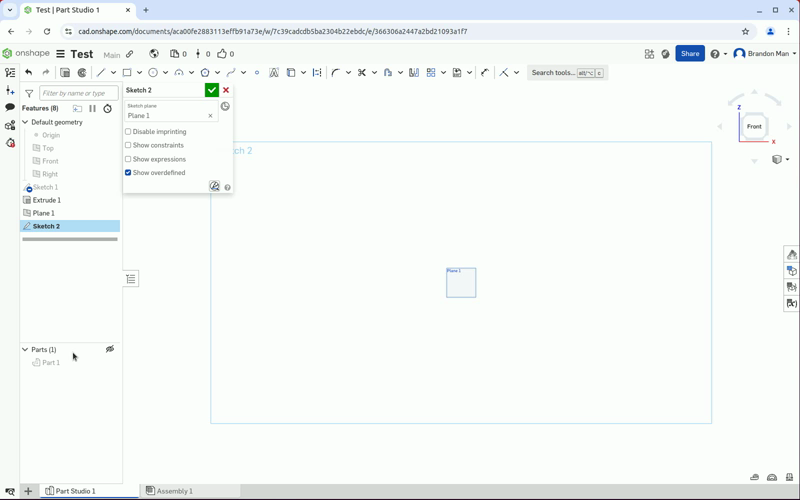
key(l)
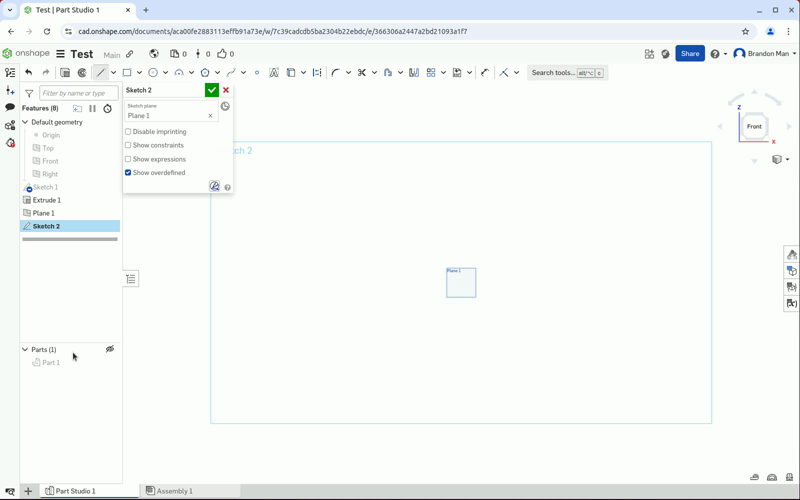
key_down(shift)
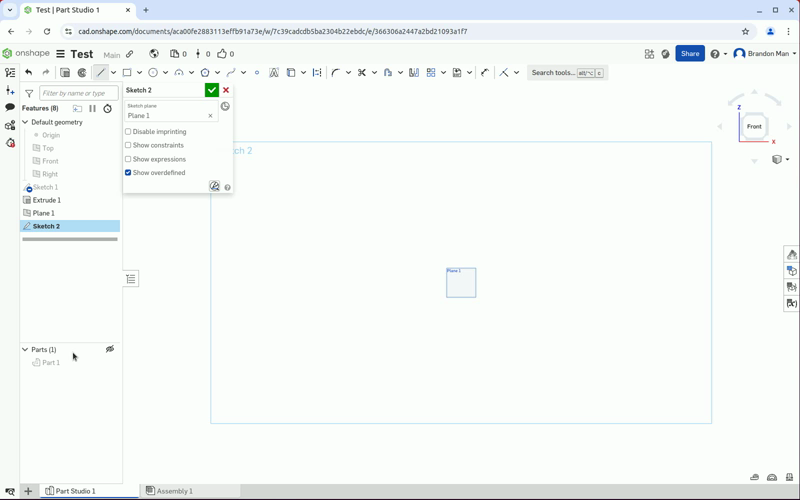
mouse_move(422, 304)
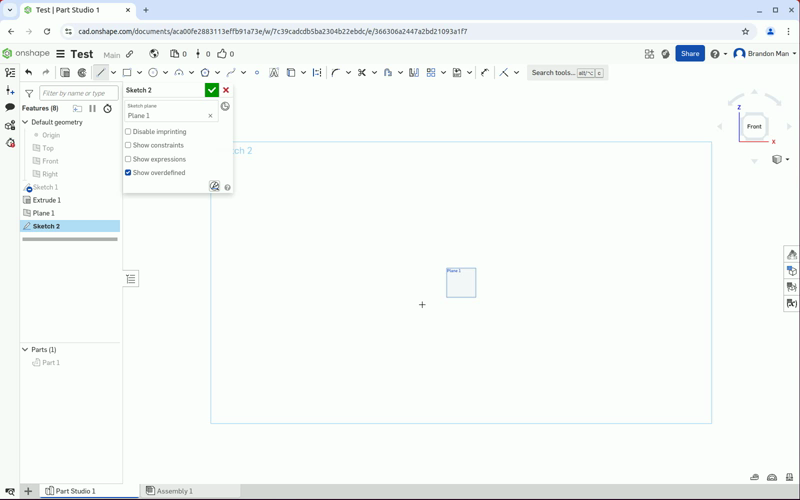
click(422, 304)
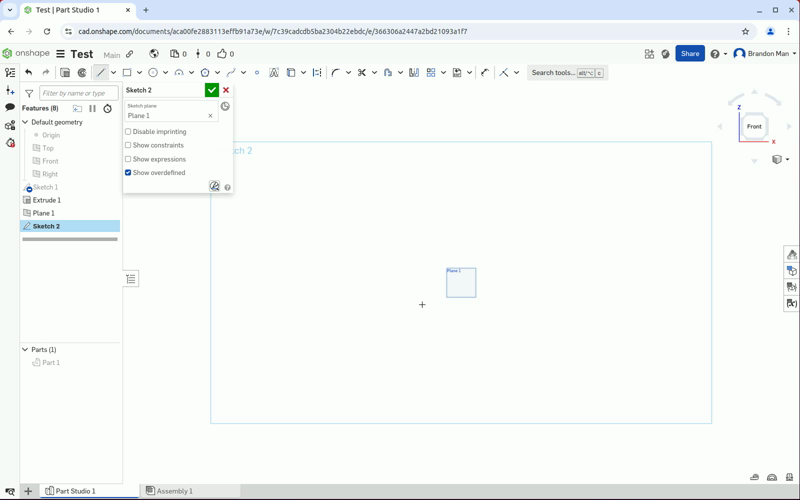
key_up(shift)
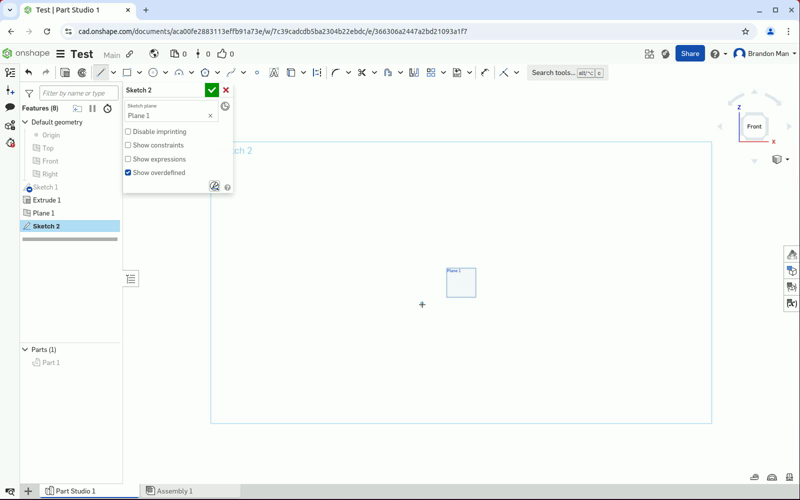
key_down(shift)
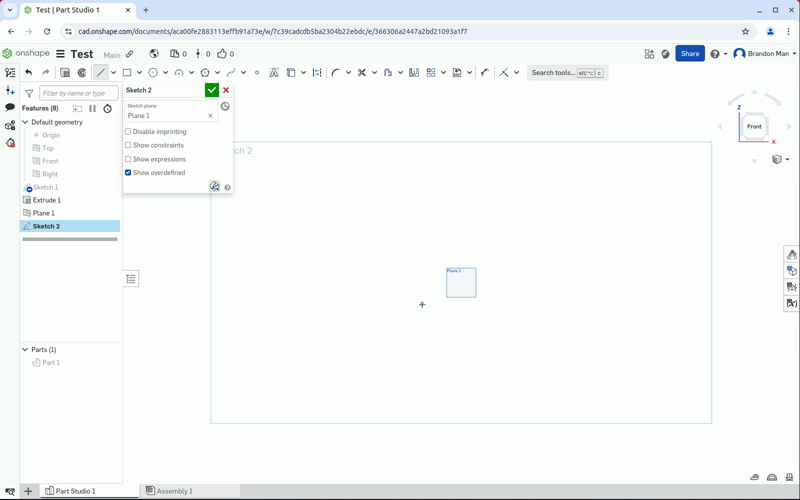
mouse_move(452, 304)
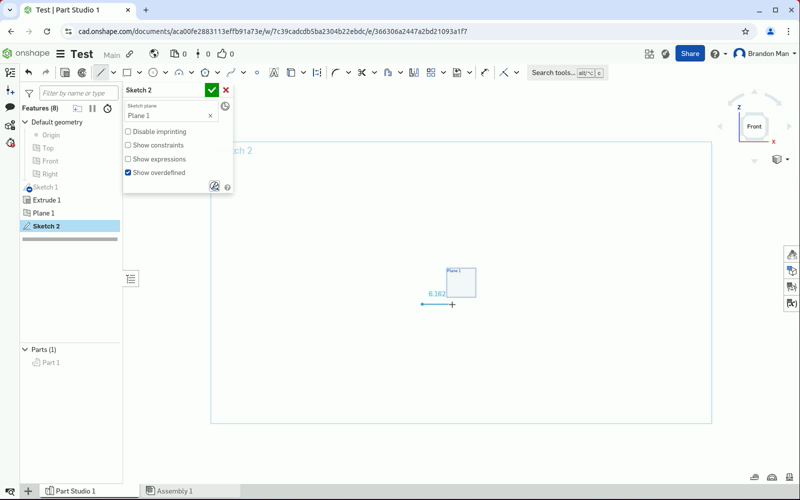
mouse_move(439, 319)
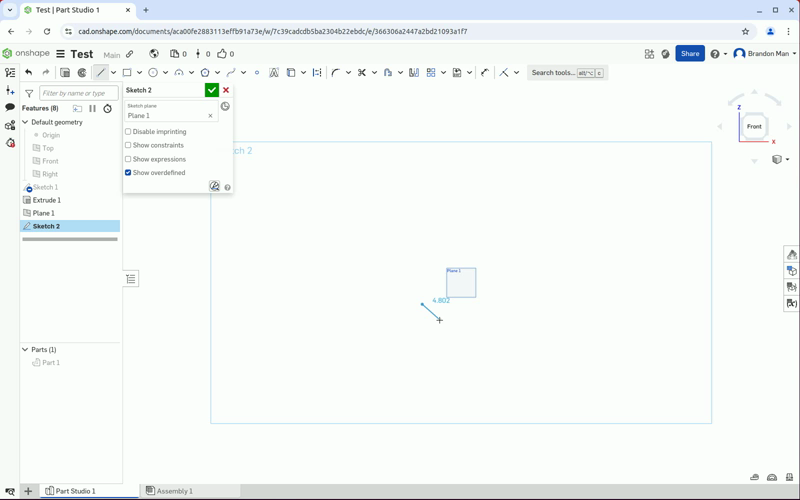
click(439, 319)
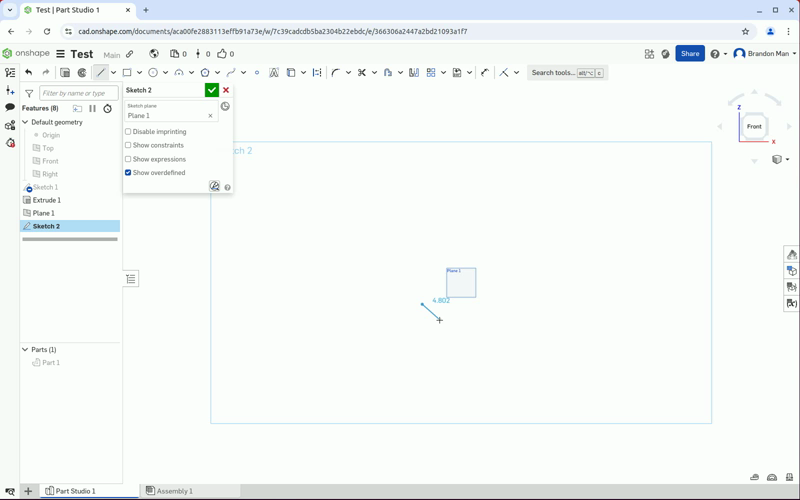
key_up(shift)
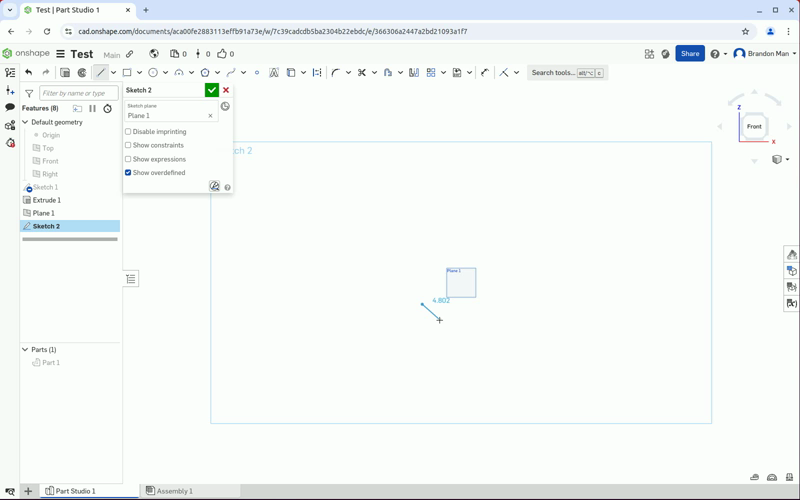
key_down(shift)
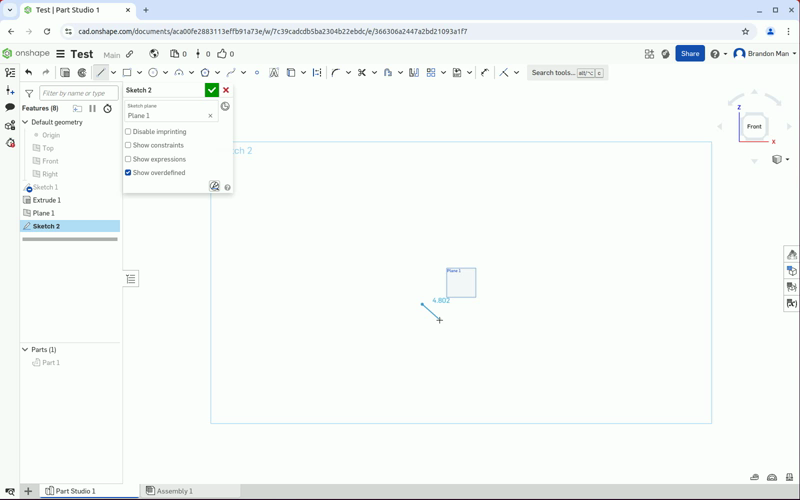
mouse_move(469, 319)
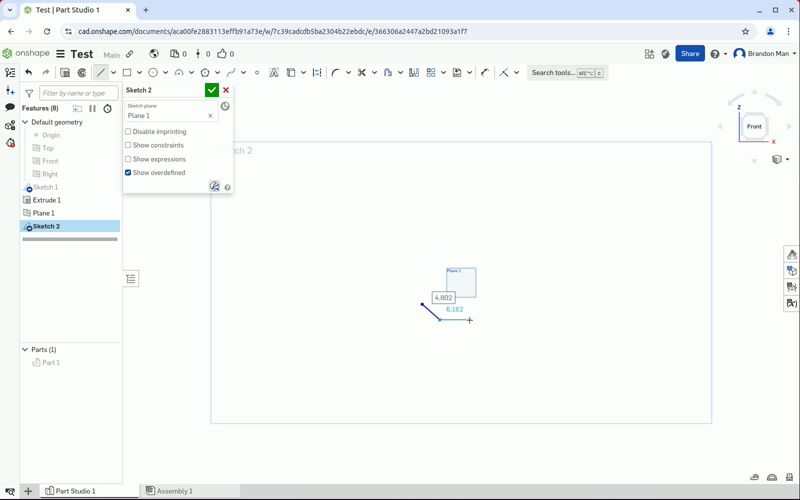
mouse_move(460, 319)
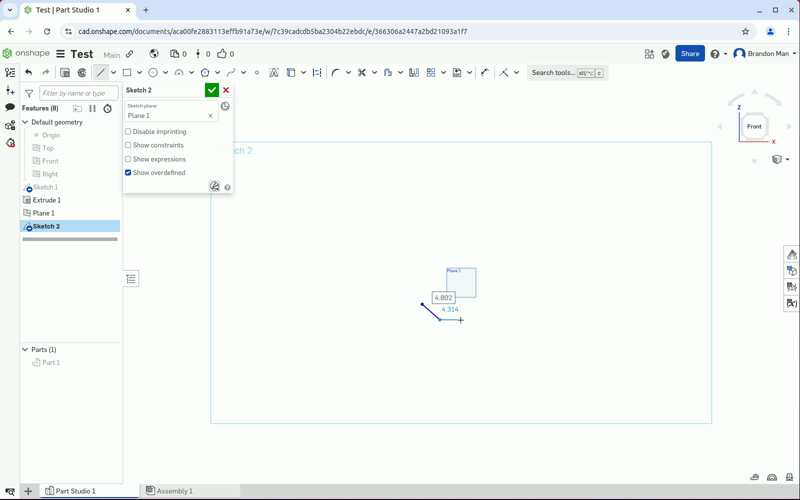
click(460, 319)
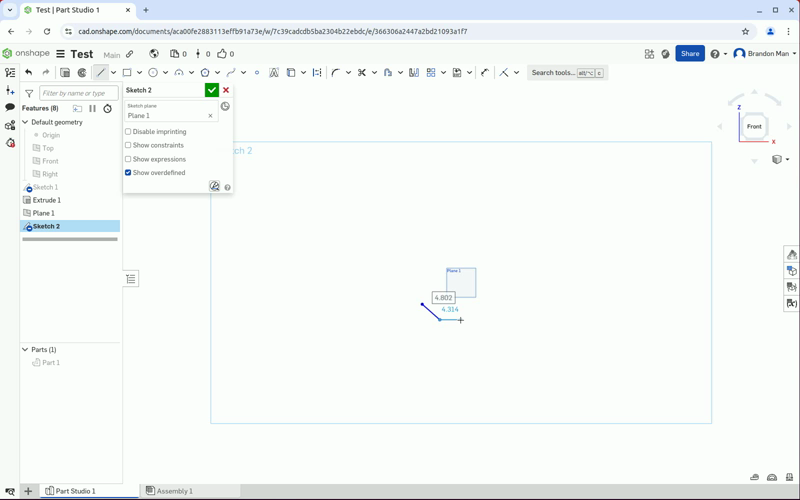
key_up(shift)
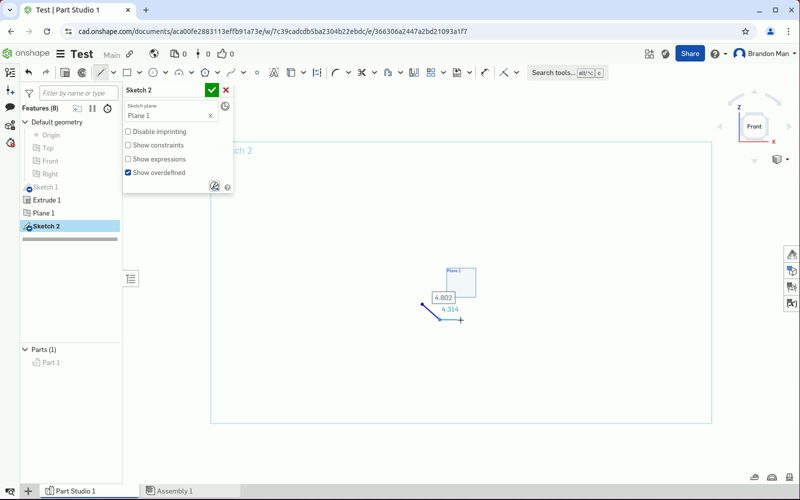
key_down(shift)
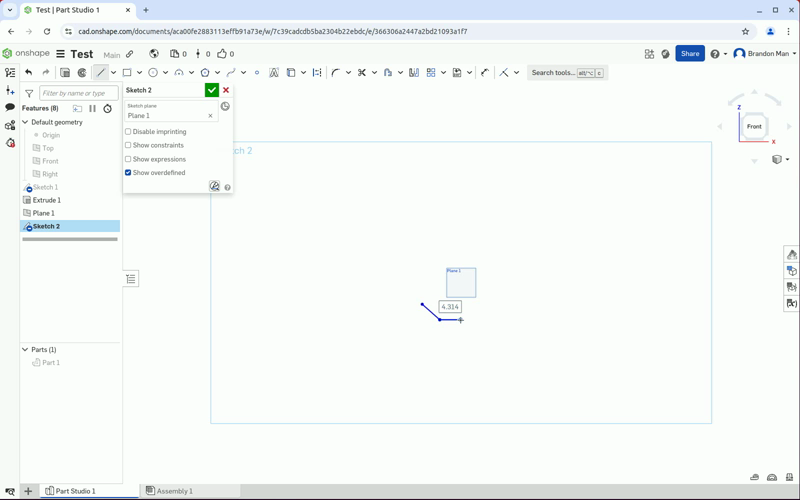
mouse_move(490, 319)
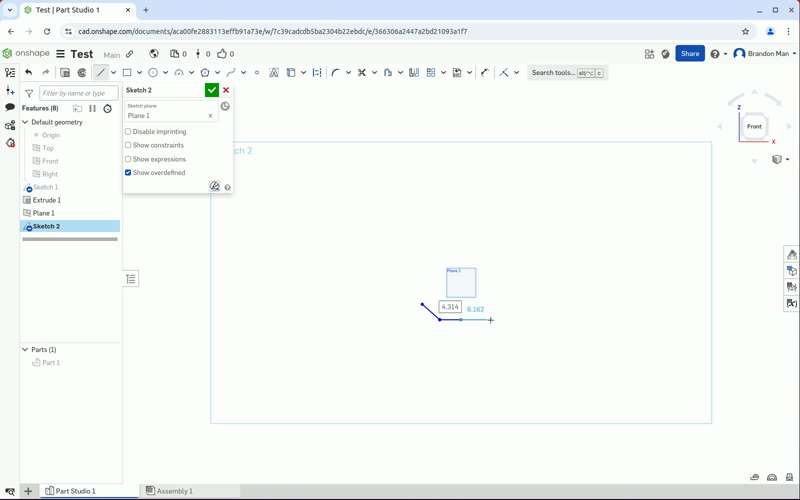
mouse_move(485, 319)
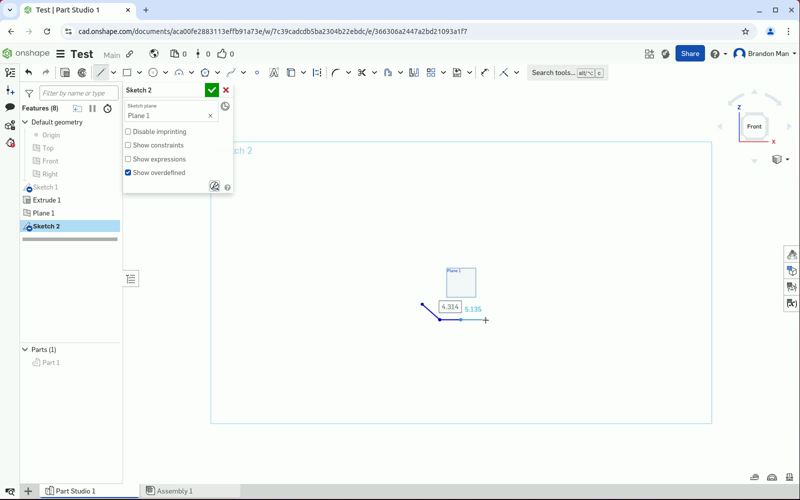
click(485, 319)
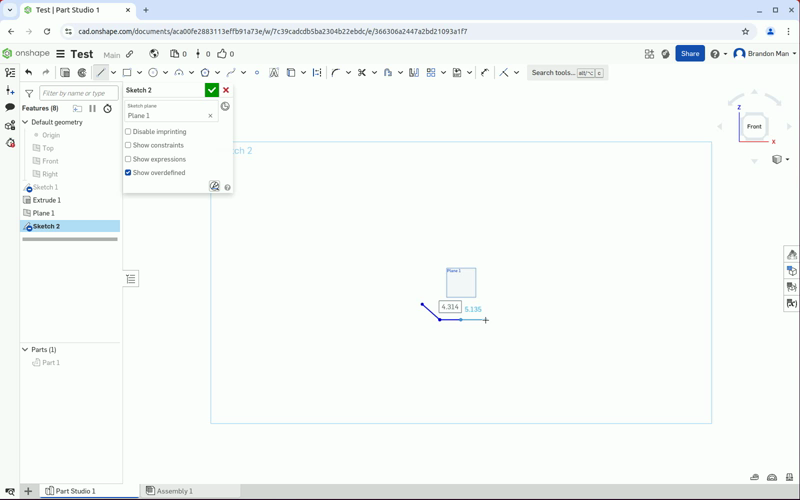
key_up(shift)
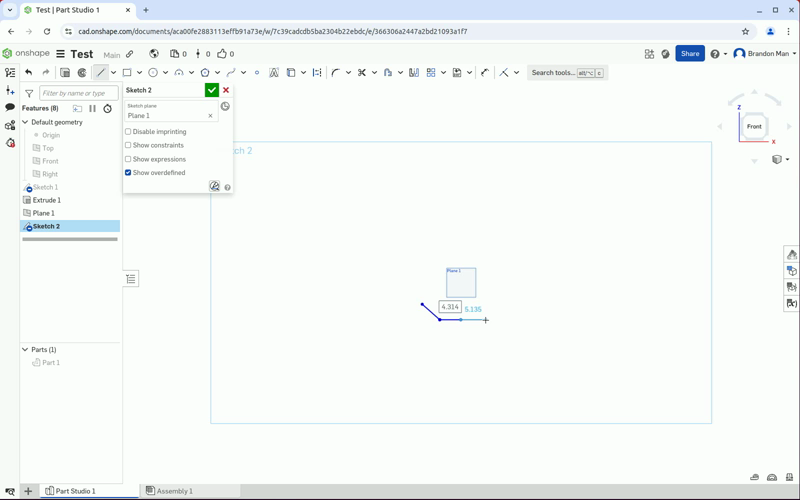
key_down(shift)
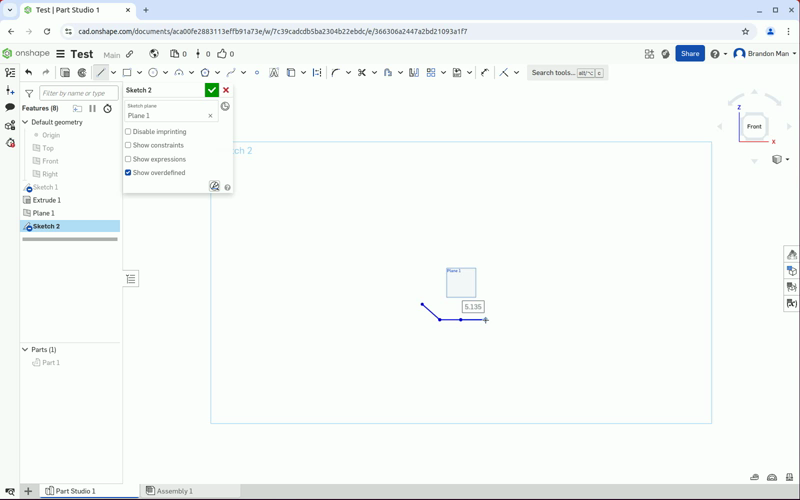
mouse_move(515, 319)
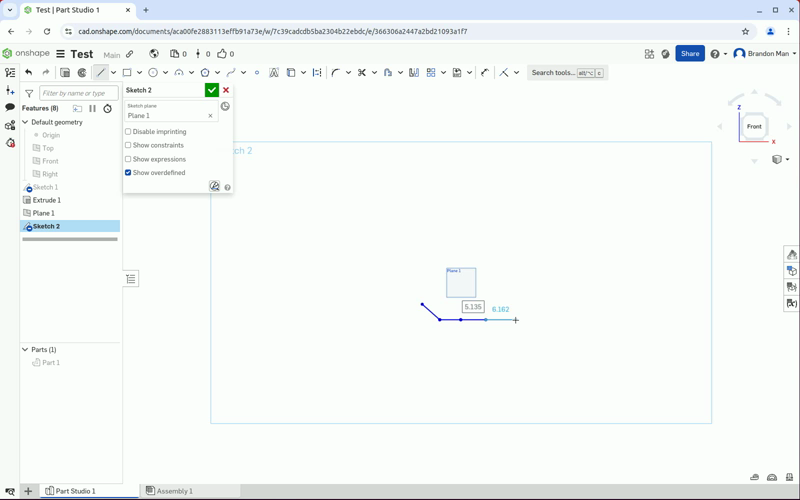
mouse_move(498, 304)
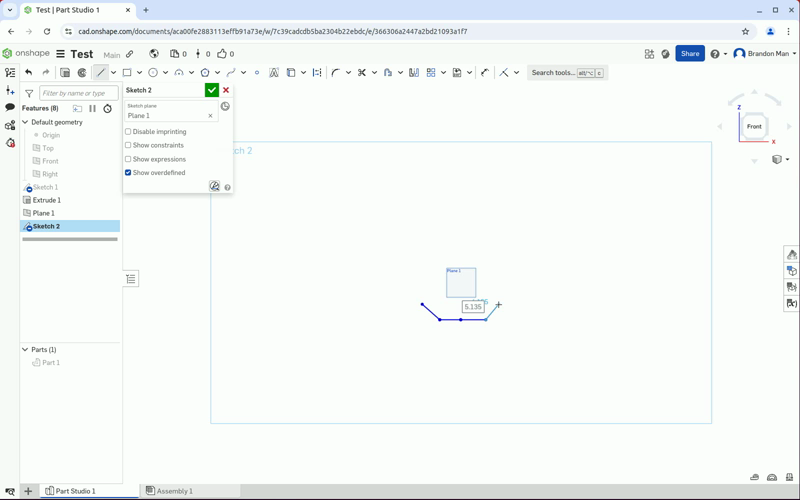
click(498, 304)
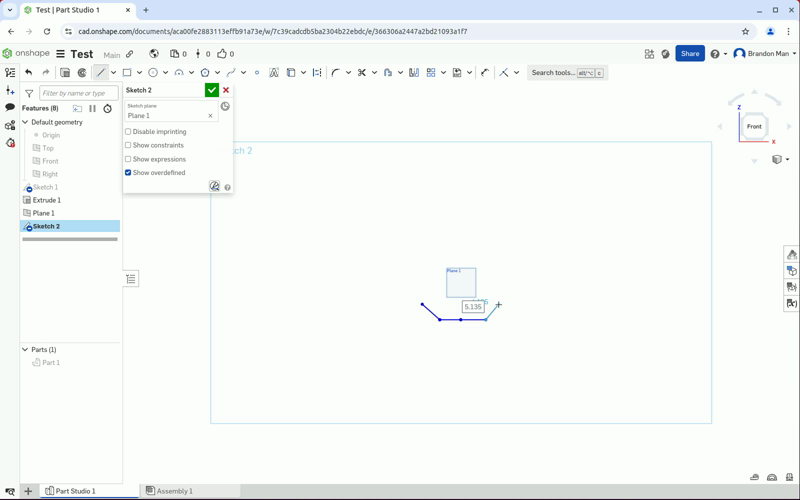
key_up(shift)
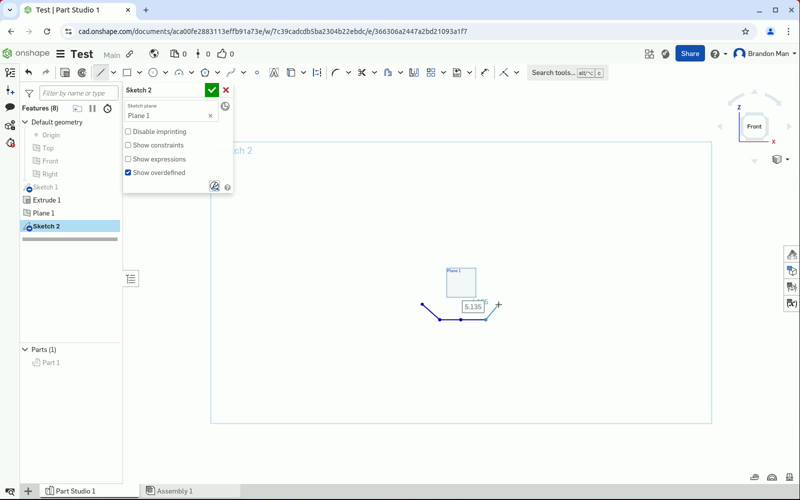
key_down(shift)
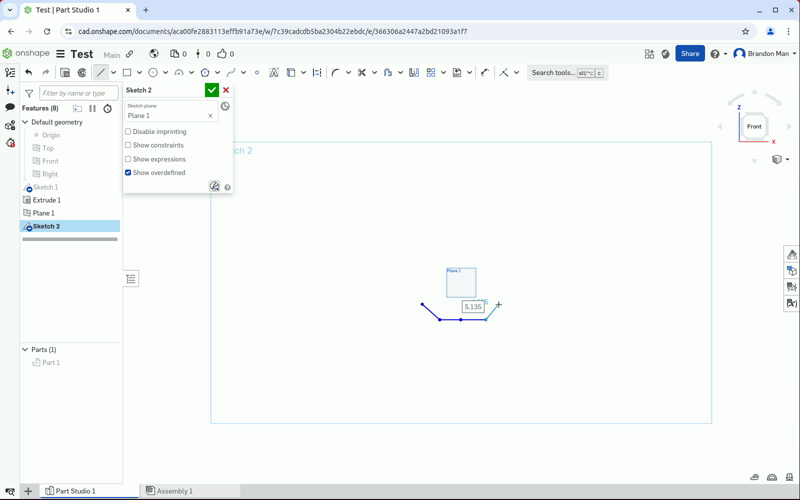
mouse_move(422, 304)
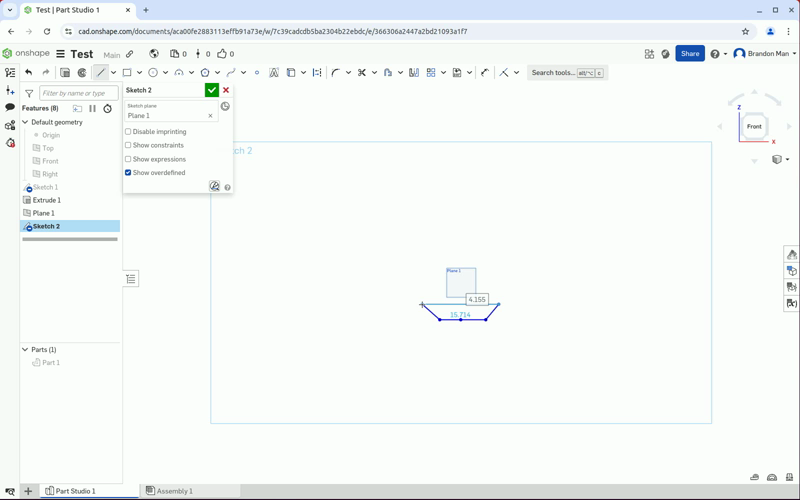
key_up(shift)
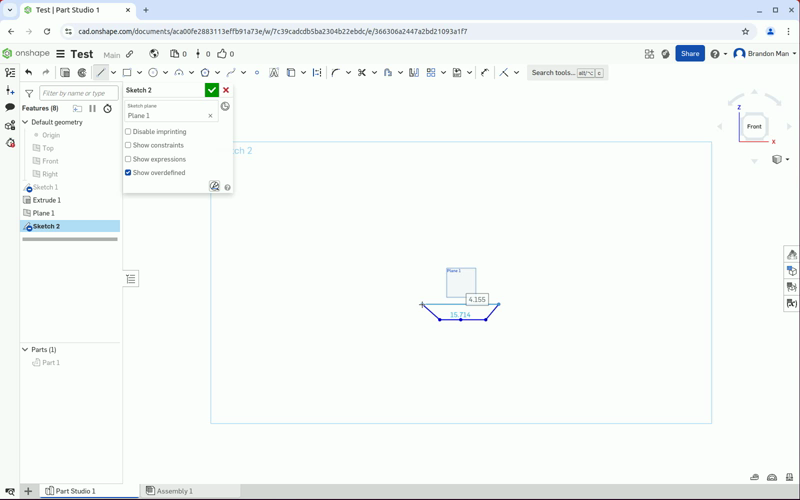
click(422, 304)
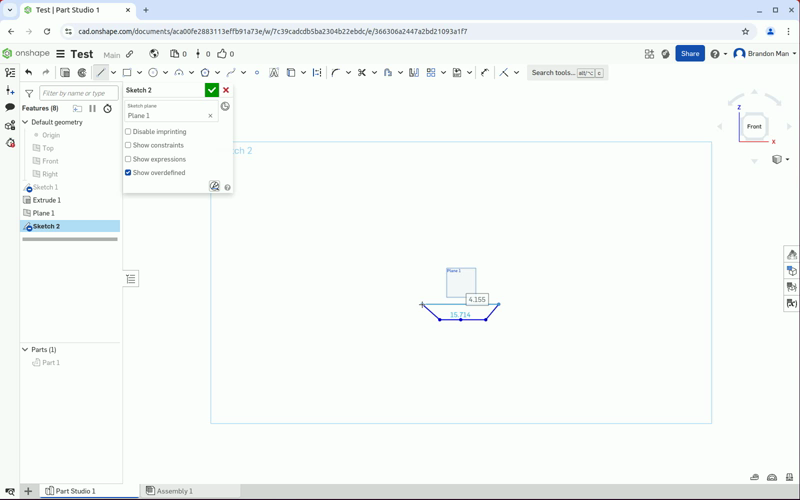
key(esc)
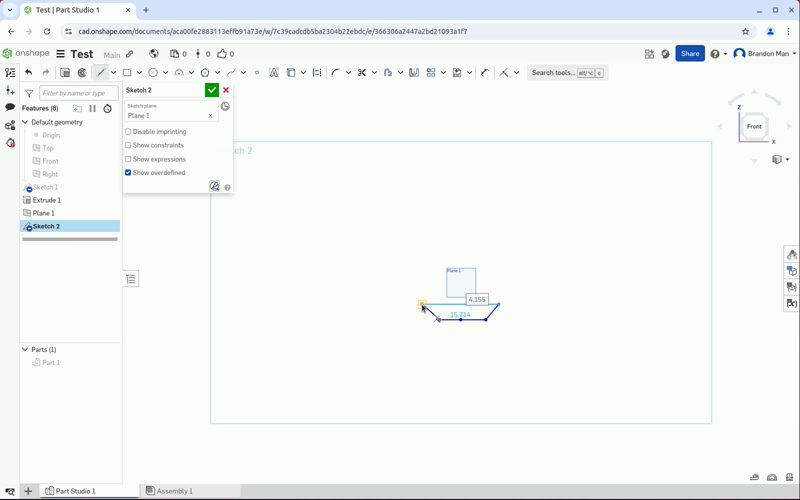
mouse_move(486, 308)
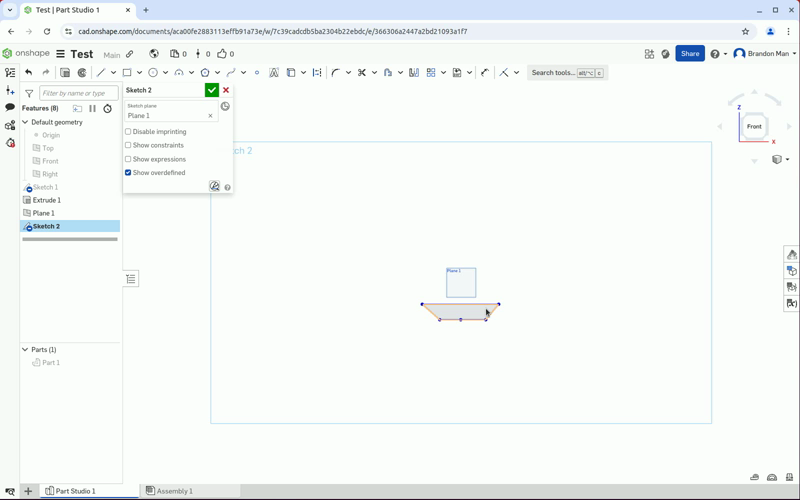
scroll(6)
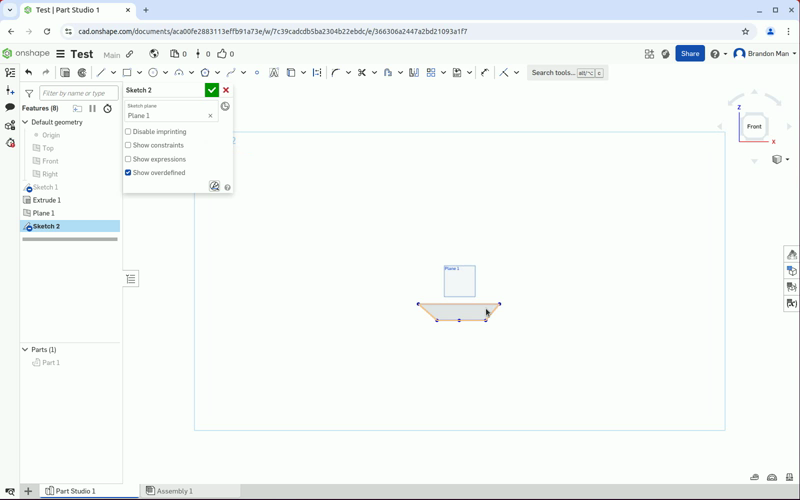
scroll(6)
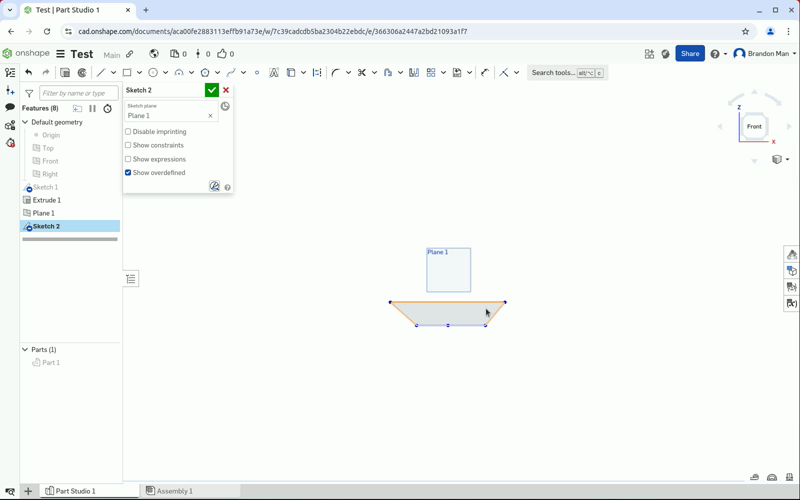
scroll(6)
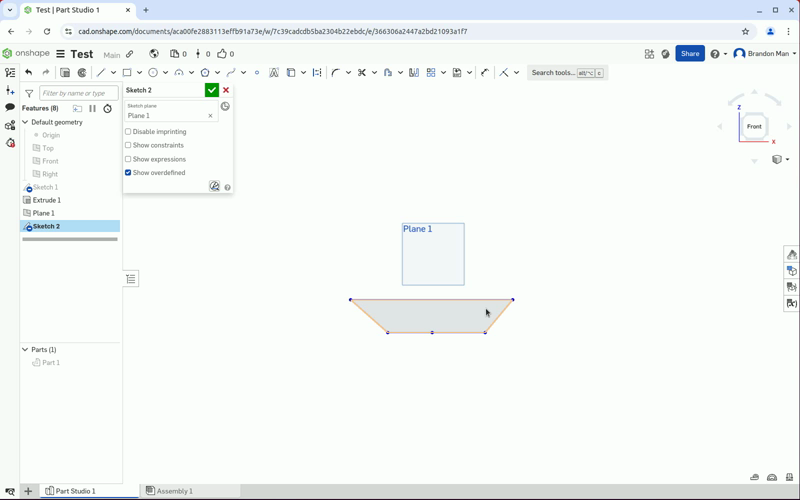
scroll(6)
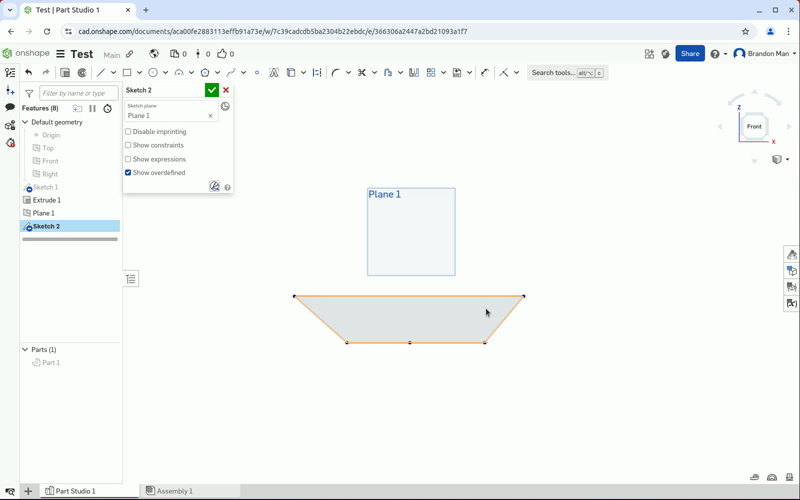
scroll(6)
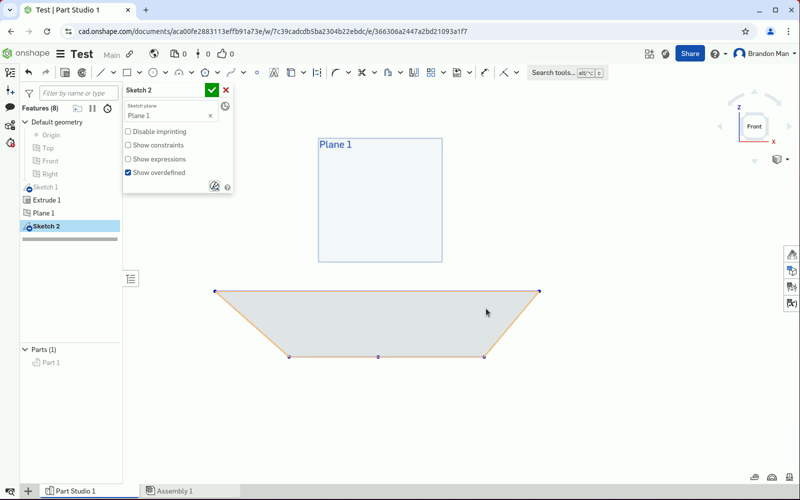
scroll(6)
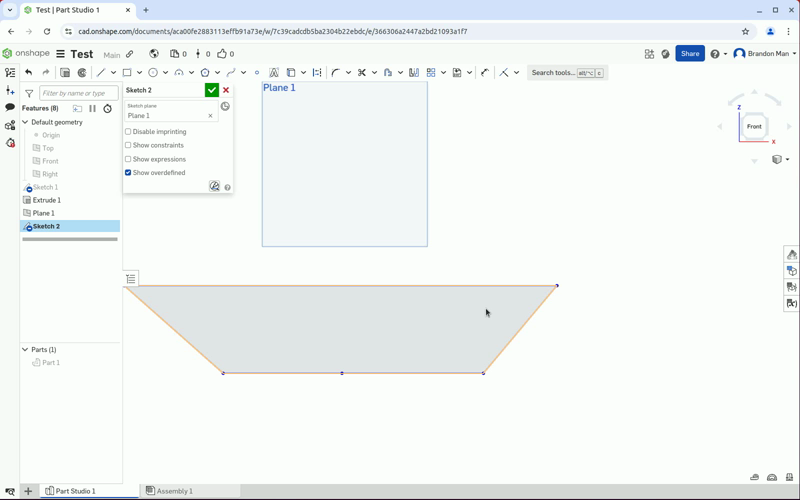
scroll(6)
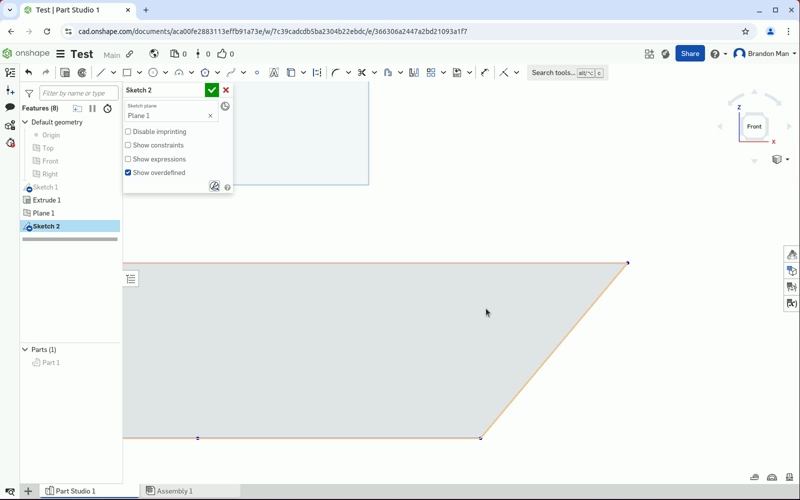
click(486, 308)
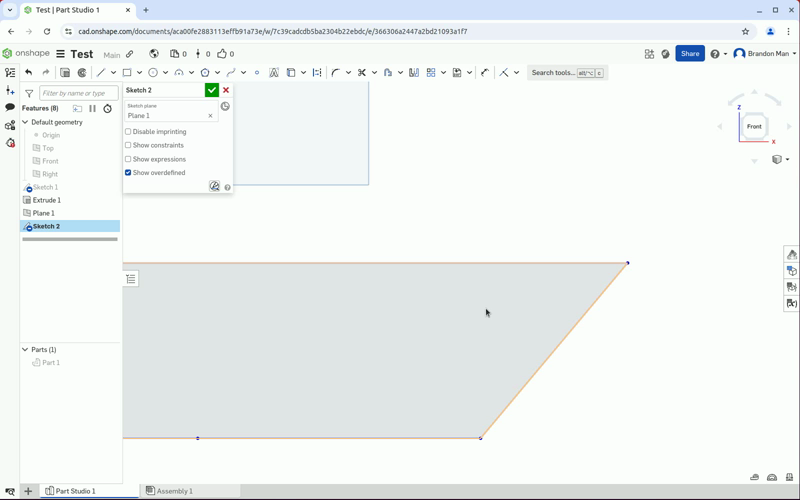
scroll(-6)
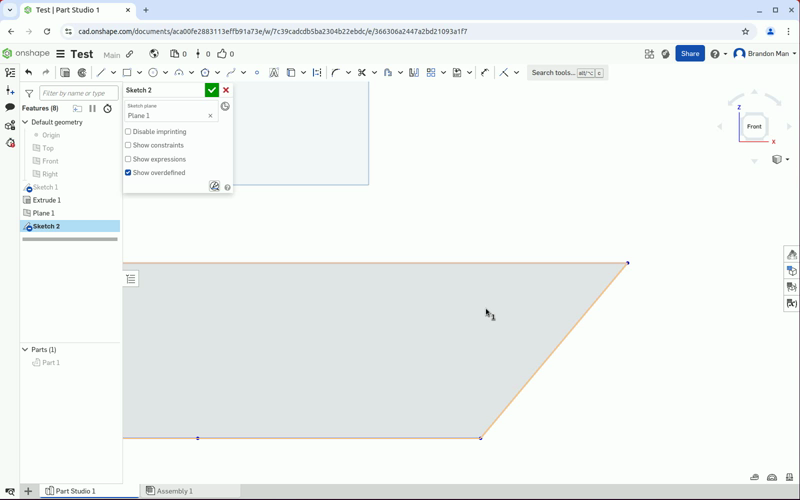
scroll(-6)
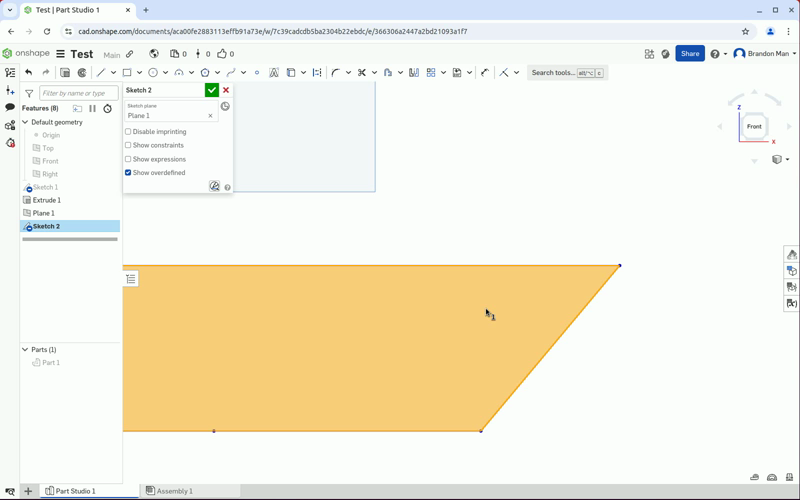
scroll(-6)
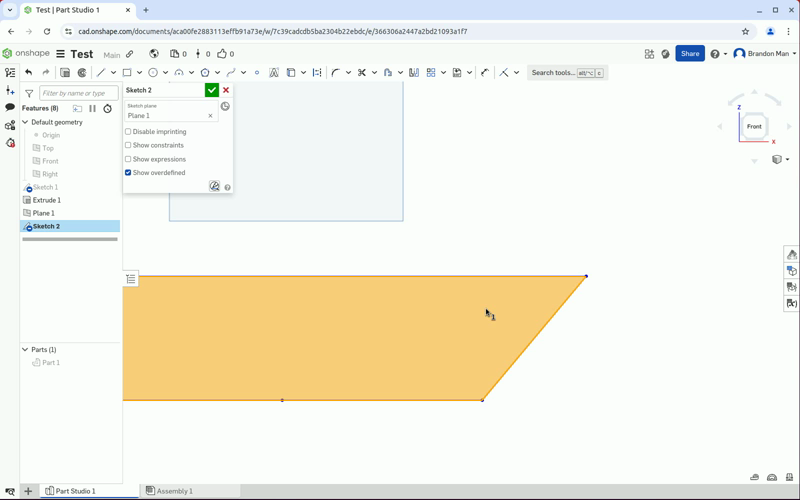
scroll(-6)
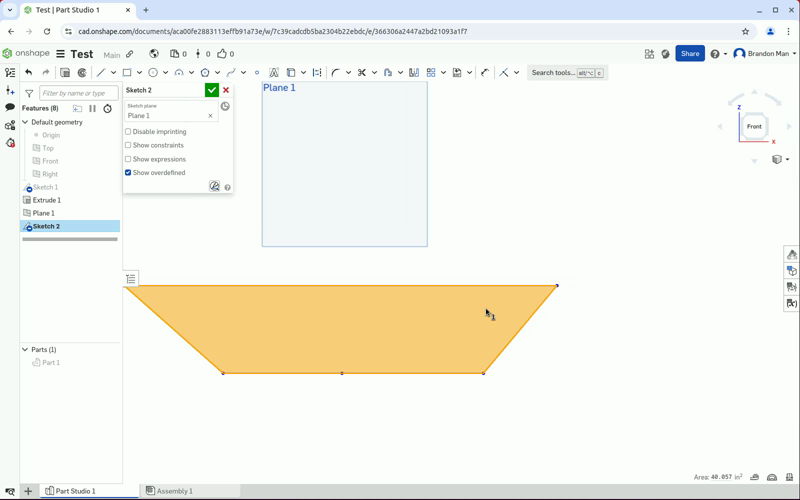
scroll(-6)
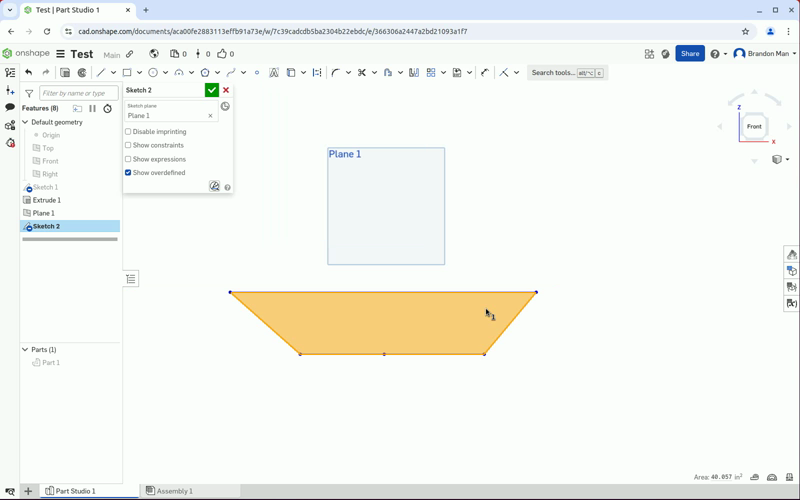
scroll(-6)
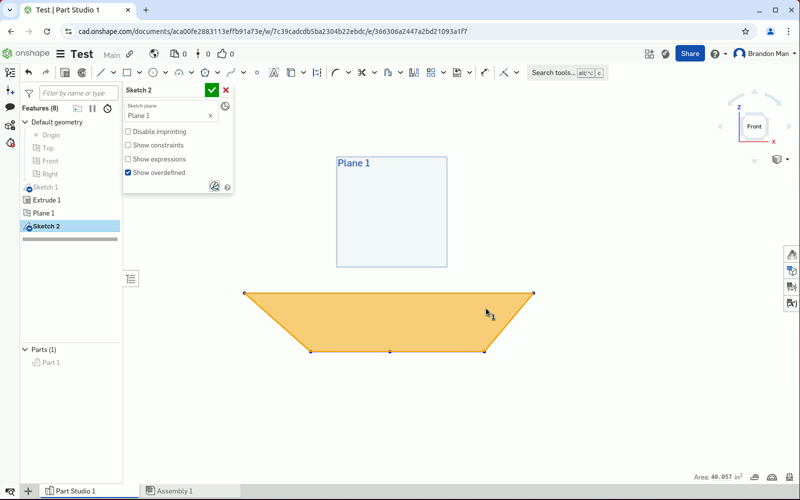
scroll(-6)
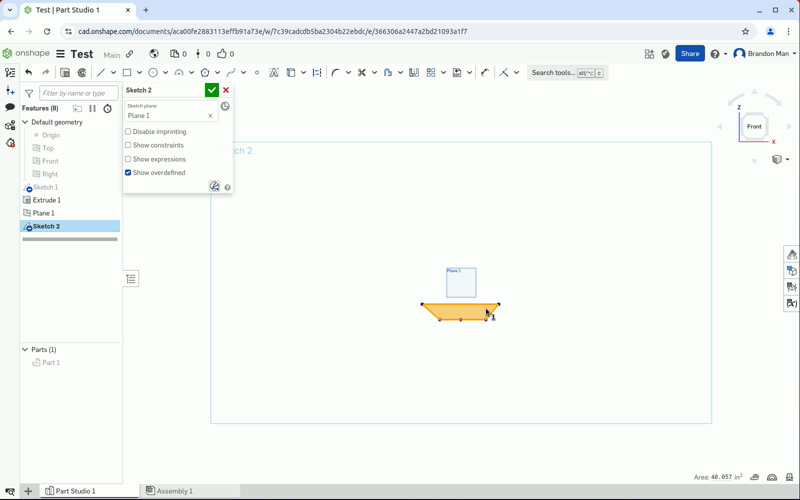
mouse_move(73, 352)
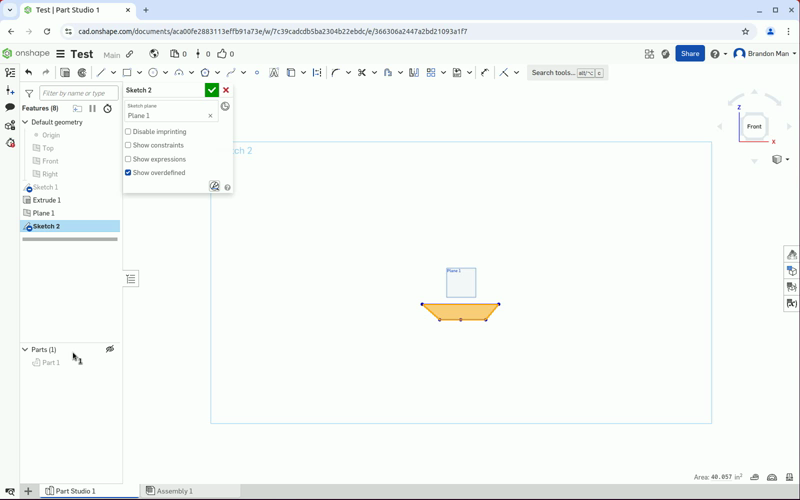
key(shift+y)
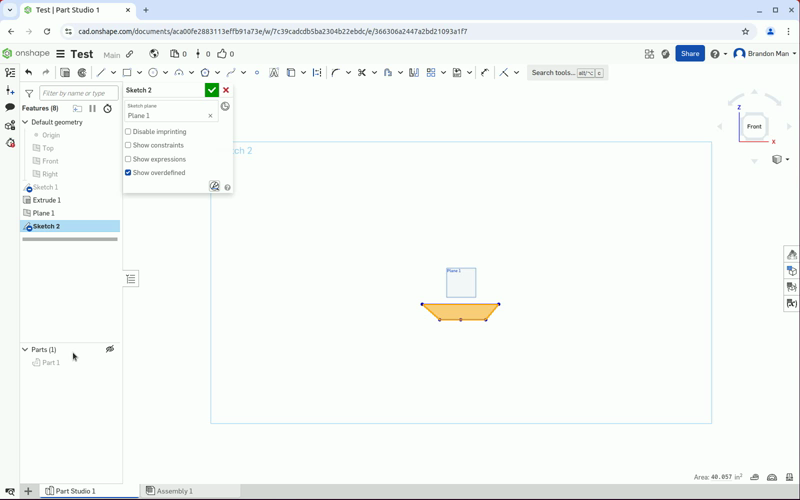
key(shift+e)
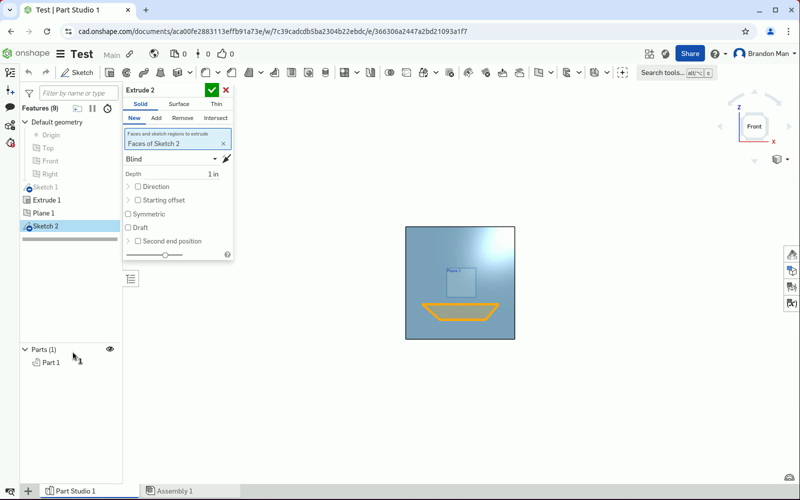
mouse_move(143, 106)
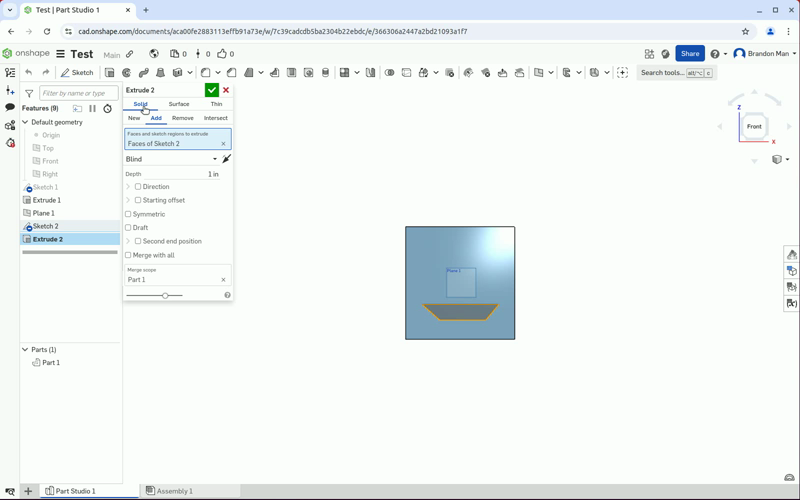
click(143, 106)
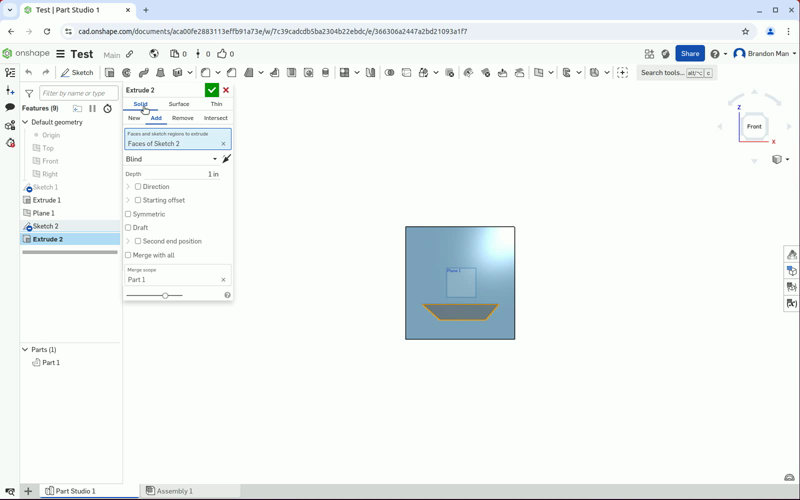
mouse_move(186, 120)
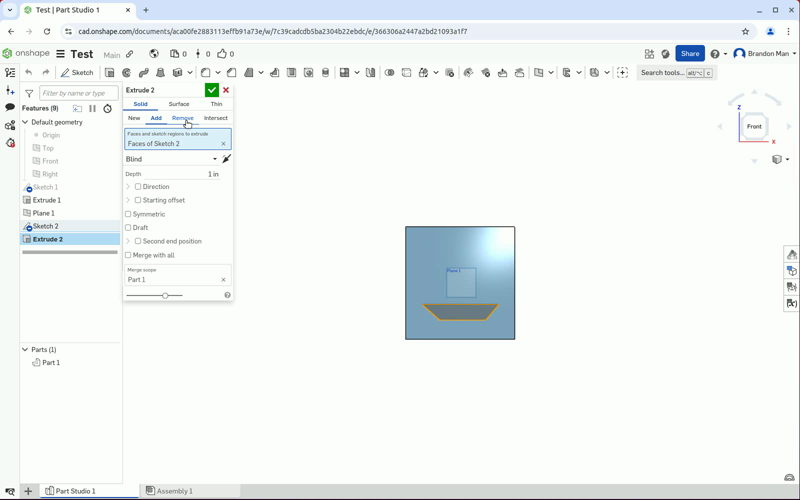
click(186, 120)
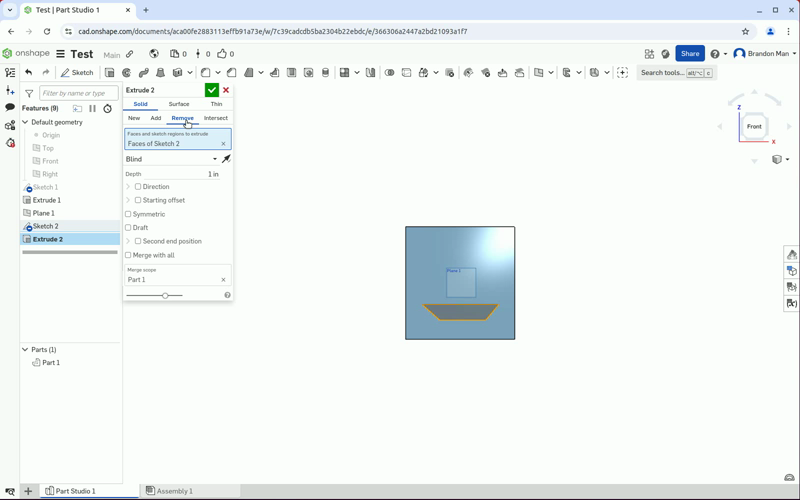
key(tab, 4)
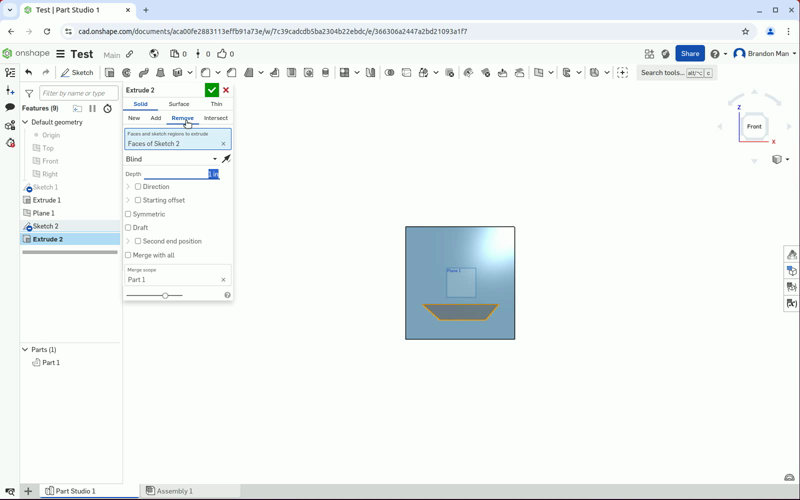
text(20.701)
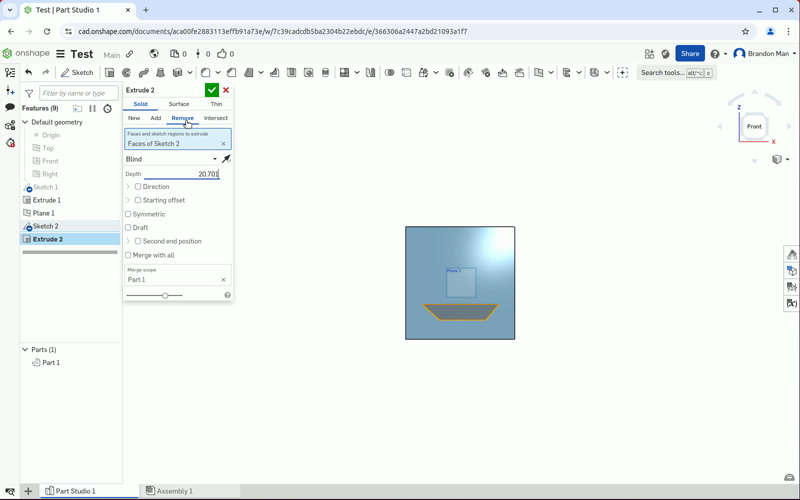
key(tab, 6)
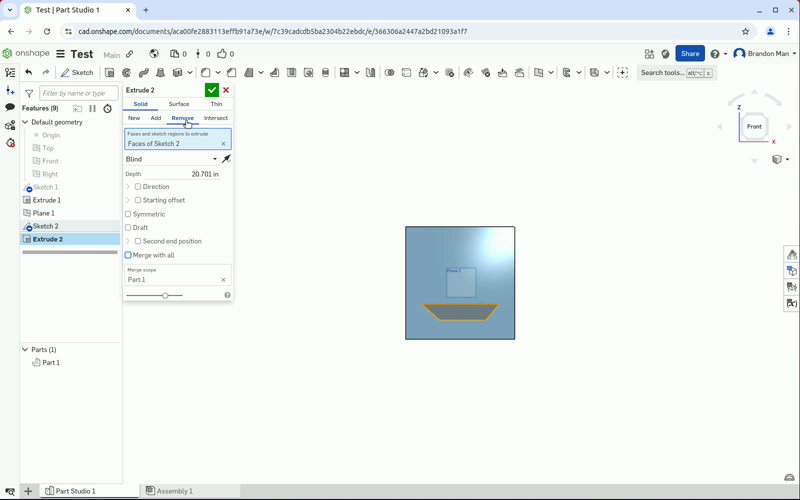
key(space)
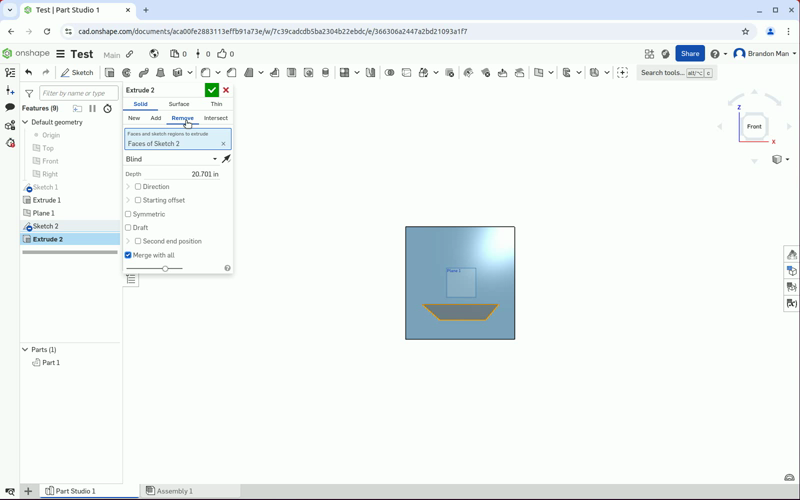
key(enter)
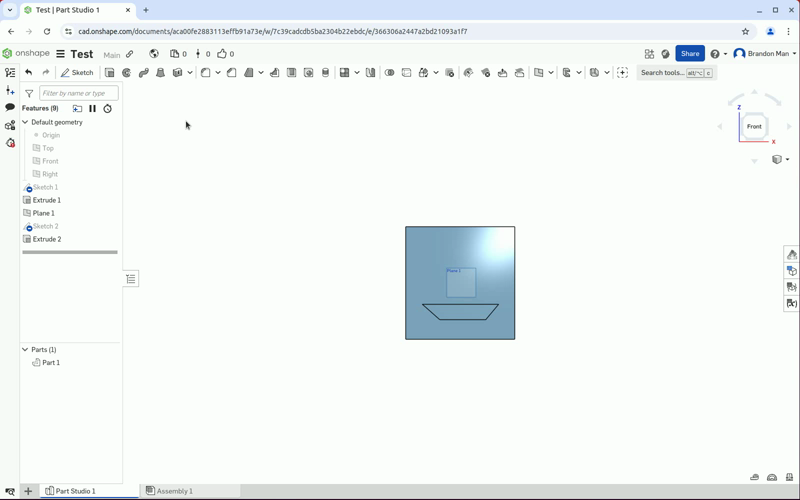
key(shift+h)
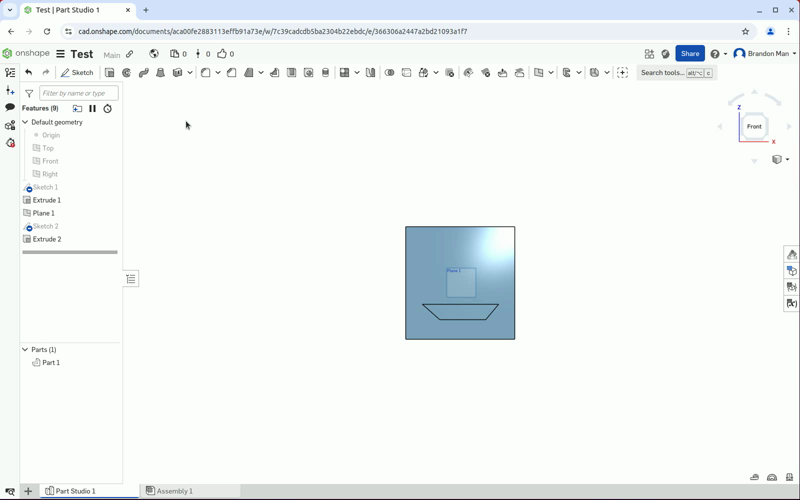
key(shift+h)
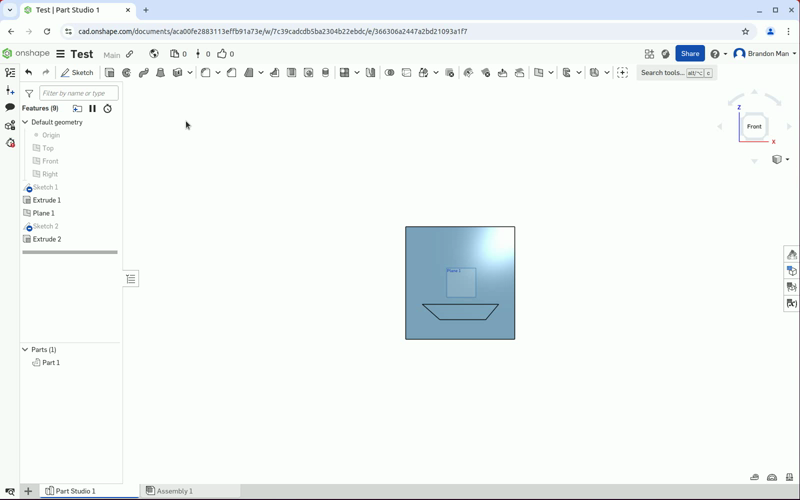
mouse_move(73, 189)
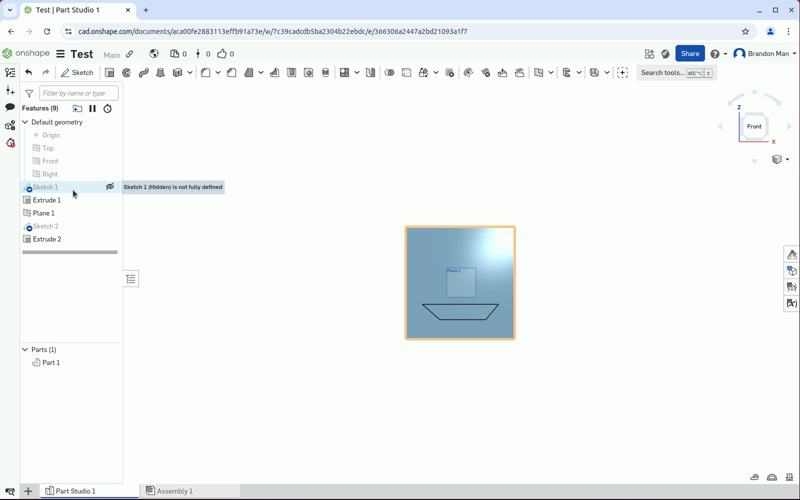
click(73, 189)
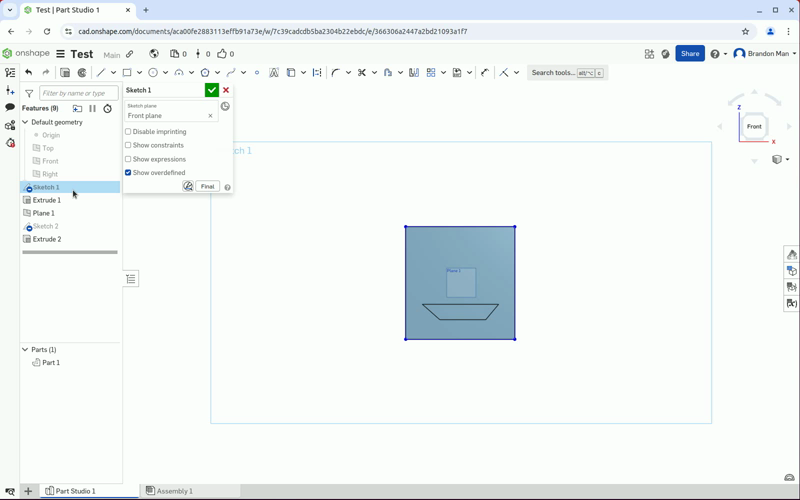
mouse_move(229, 92)
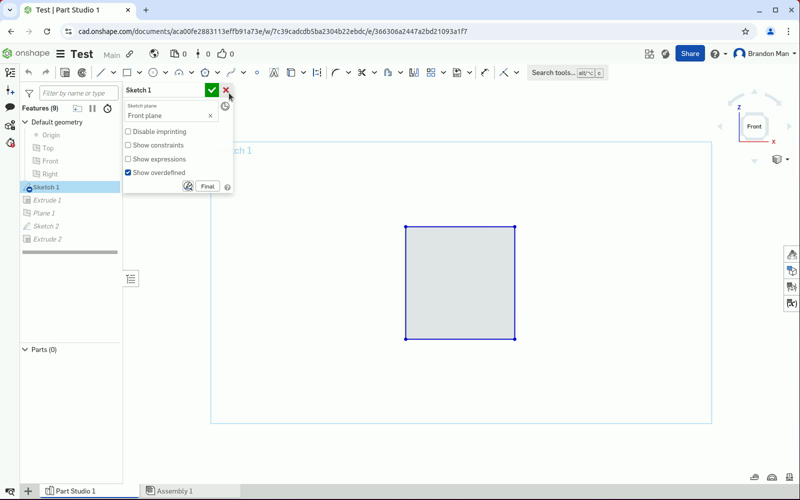
click(229, 92)
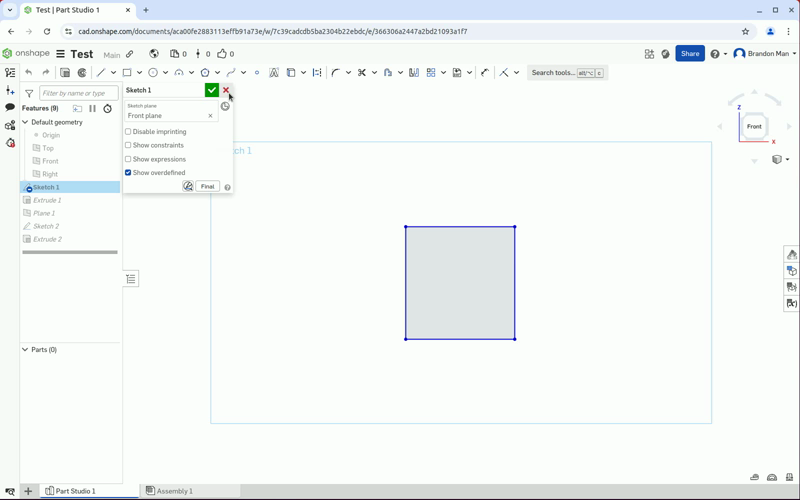
key(shift+s)
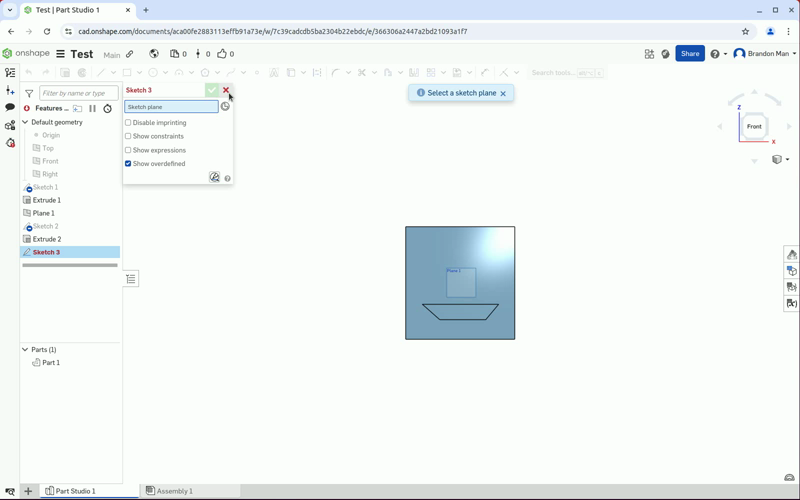
mouse_move(73, 215)
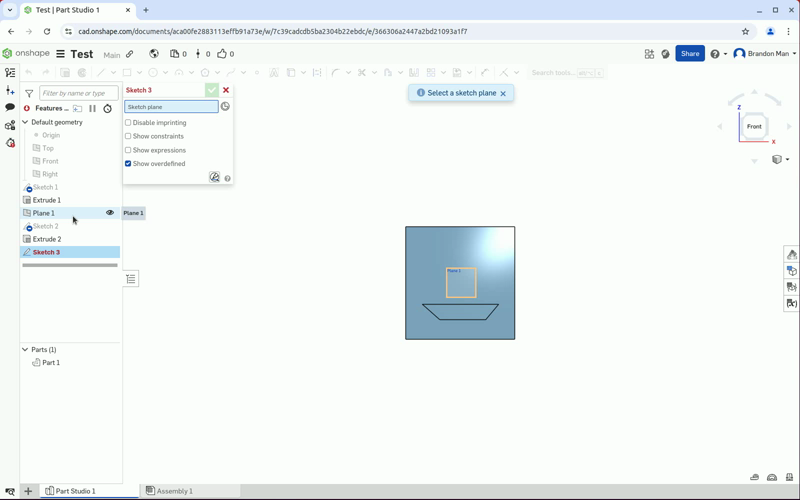
click(73, 215)
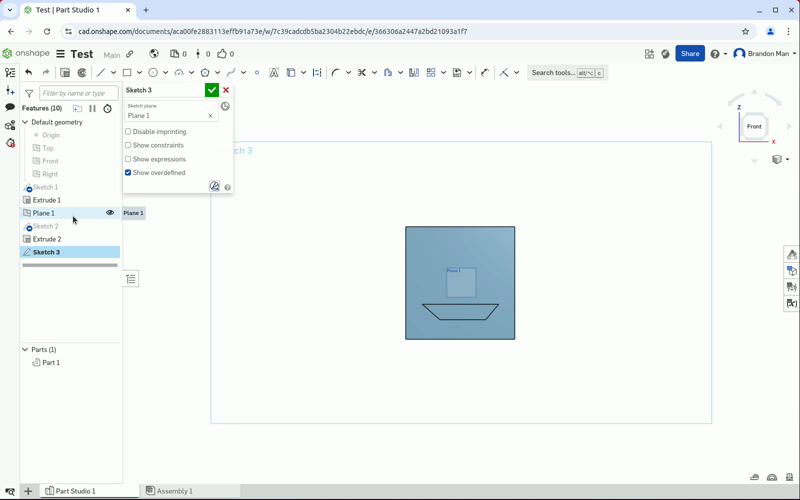
mouse_move(73, 352)
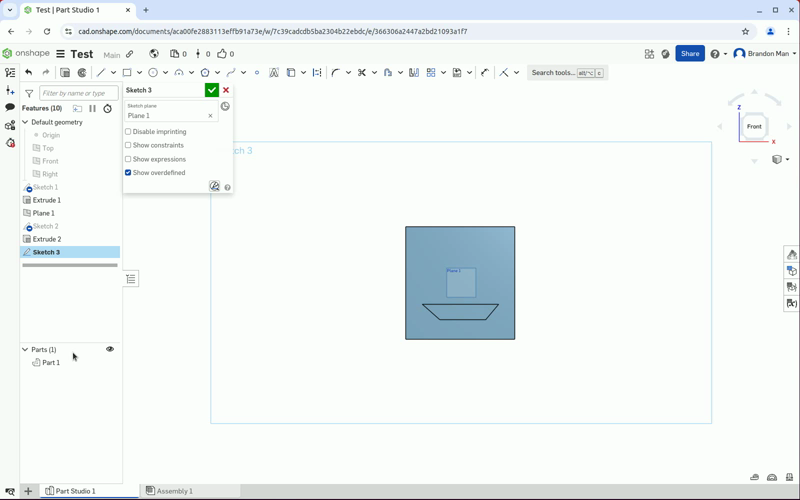
key(y)
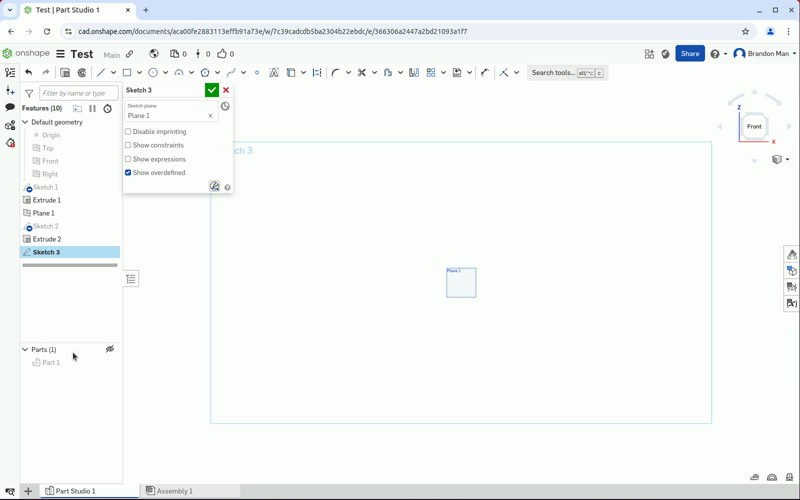
key(c)
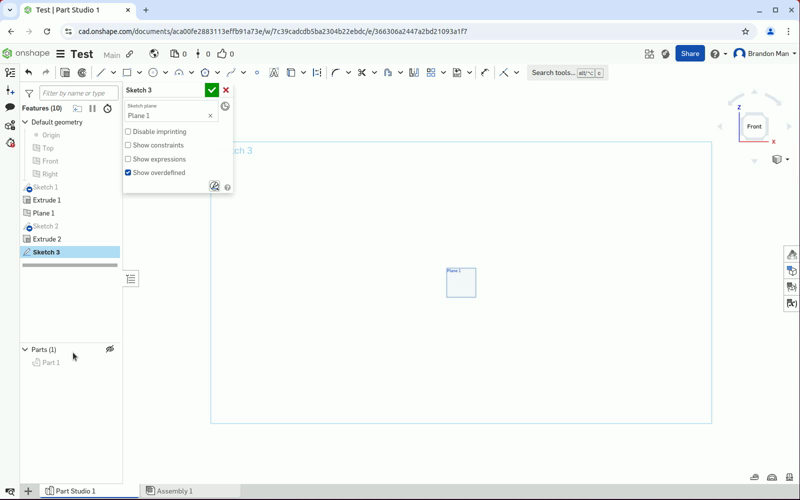
key_down(shift)
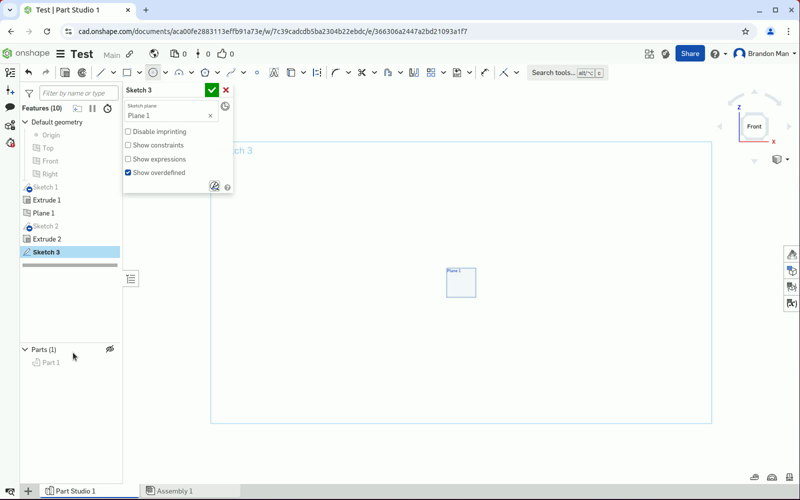
mouse_move(481, 255)
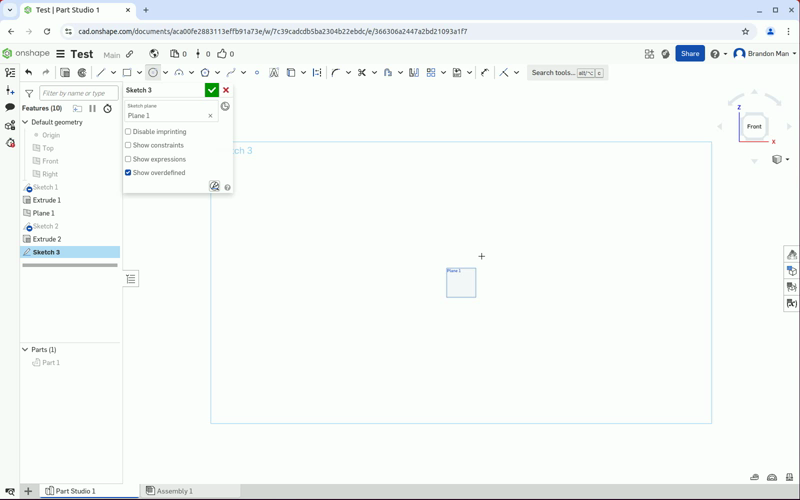
click(481, 255)
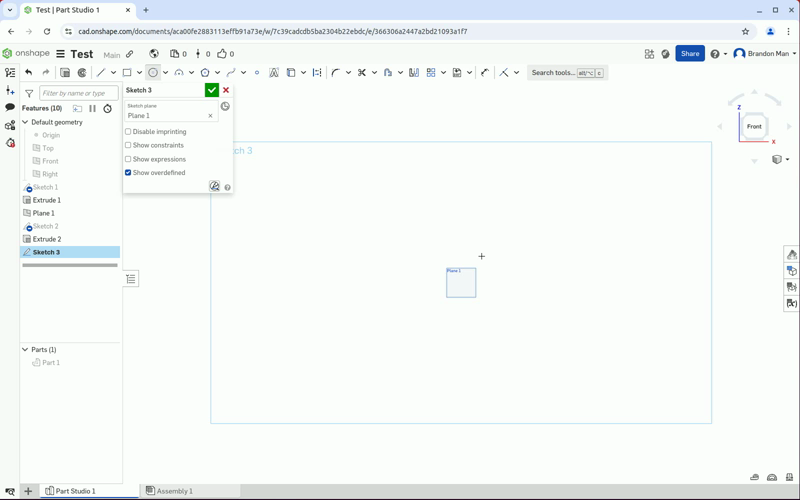
key_up(shift)
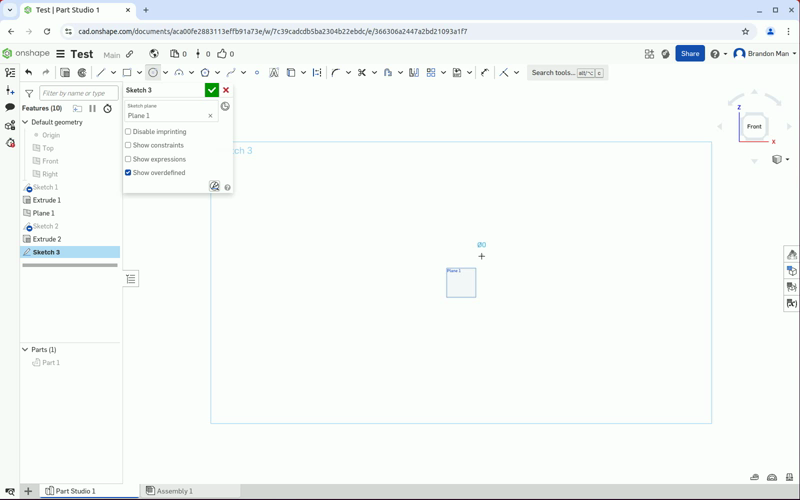
mouse_move(499, 255)
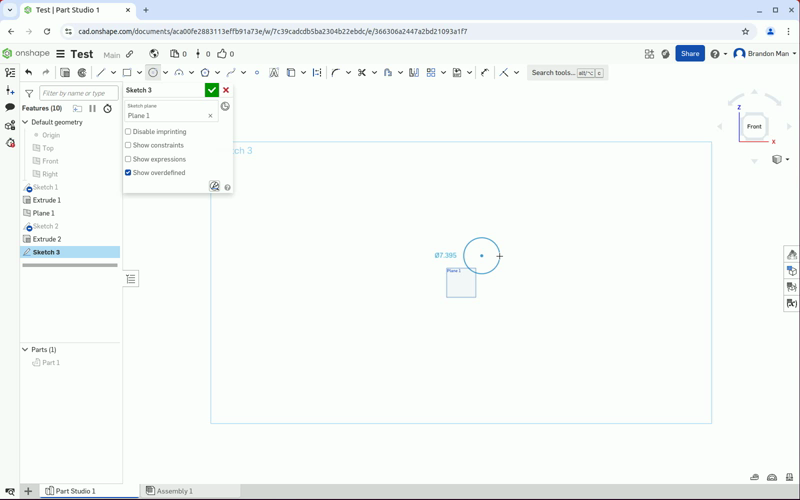
click(499, 255)
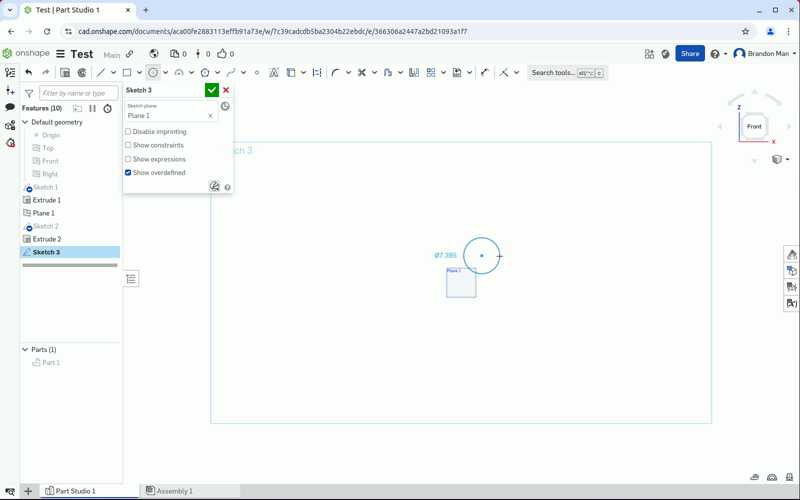
key(esc)
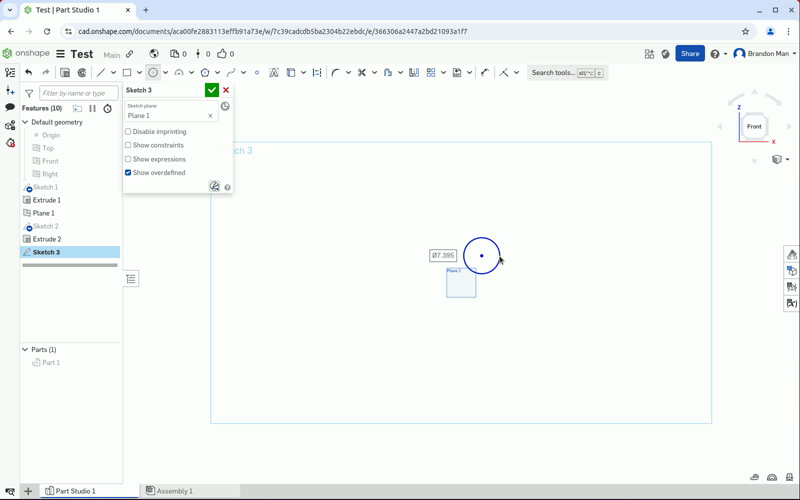
mouse_move(476, 247)
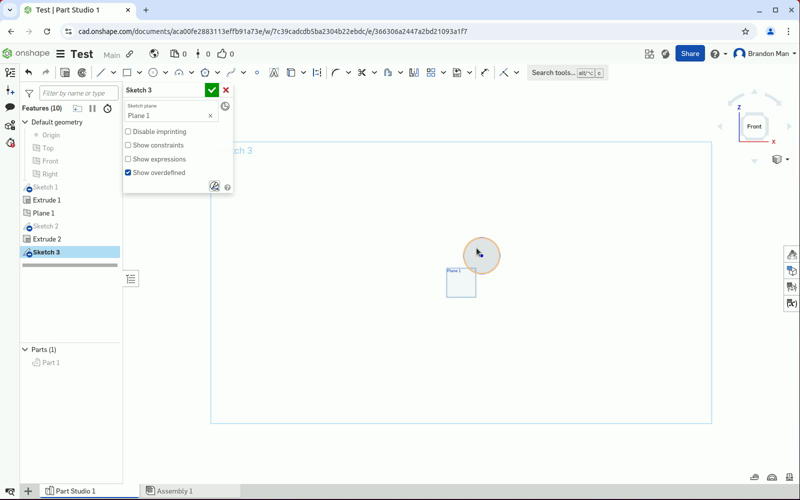
scroll(6)
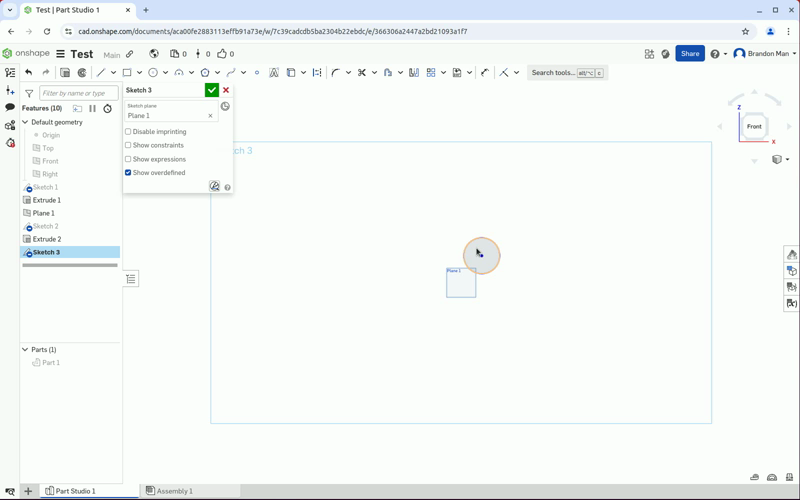
scroll(6)
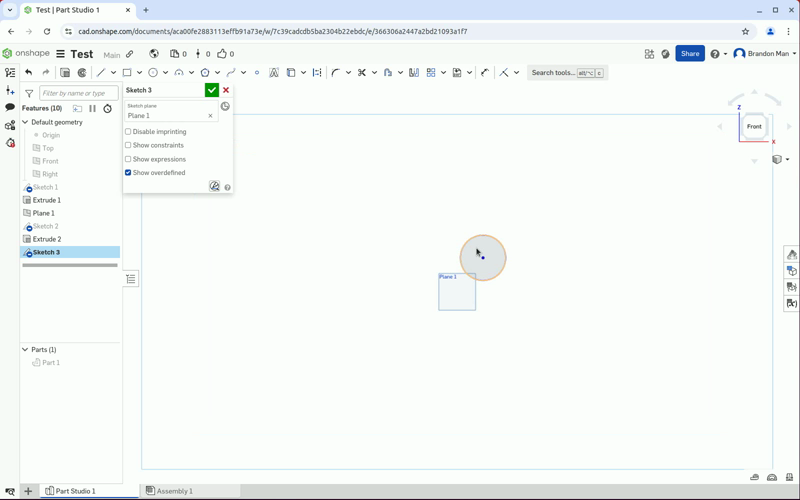
scroll(6)
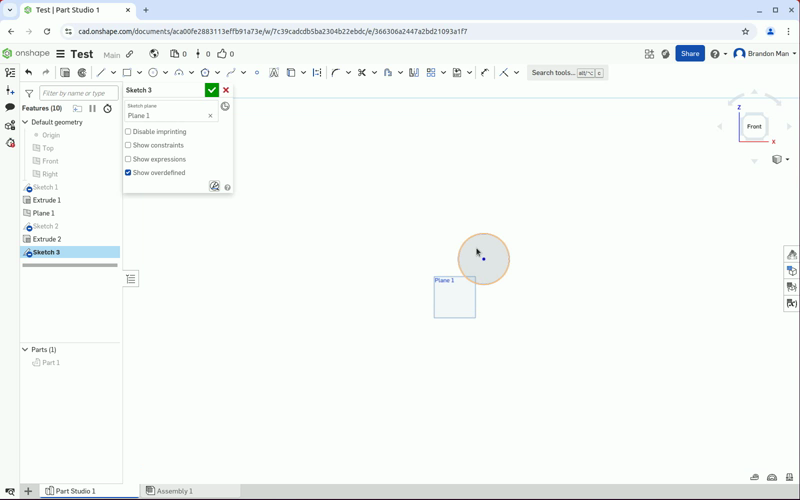
scroll(6)
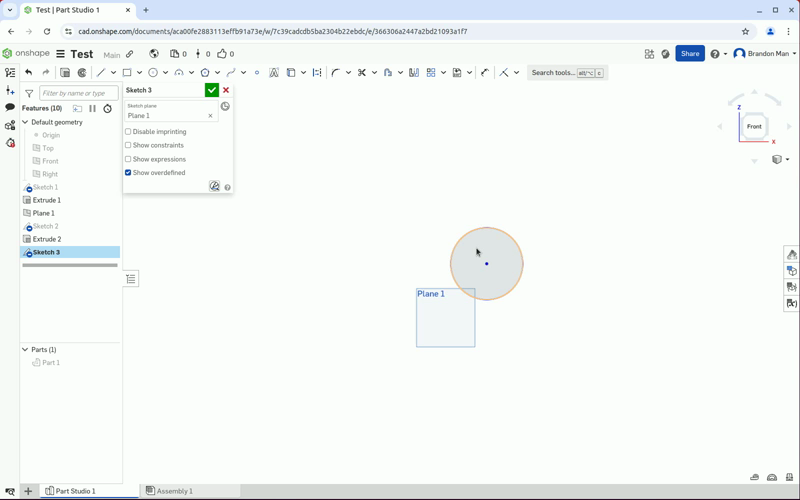
scroll(6)
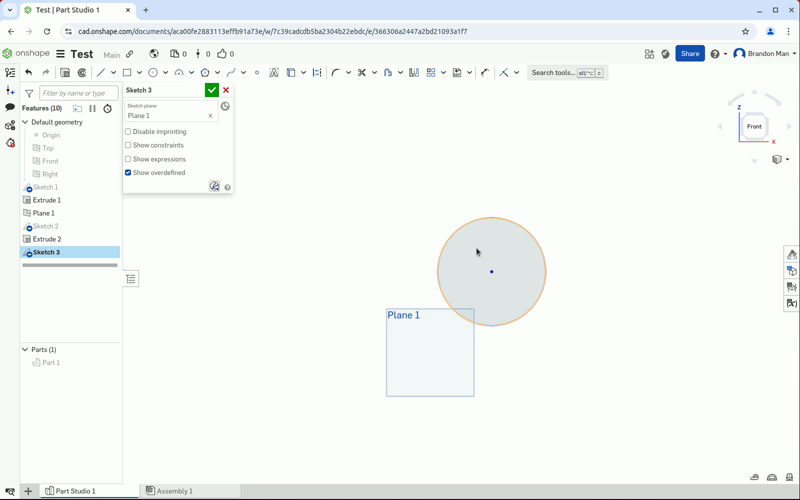
scroll(6)
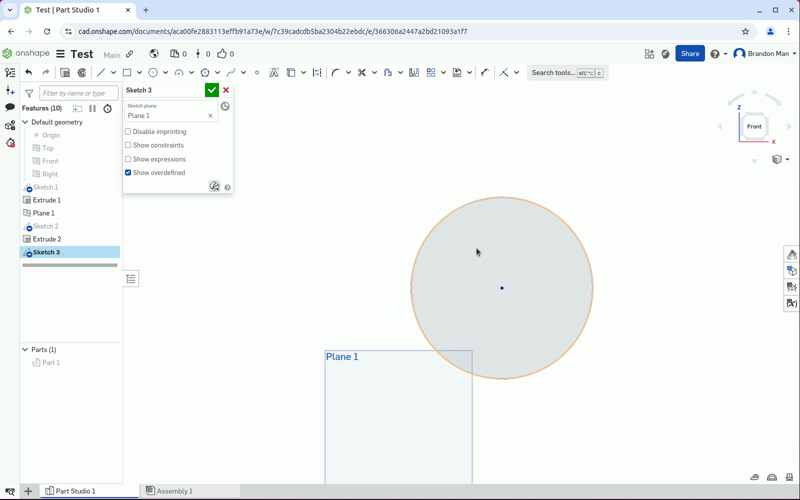
scroll(6)
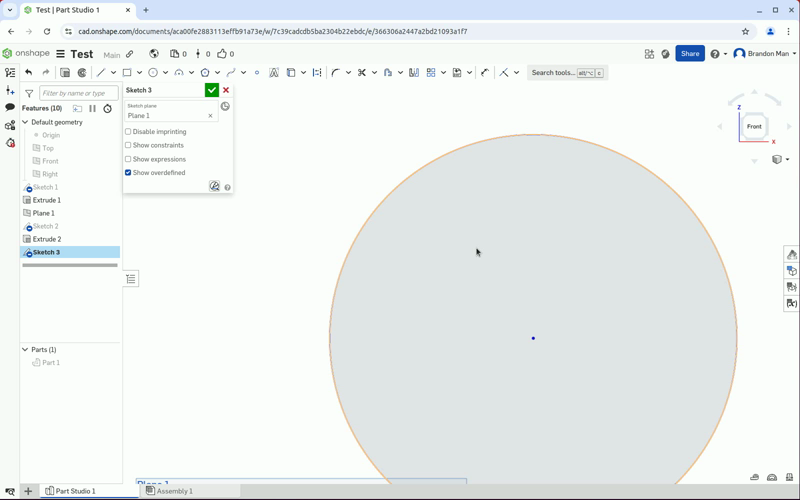
click(476, 247)
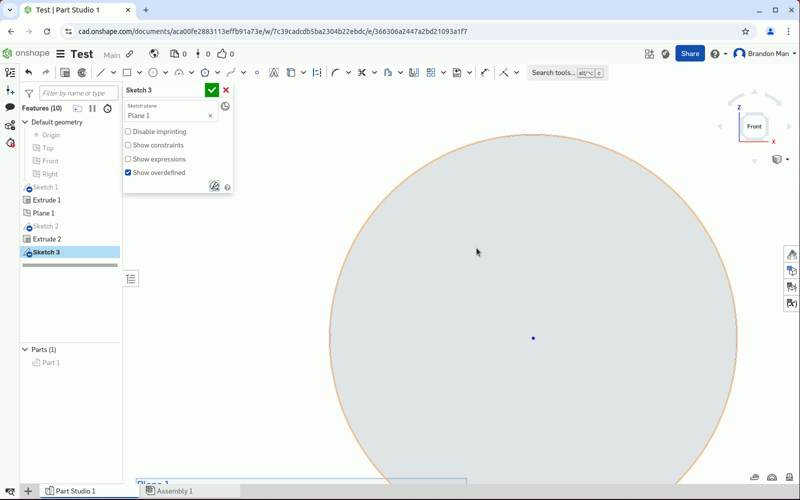
scroll(-6)
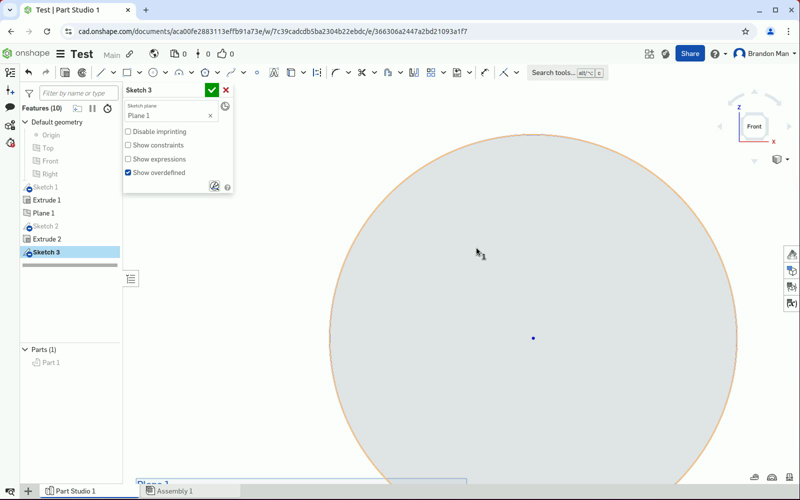
scroll(-6)
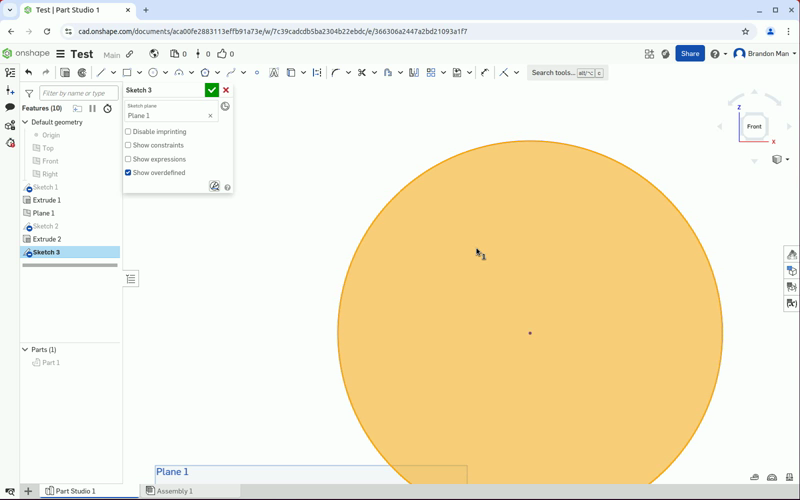
scroll(-6)
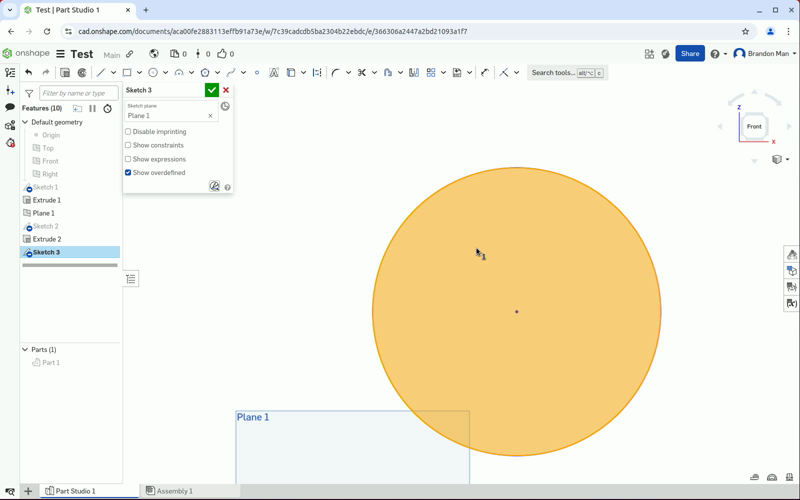
scroll(-6)
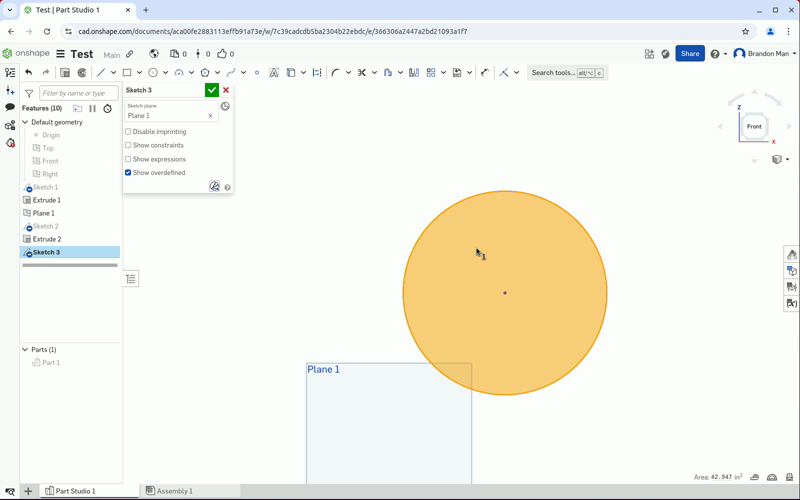
scroll(-6)
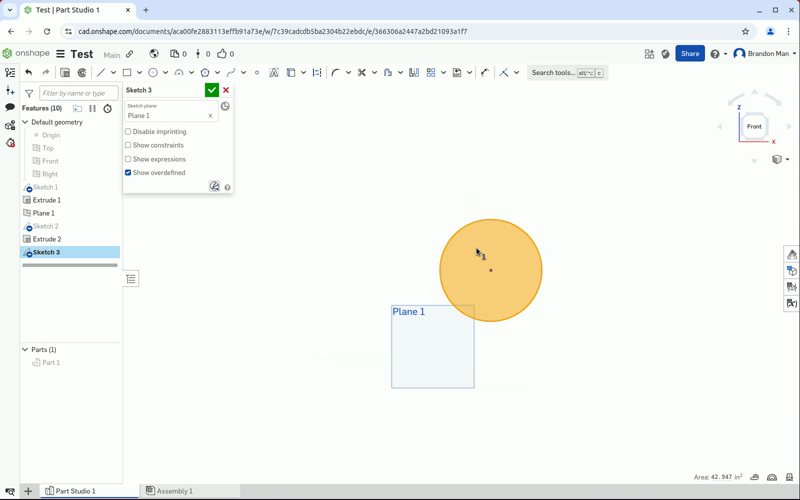
scroll(-6)
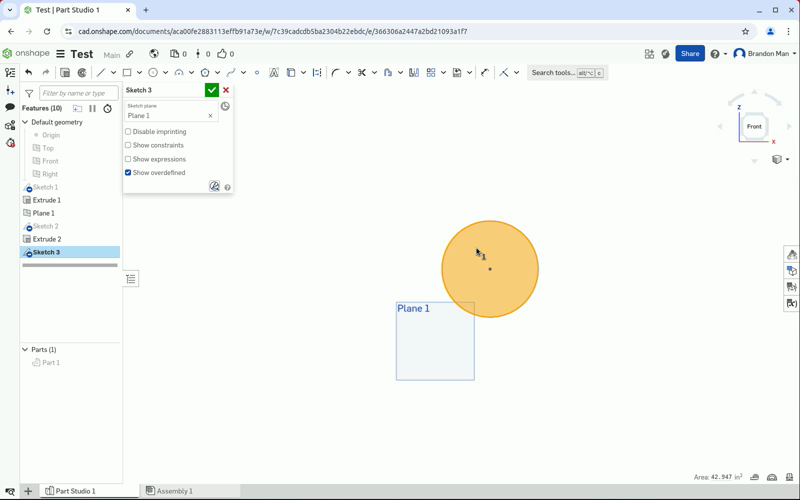
scroll(-6)
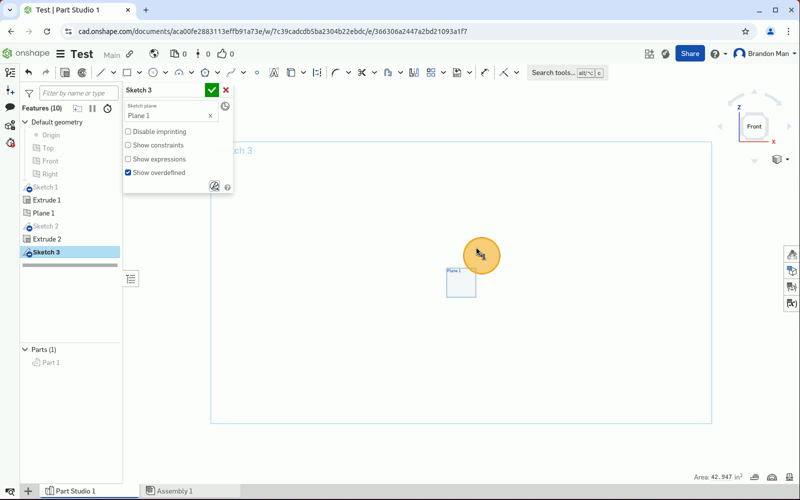
mouse_move(73, 352)
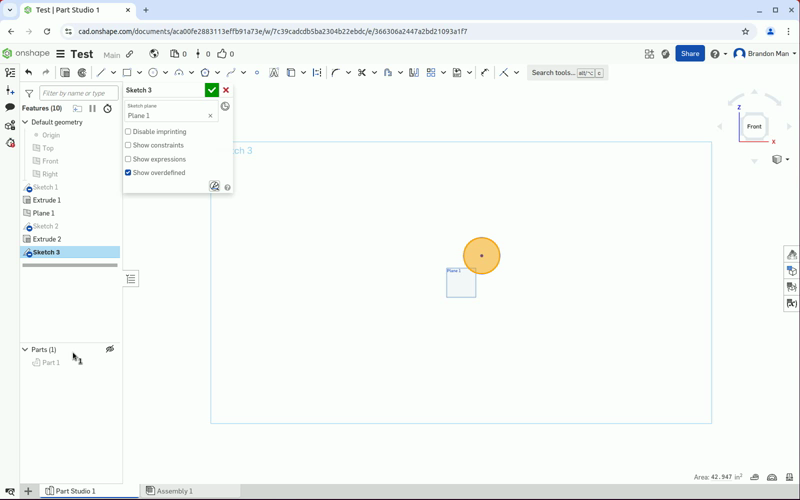
key(shift+y)
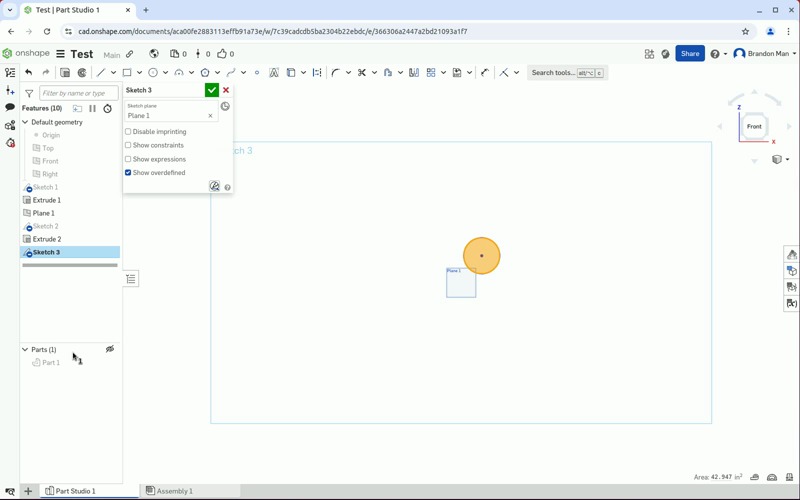
key(shift+e)
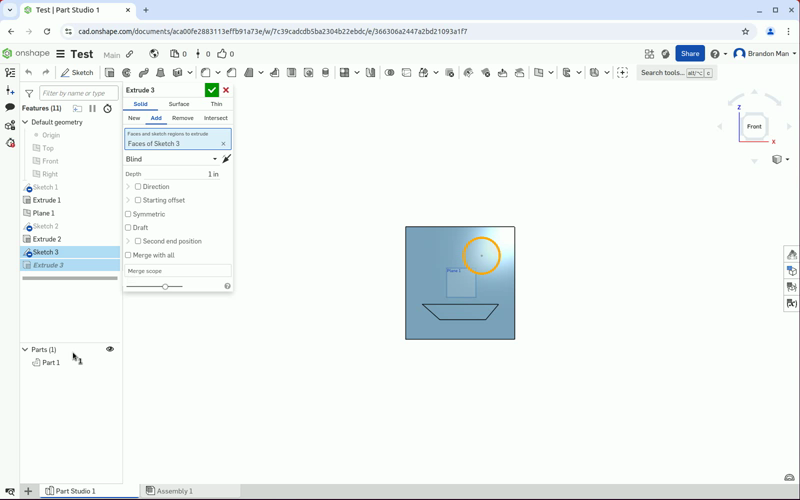
mouse_move(143, 106)
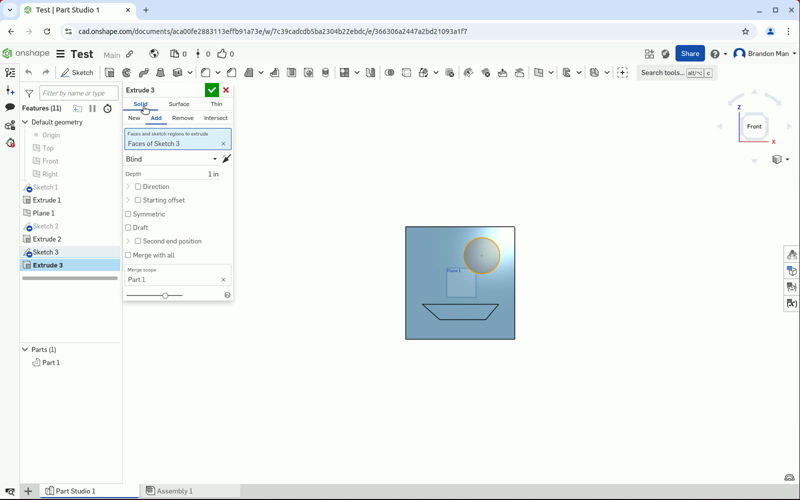
click(143, 106)
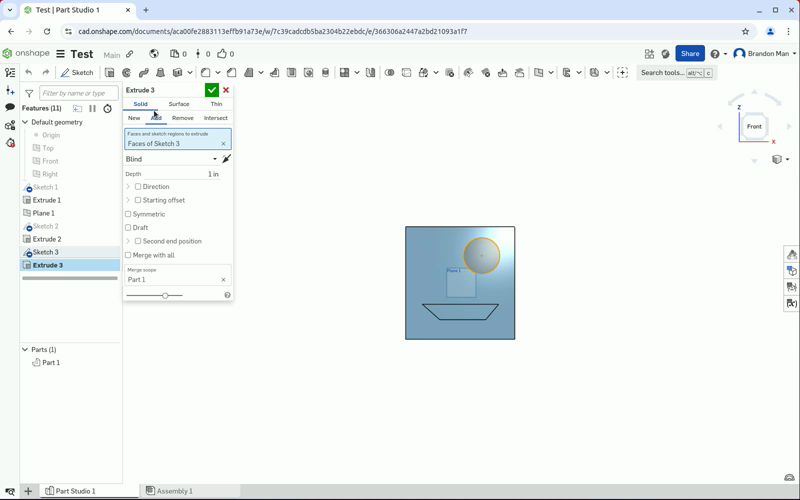
mouse_move(186, 120)
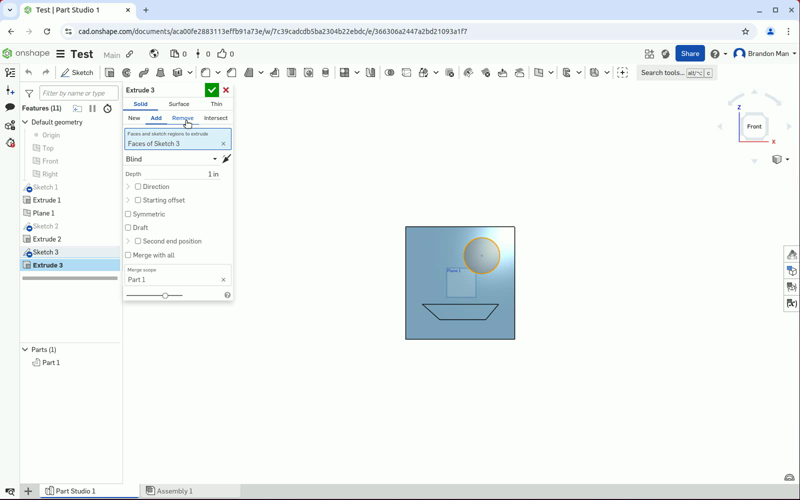
click(186, 120)
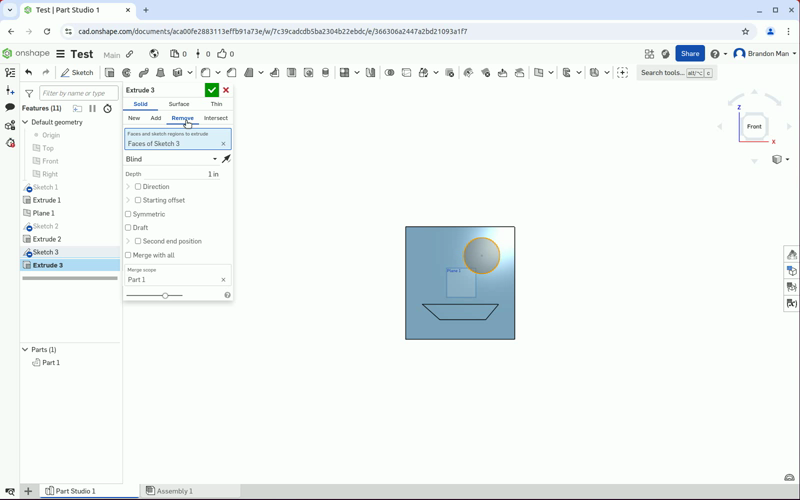
key(tab, 4)
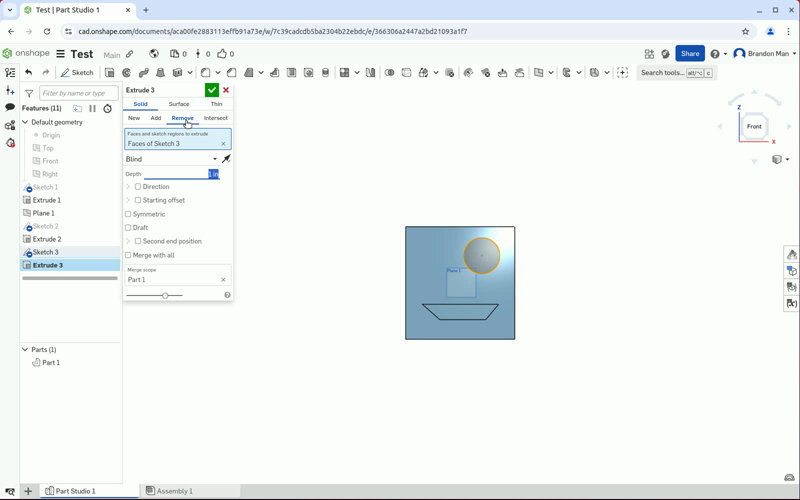
text(20.701)
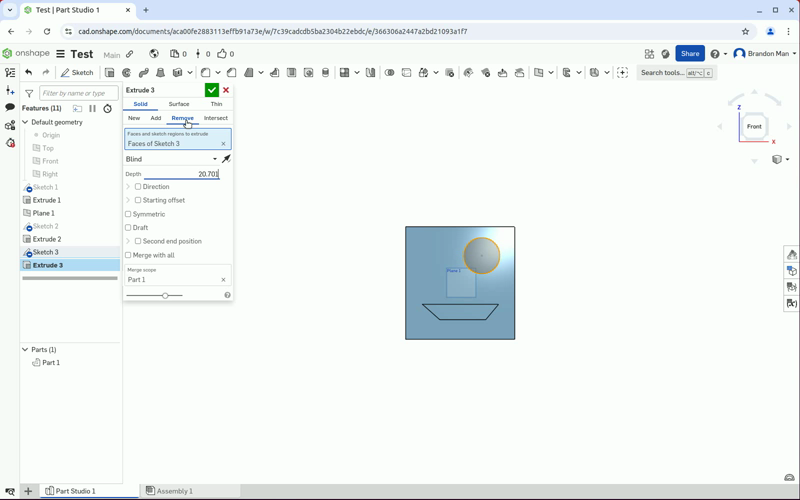
key(tab, 6)
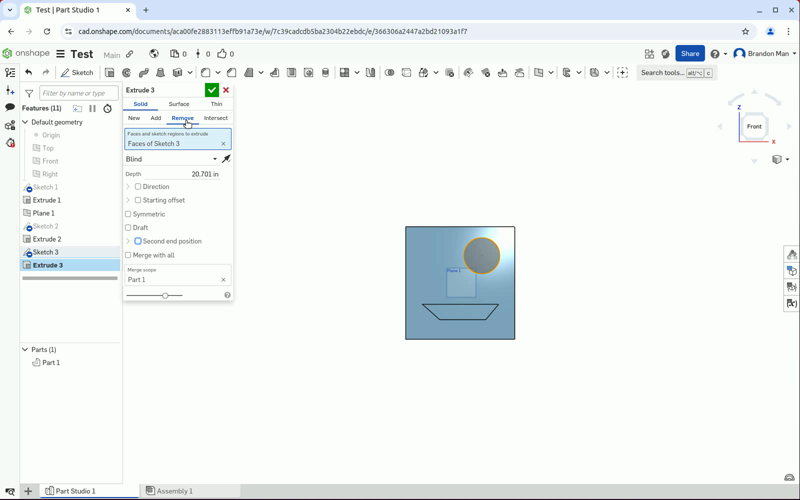
key(space)
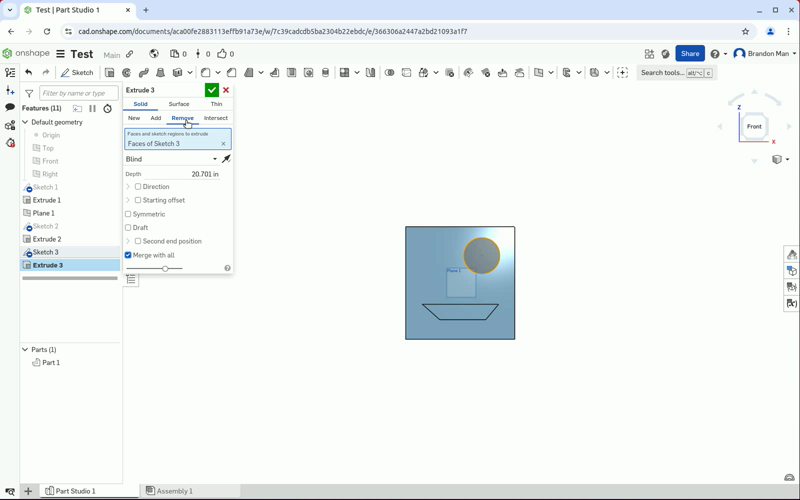
key(enter)
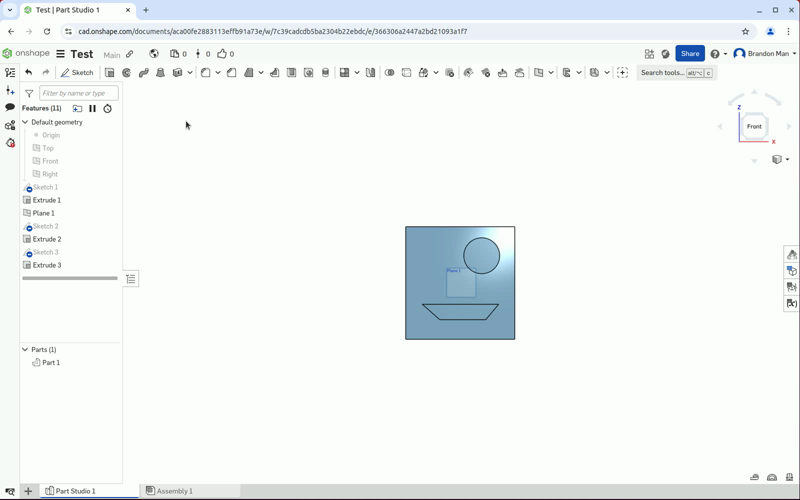
key(shift+h)
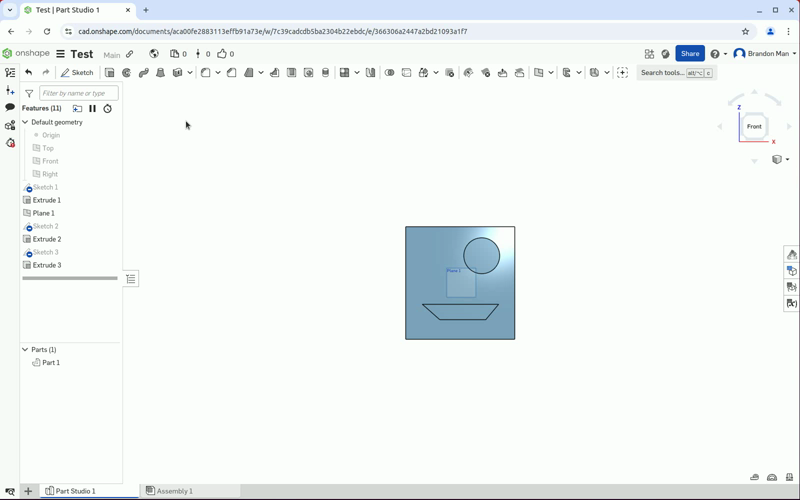
key(shift+h)
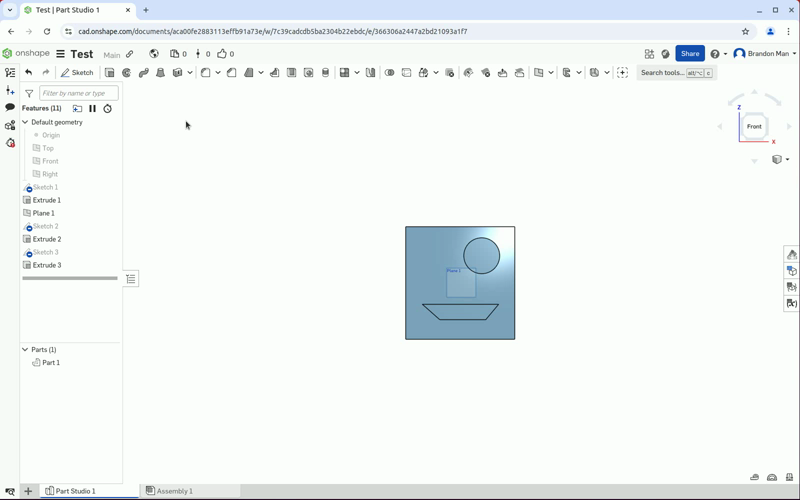
mouse_move(73, 189)
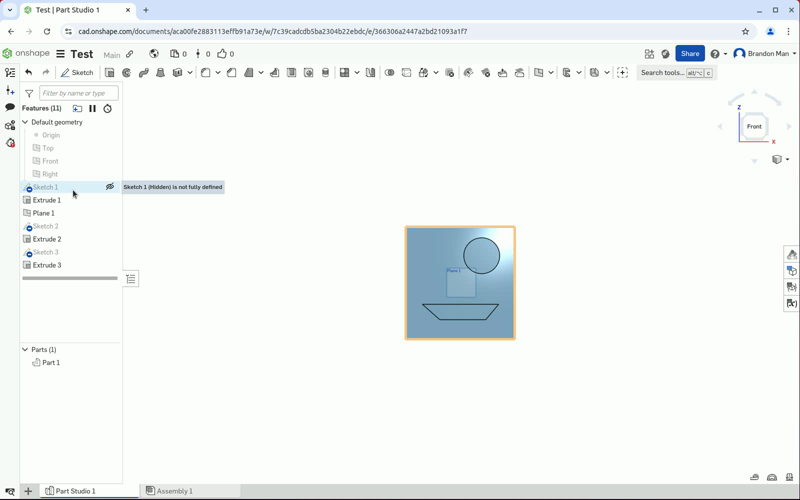
click(73, 189)
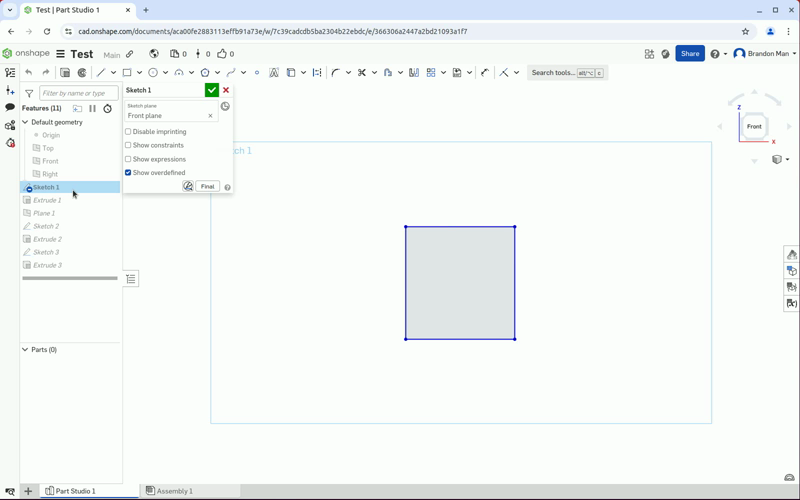
mouse_move(229, 92)
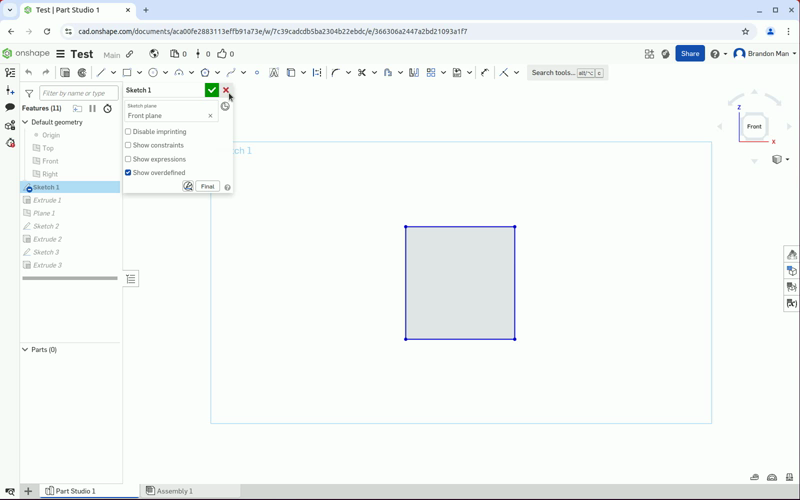
click(229, 92)
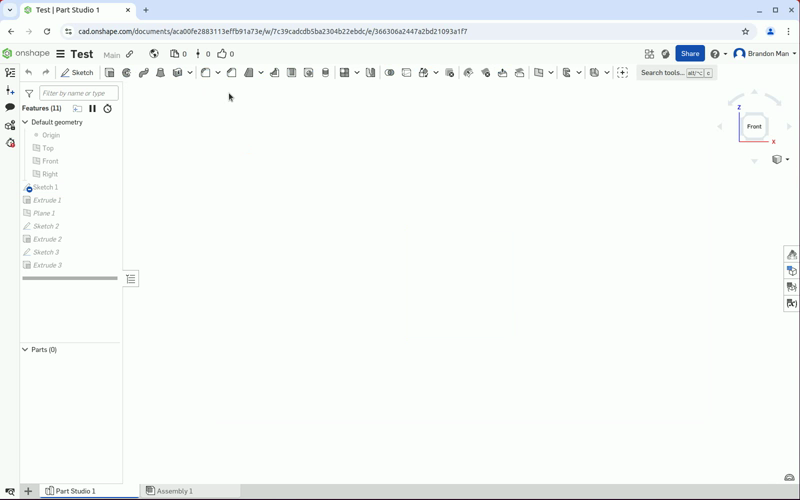
key(shift+s)
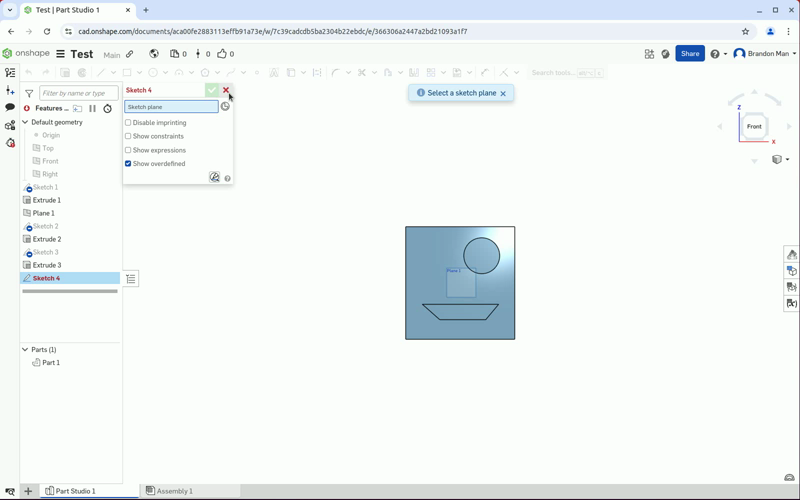
mouse_move(73, 215)
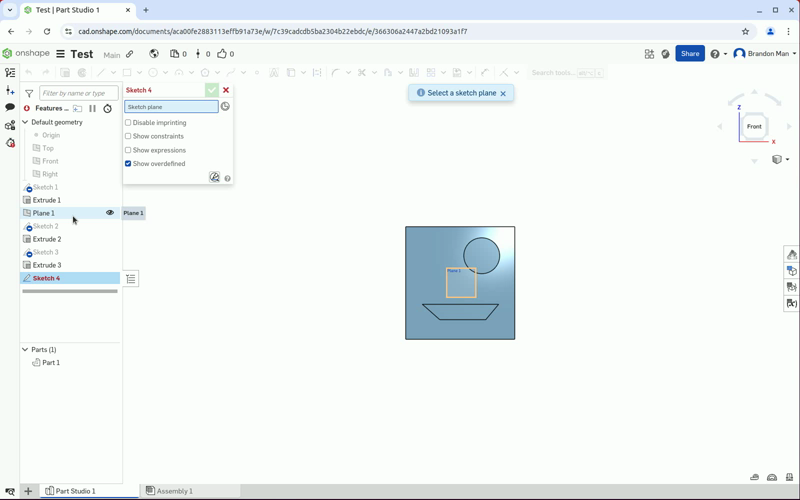
click(73, 215)
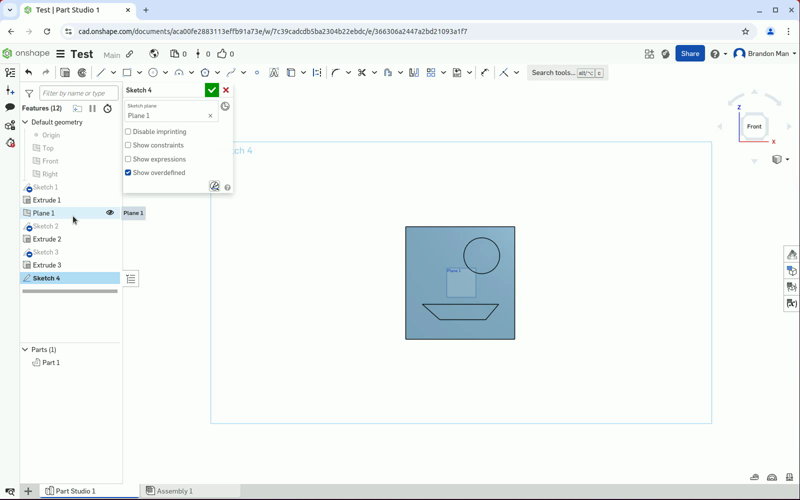
mouse_move(73, 352)
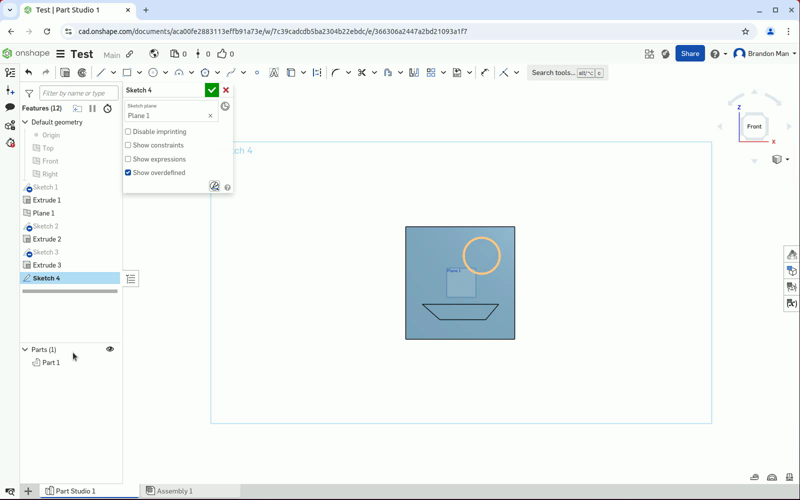
key(y)
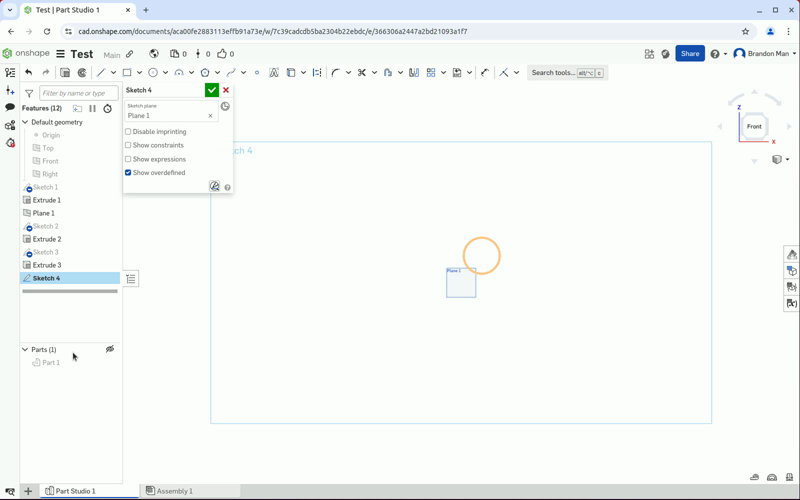
key(c)
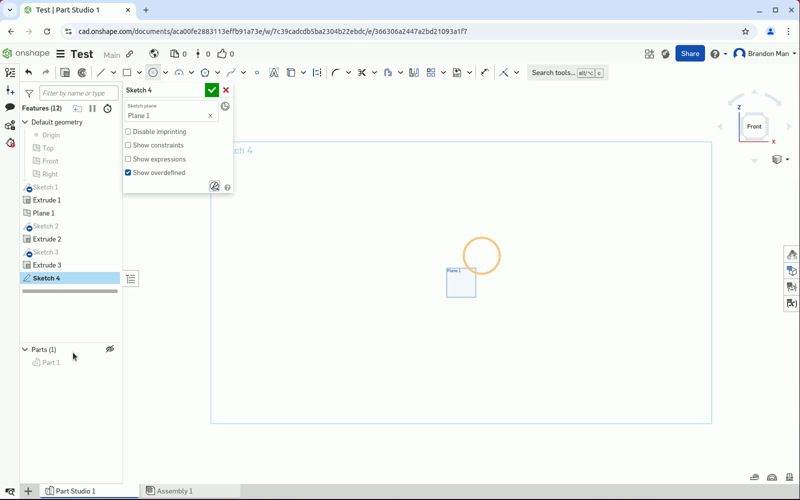
key_down(shift)
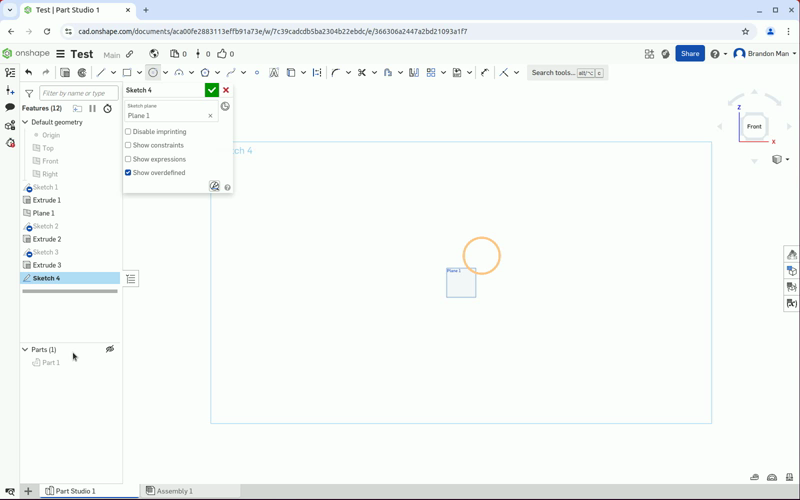
mouse_move(429, 255)
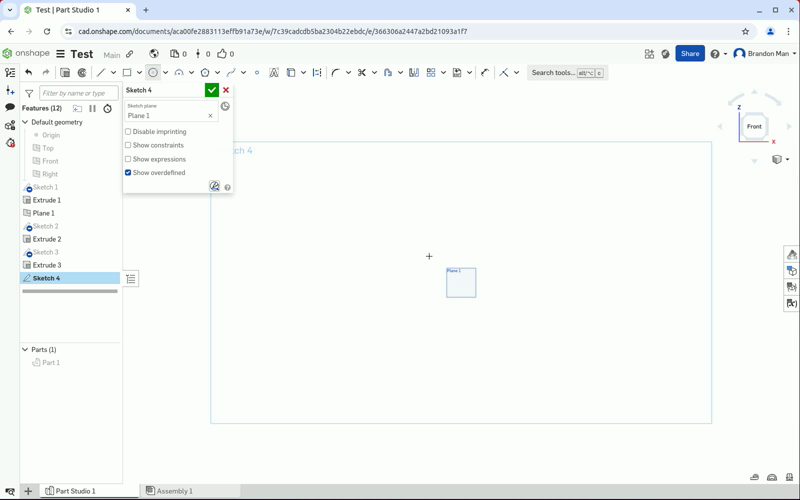
click(429, 255)
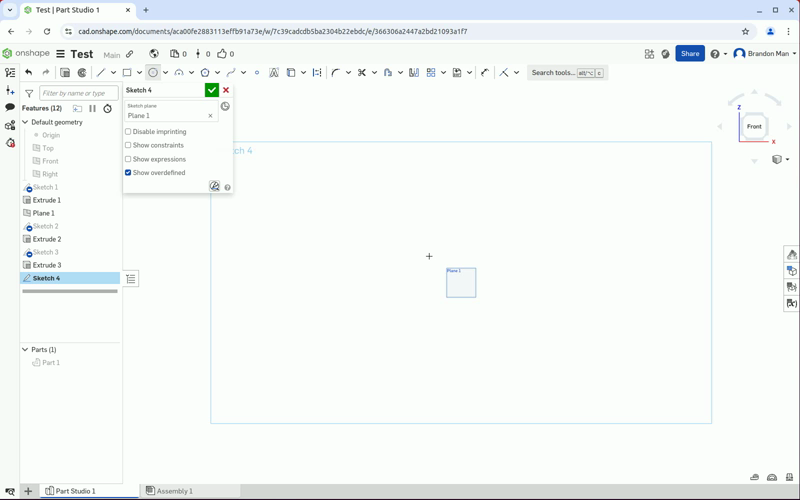
key_up(shift)
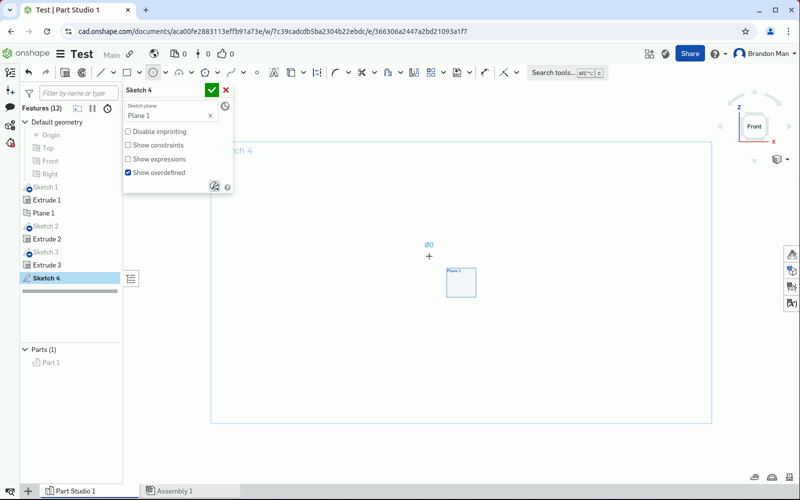
mouse_move(447, 255)
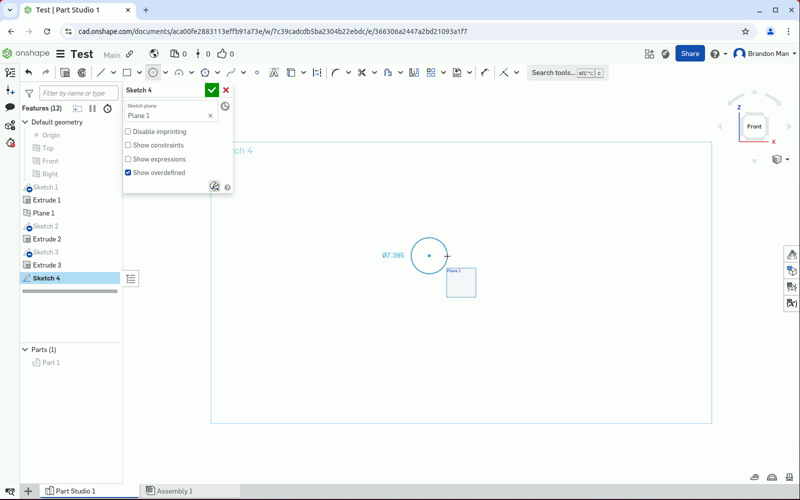
click(447, 255)
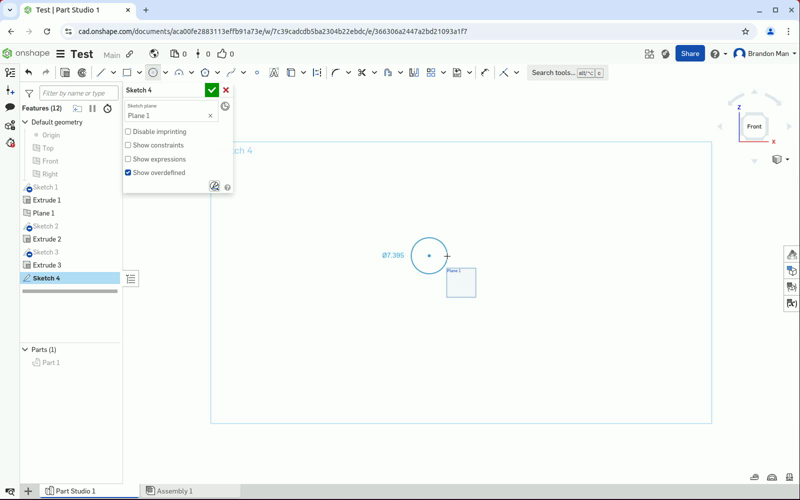
key(esc)
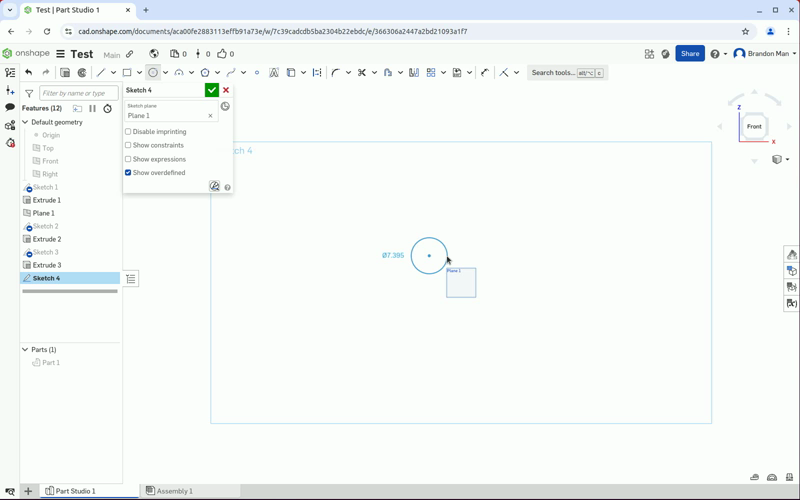
mouse_move(415, 263)
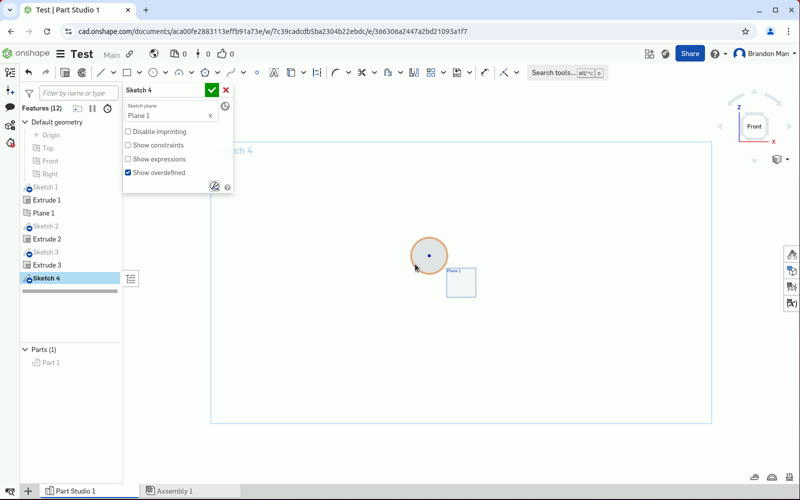
scroll(6)
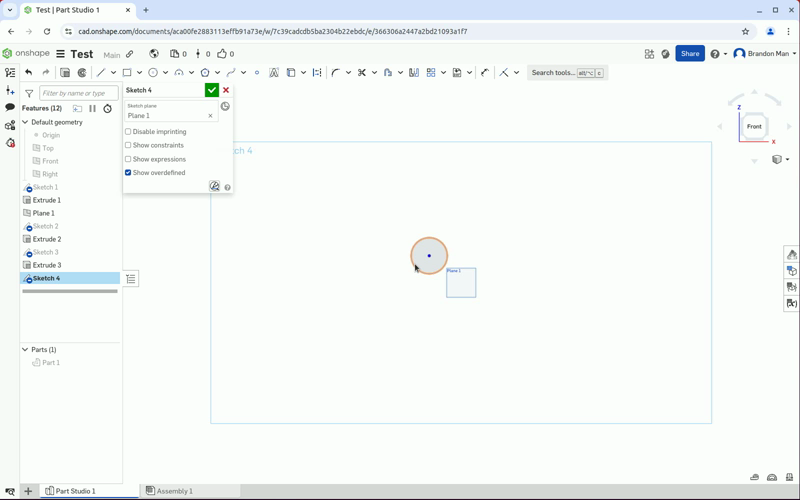
scroll(6)
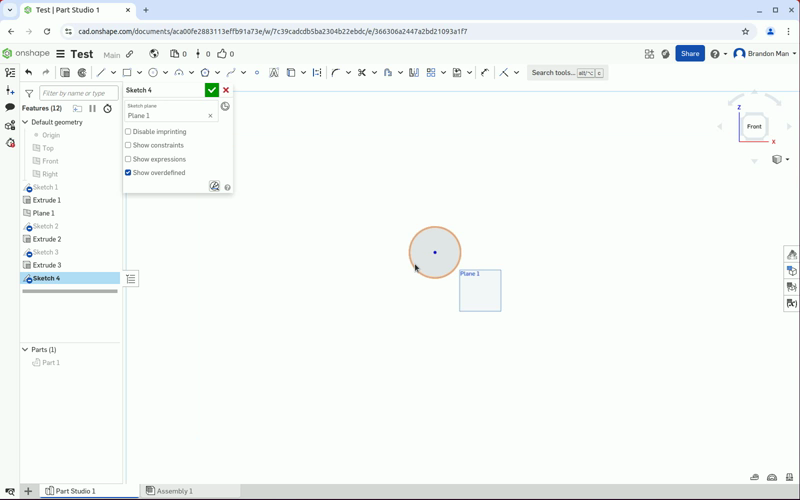
scroll(6)
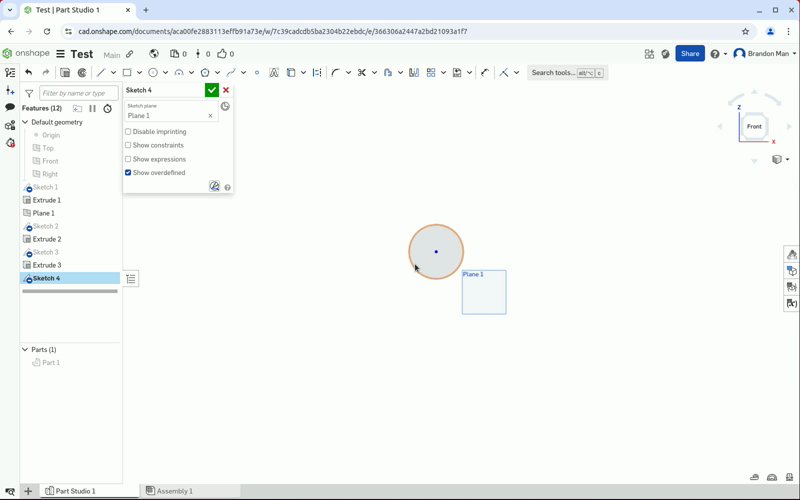
scroll(6)
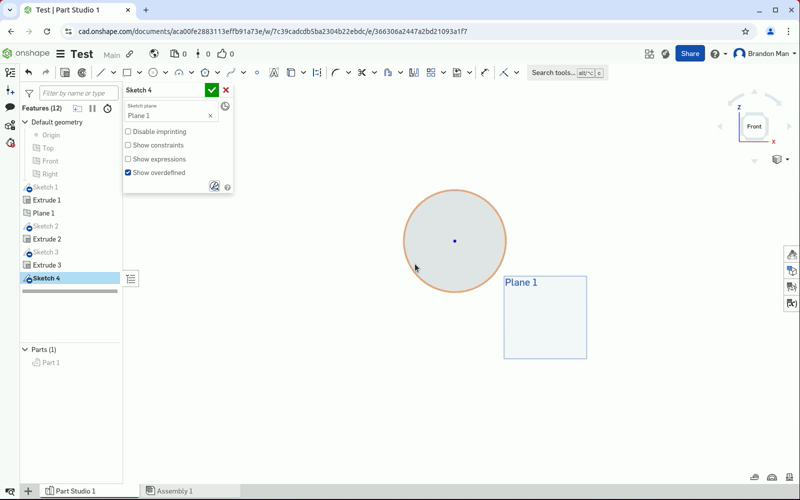
scroll(6)
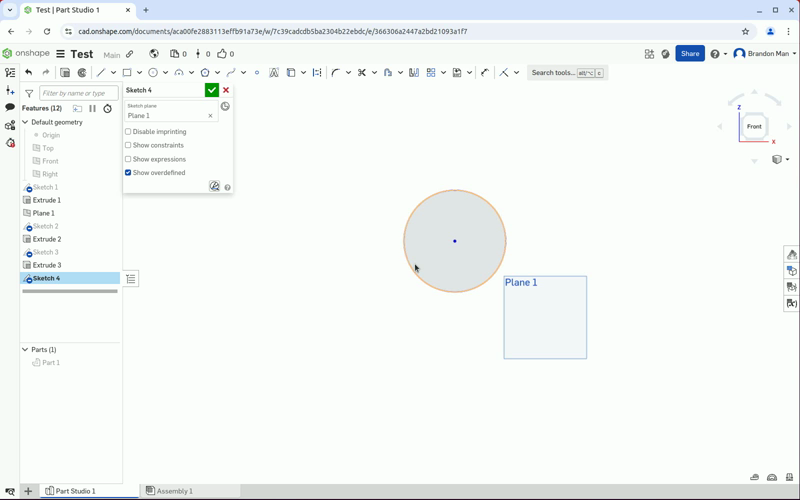
scroll(6)
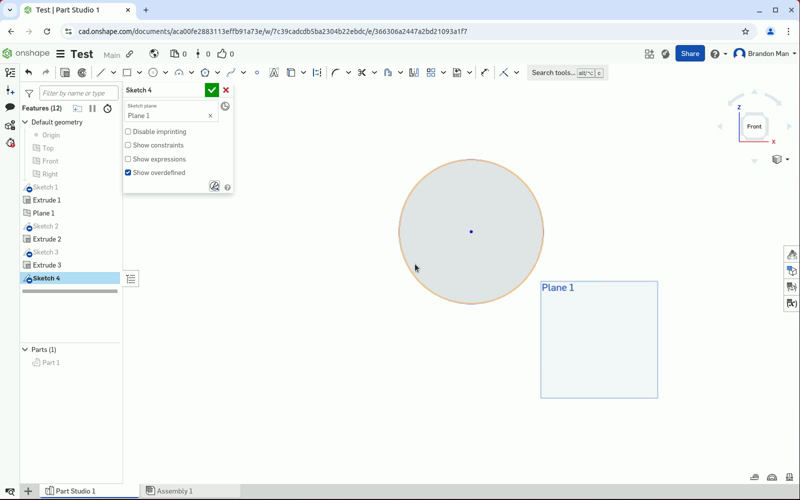
scroll(6)
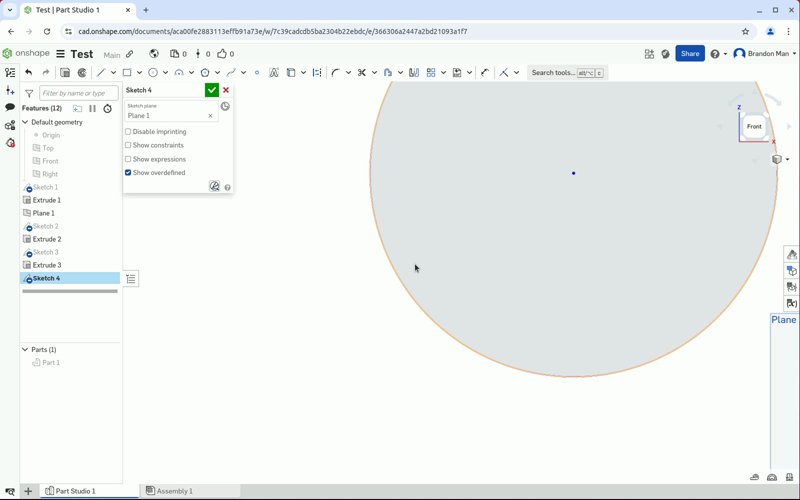
click(415, 263)
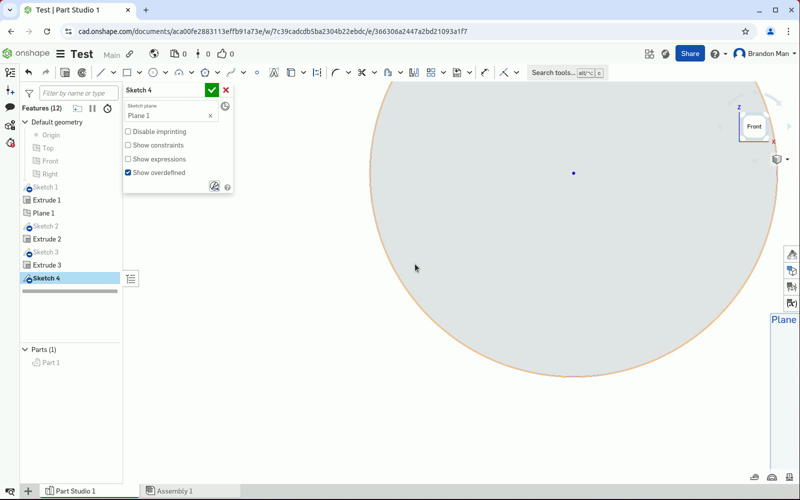
scroll(-6)
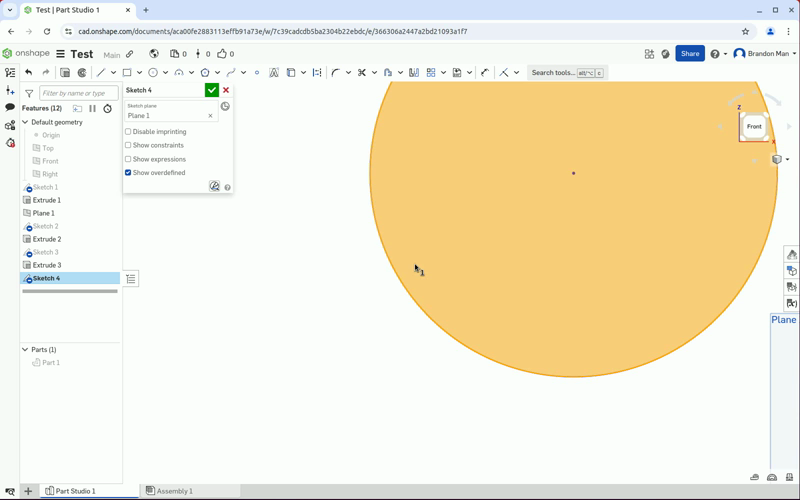
scroll(-6)
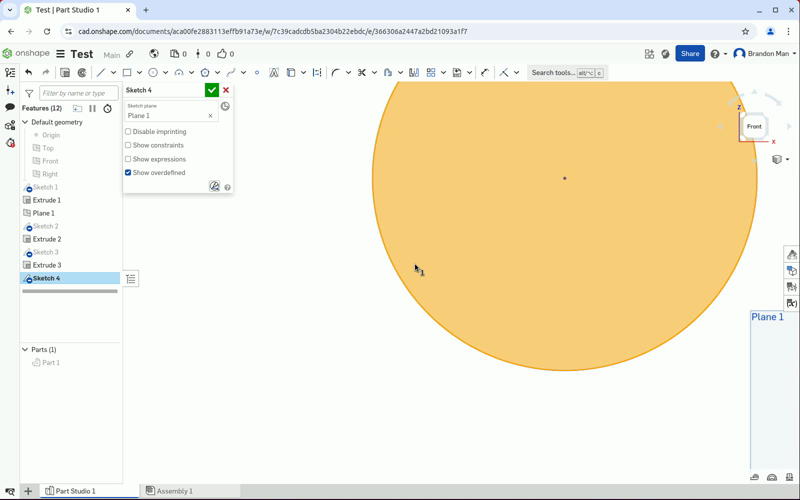
scroll(-6)
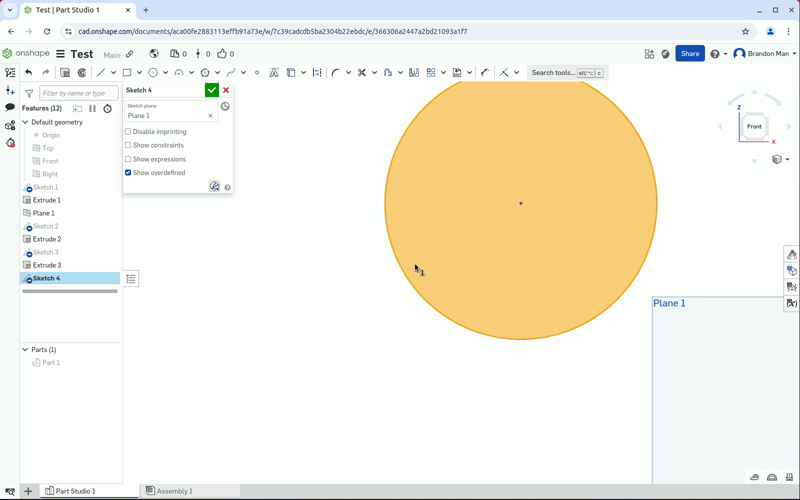
scroll(-6)
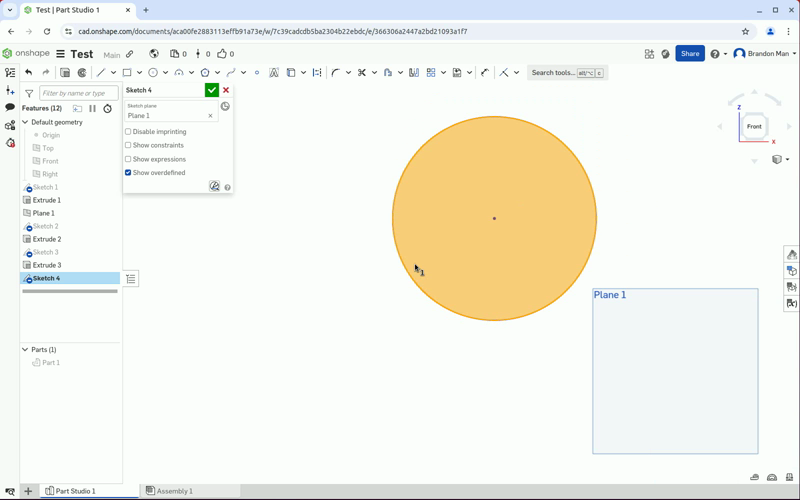
scroll(-6)
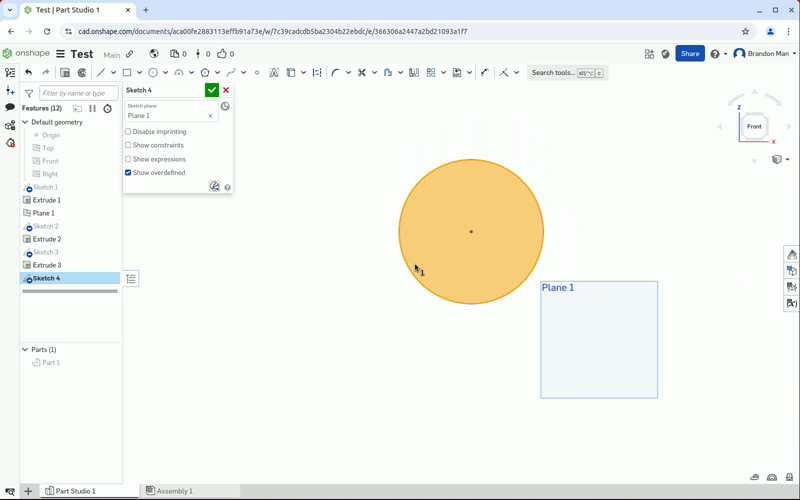
scroll(-6)
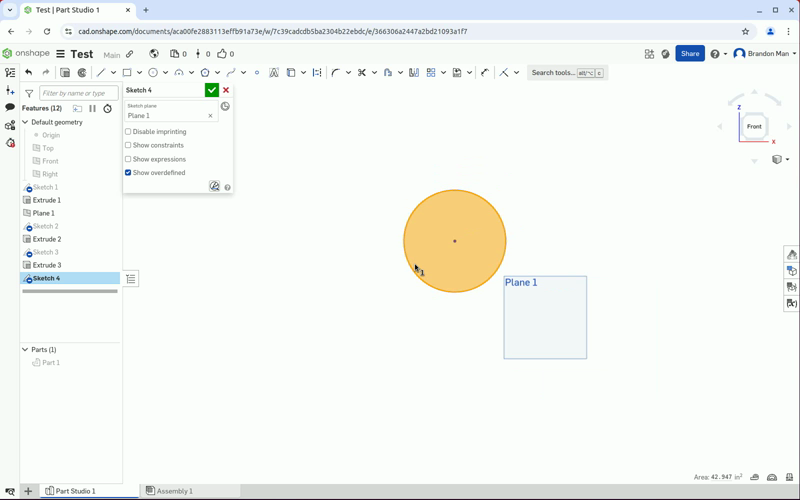
scroll(-6)
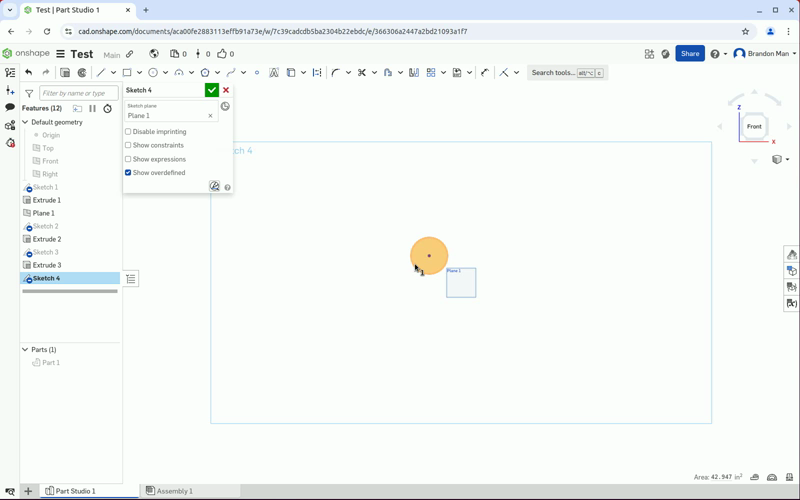
mouse_move(73, 352)
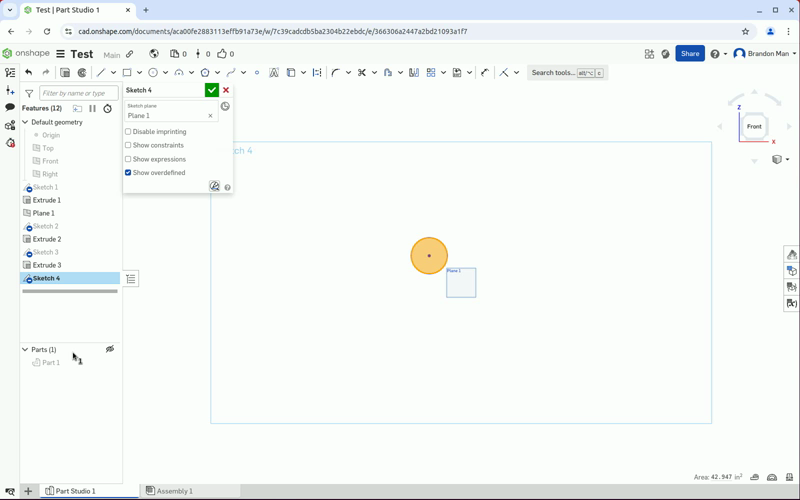
key(shift+y)
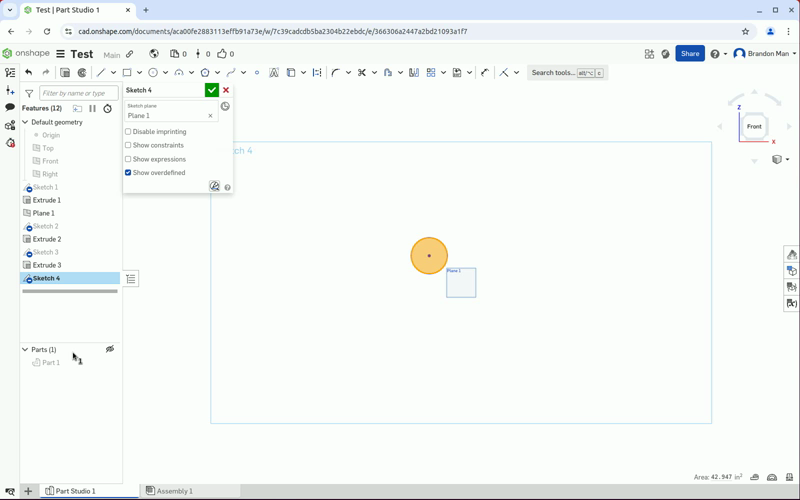
key(shift+e)
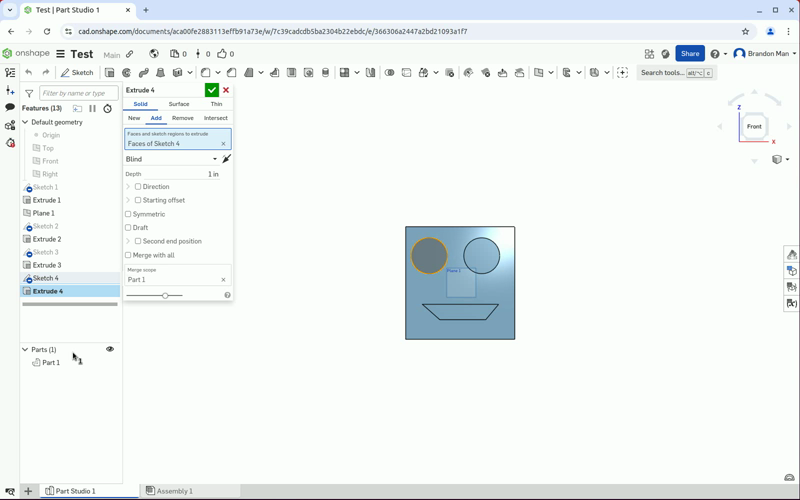
mouse_move(143, 106)
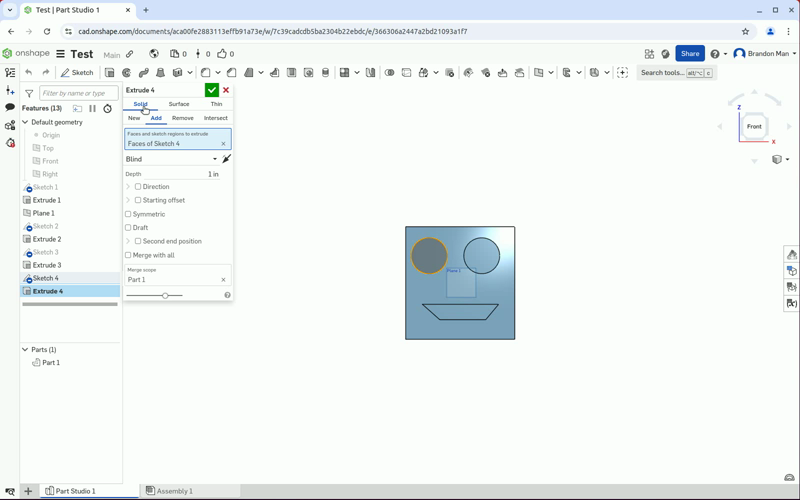
click(143, 106)
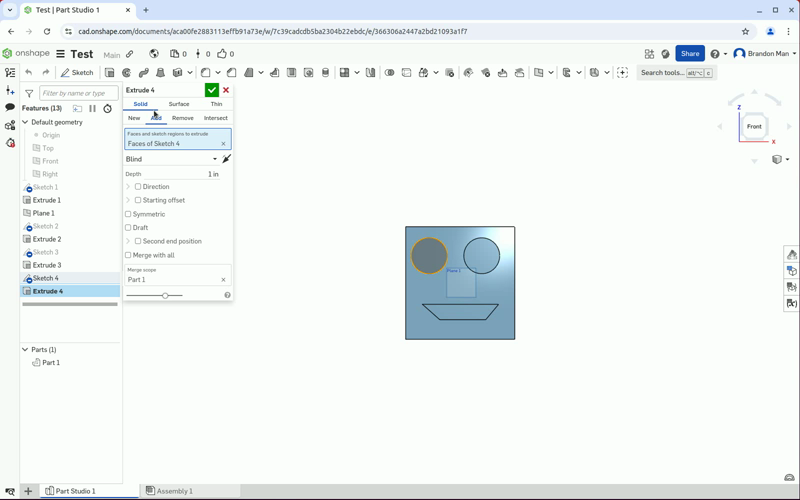
mouse_move(186, 120)
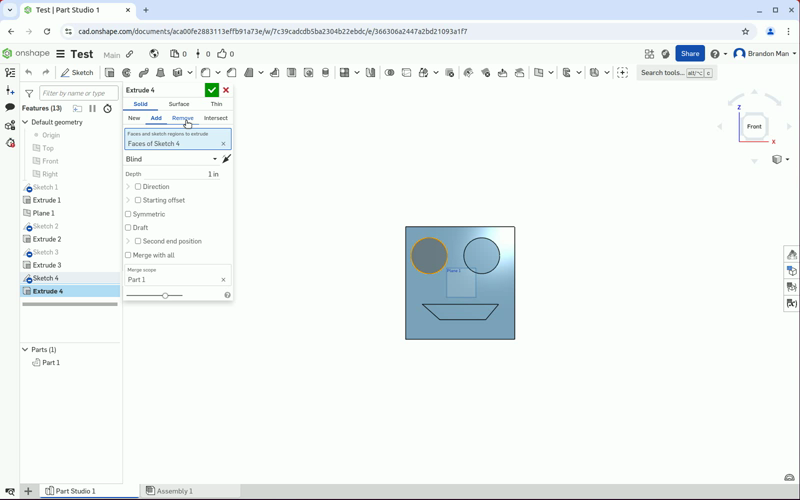
click(186, 120)
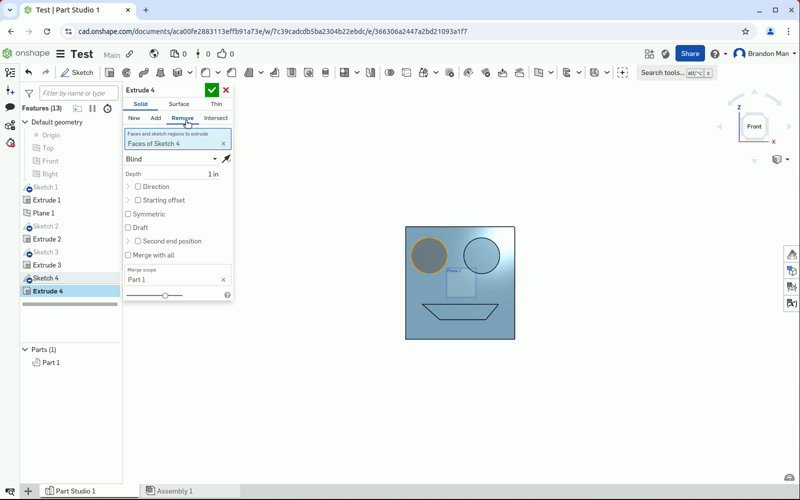
key(tab, 4)
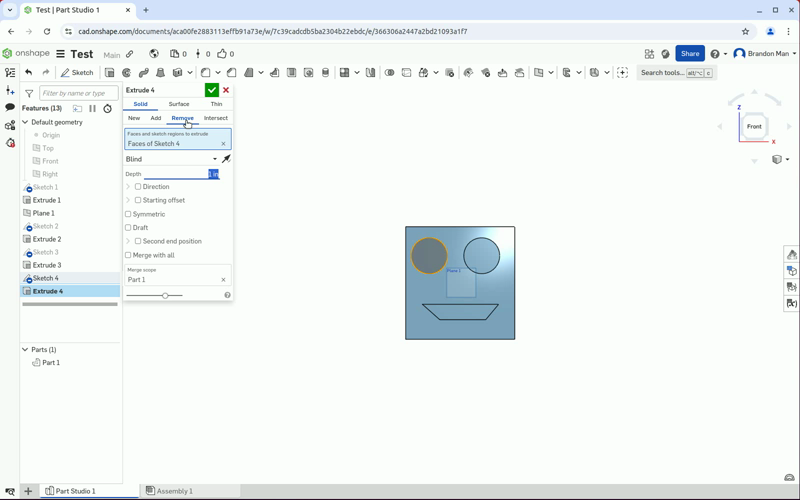
text(20.701)
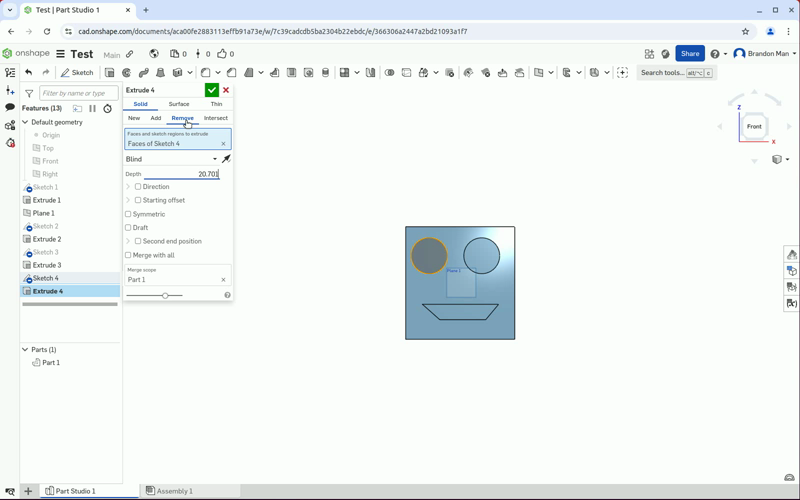
key(tab, 6)
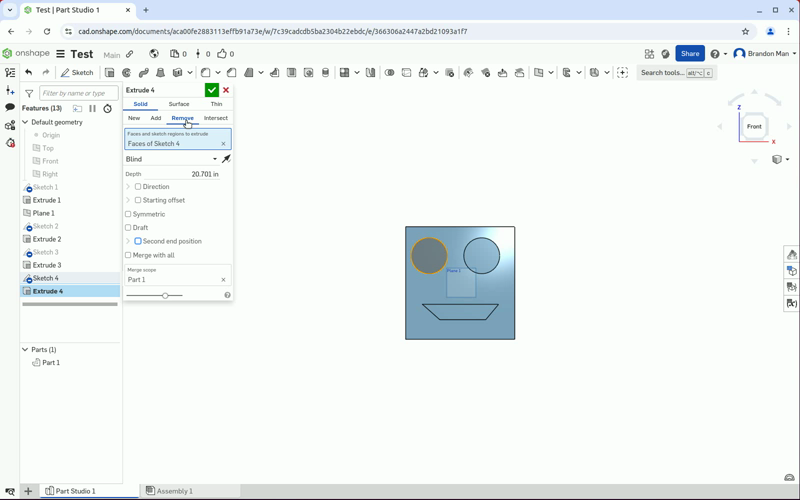
key(space)
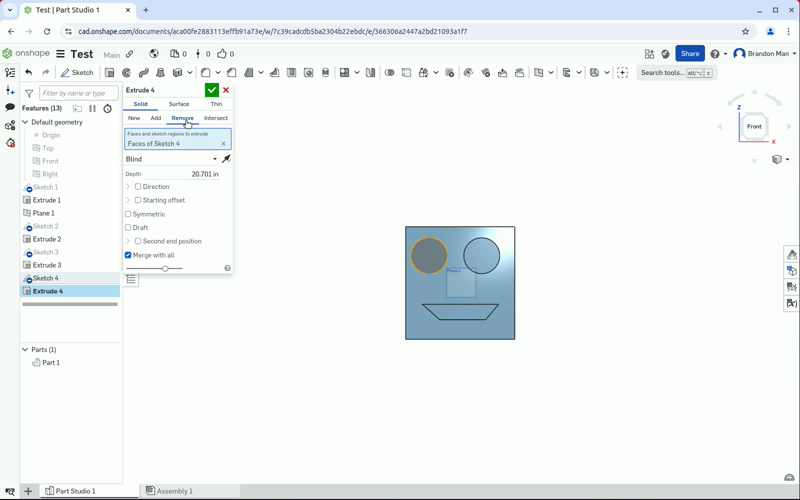
key(enter)
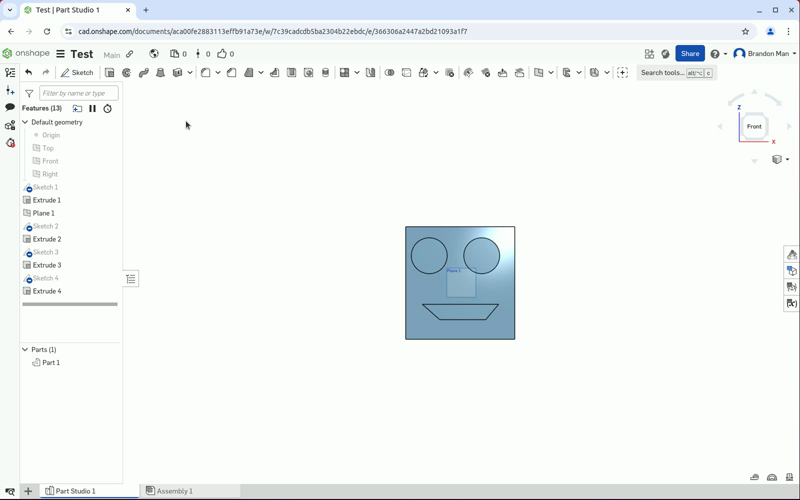
key(shift+h)
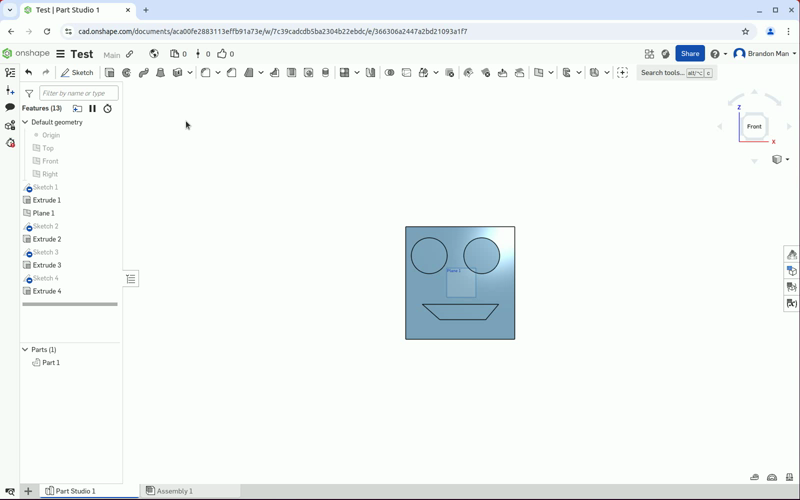
key(shift+h)
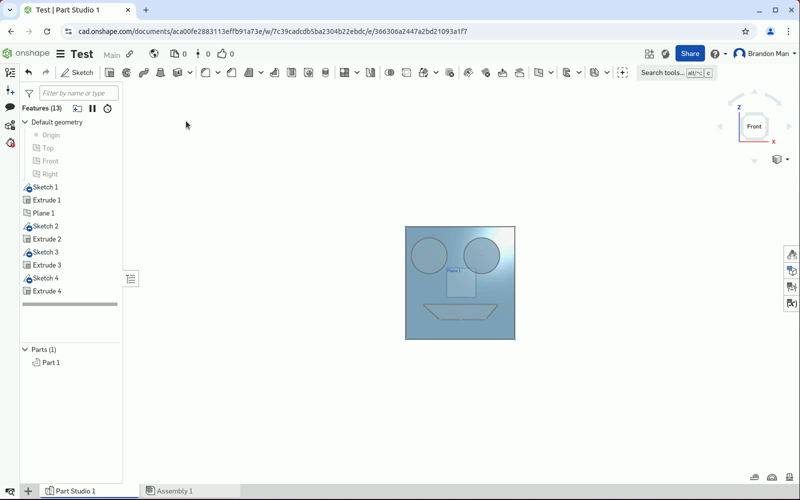
key(shift+7)
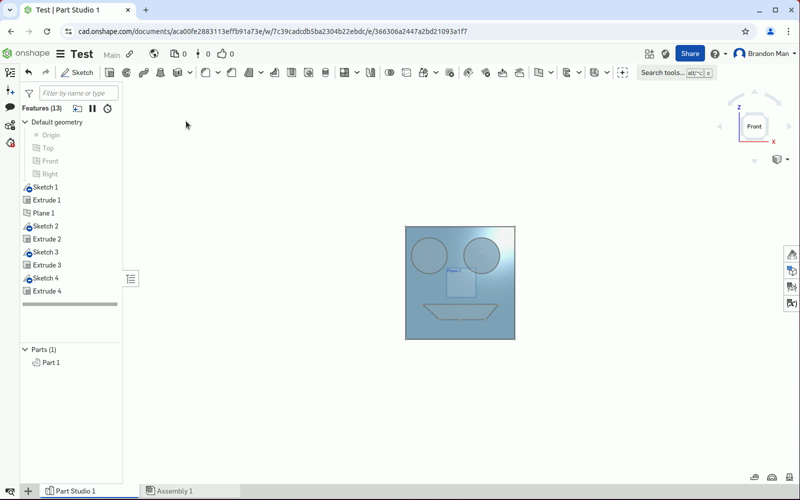
key(left, 2)
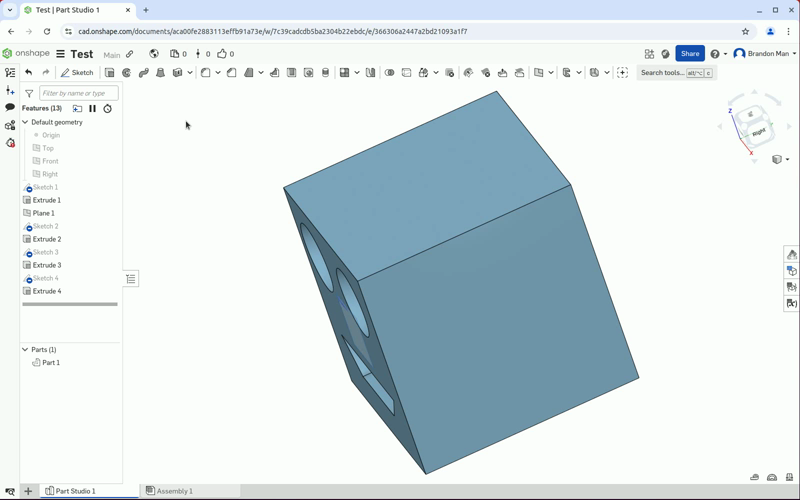
key(down, 2)
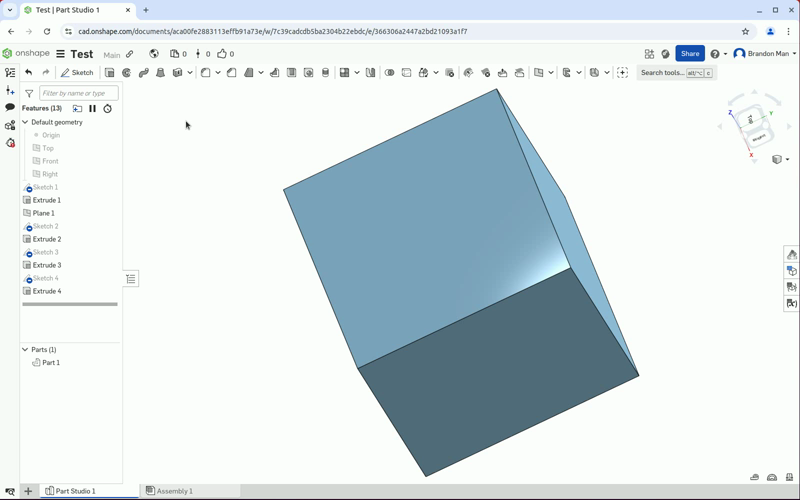
key(up, 2)
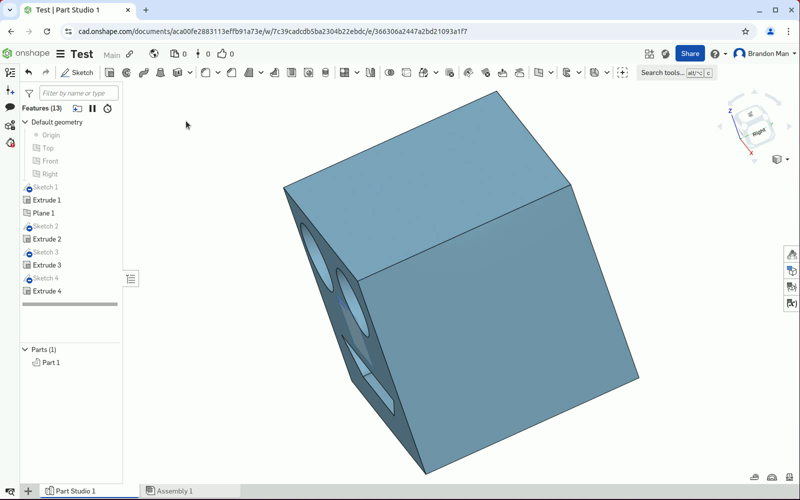
key(right, 2)
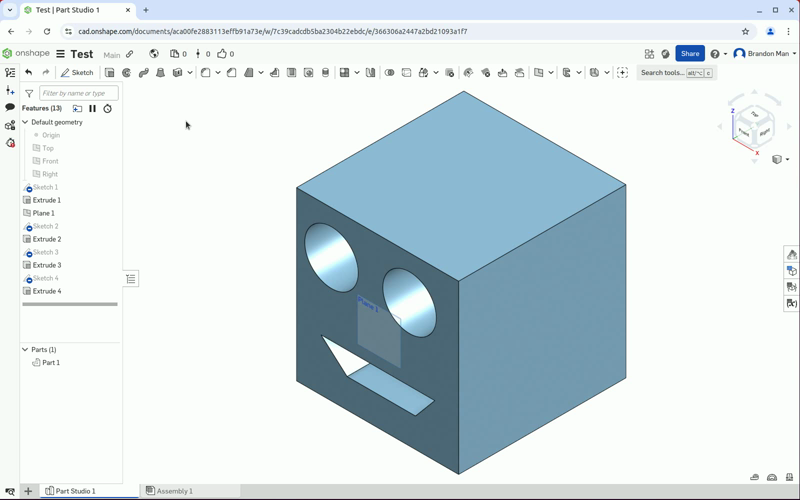
mouse_move(73, 189)
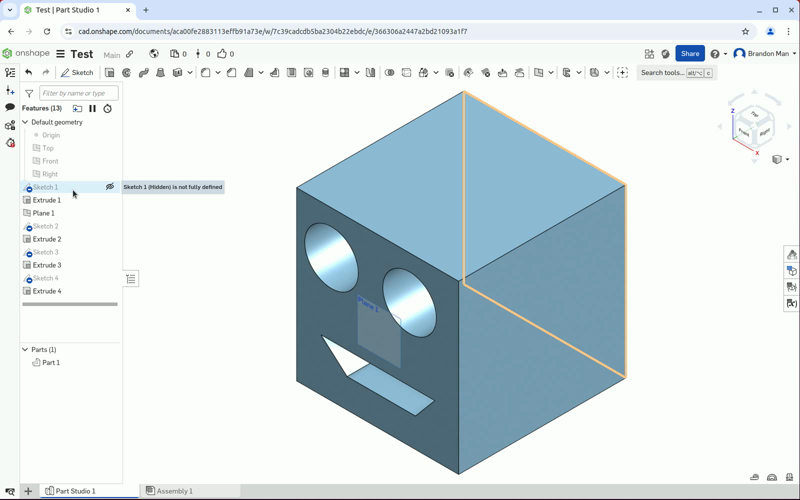
click(73, 189)